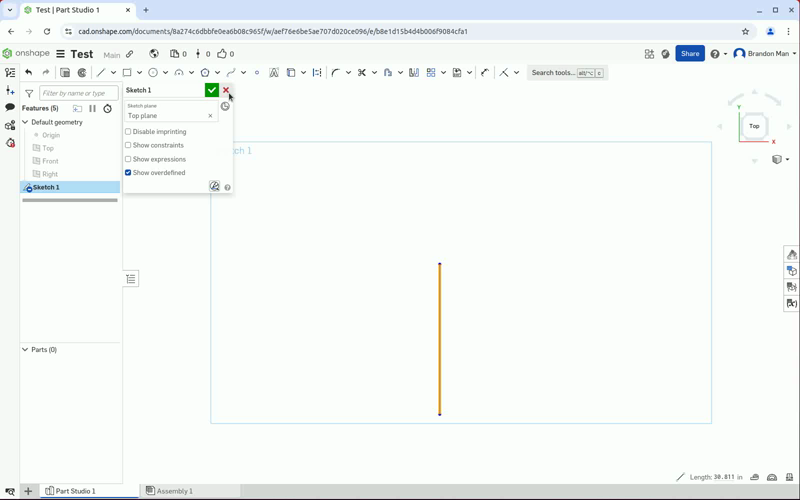
key(shift+h)
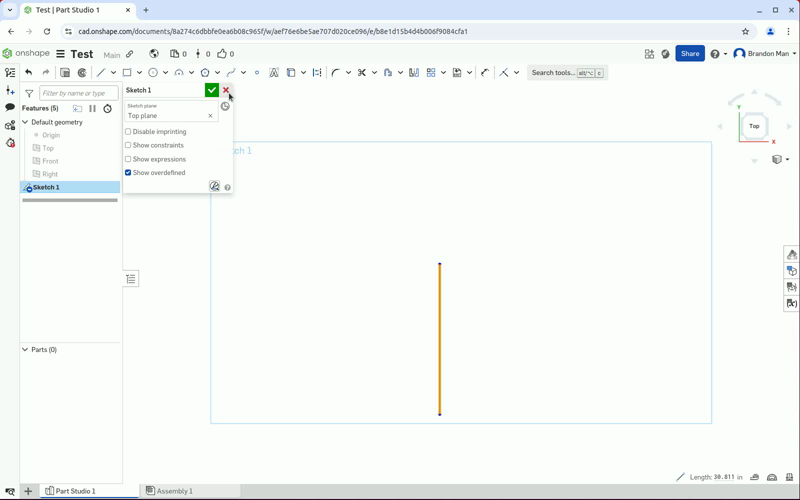
key(shift+s)
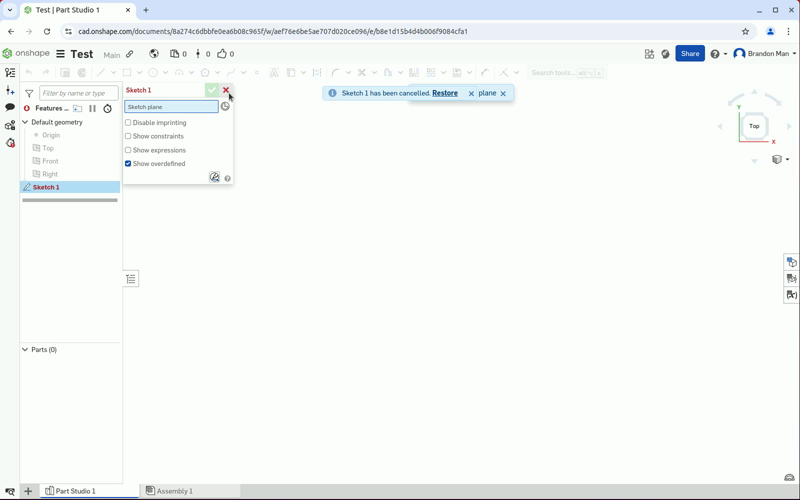
mouse_move(73, 150)
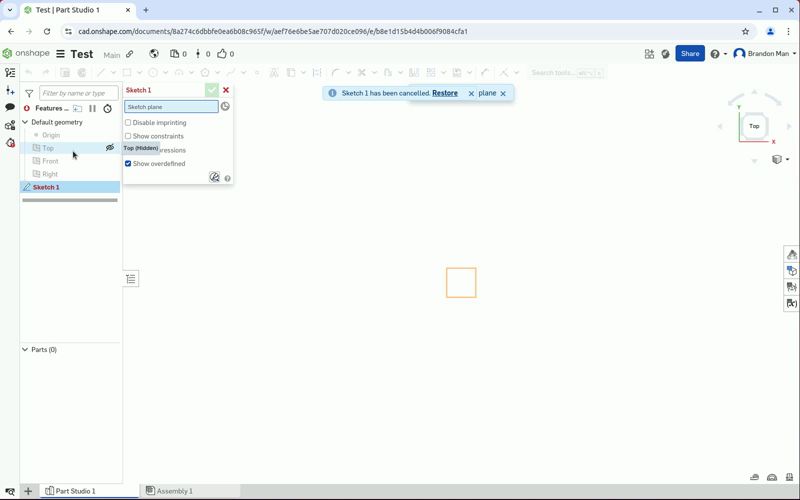
click(73, 150)
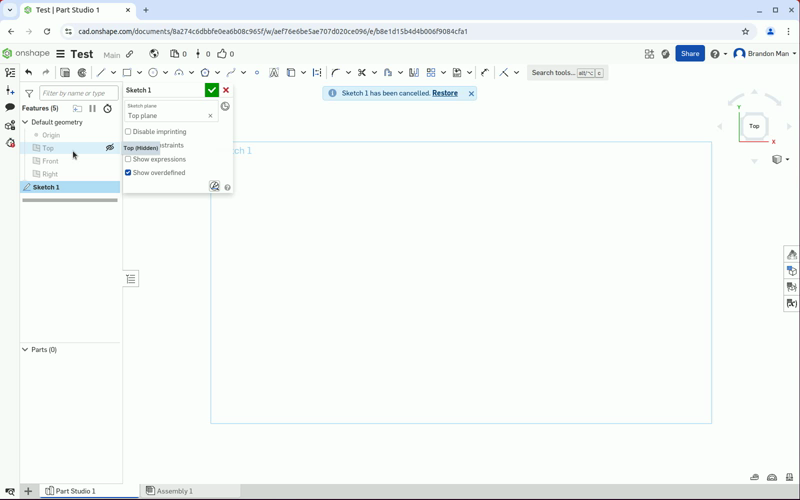
mouse_move(73, 352)
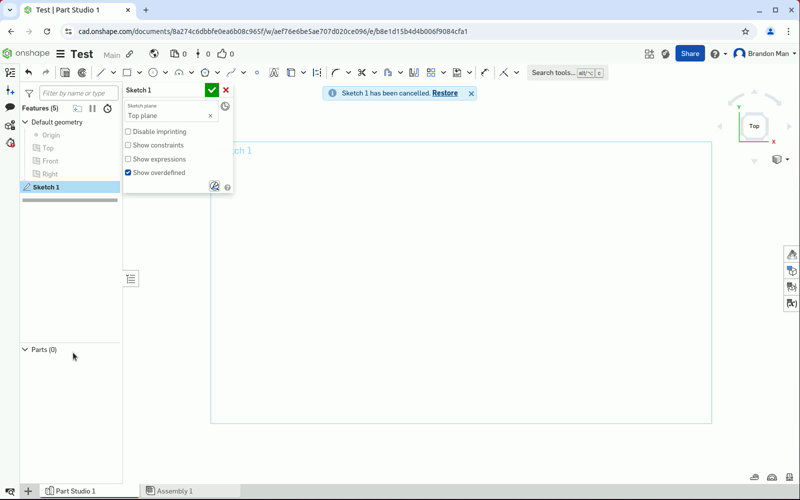
key(y)
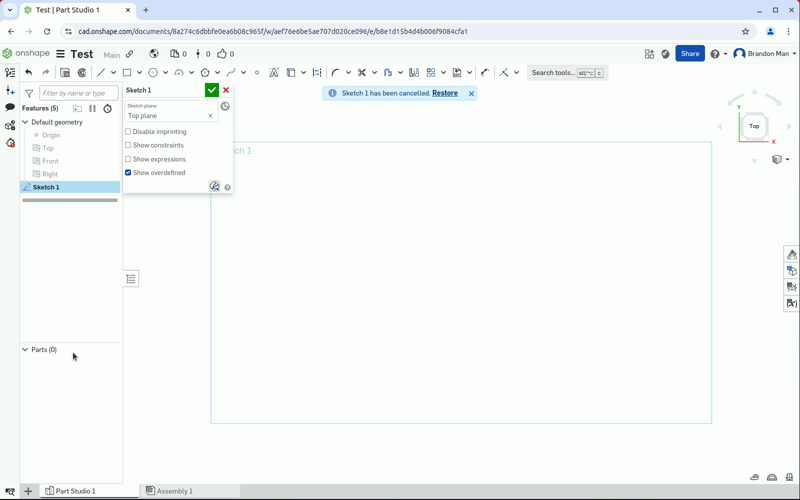
key(l)
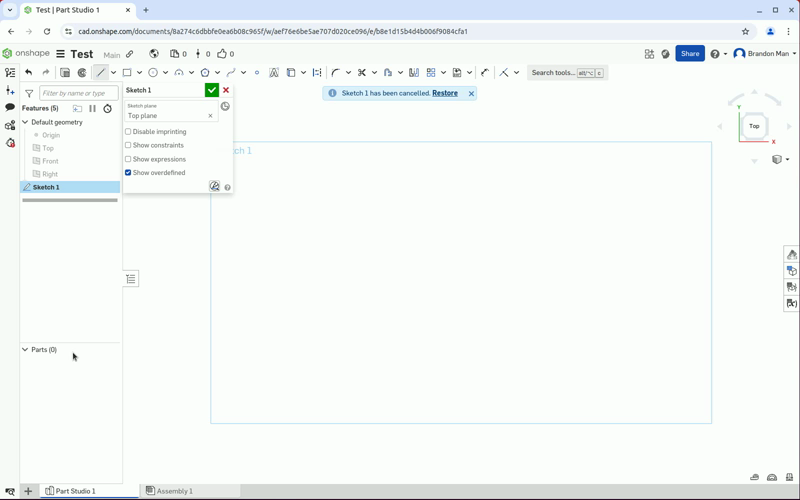
key_down(shift)
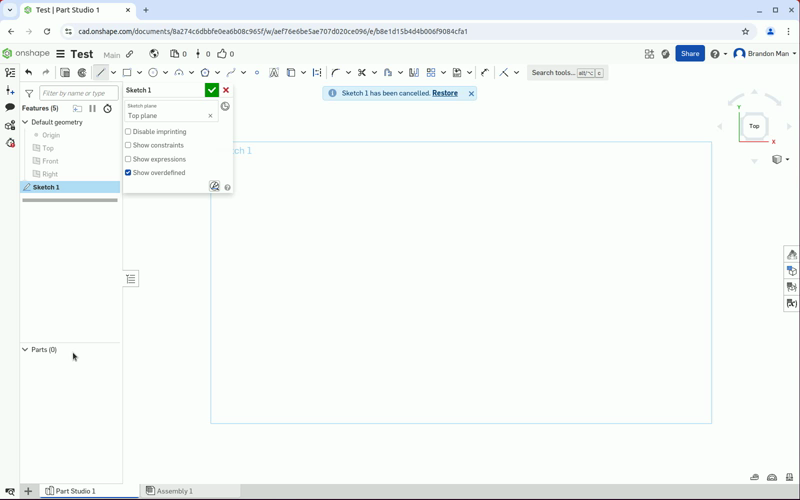
mouse_move(348, 354)
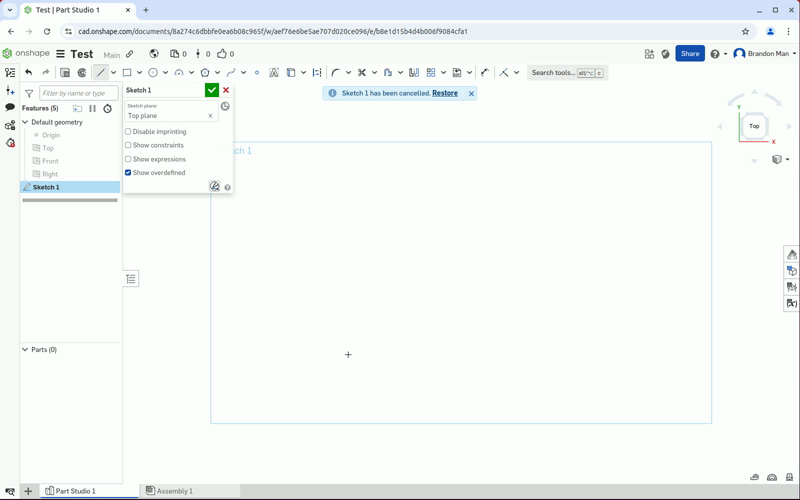
click(348, 354)
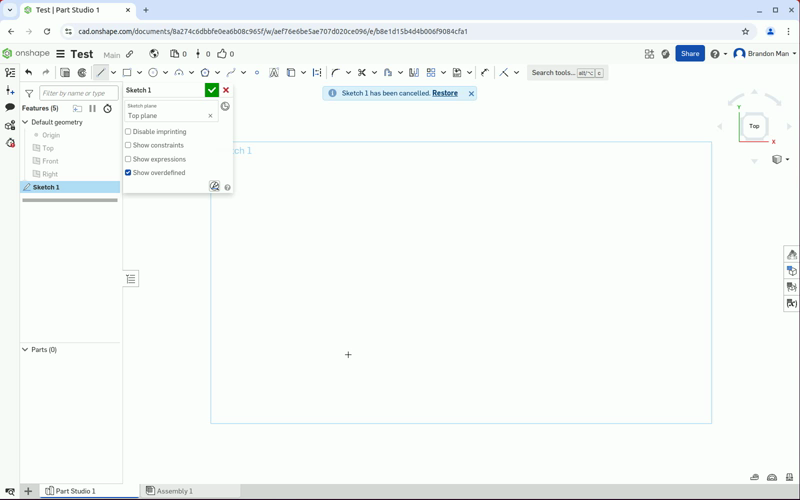
key_up(shift)
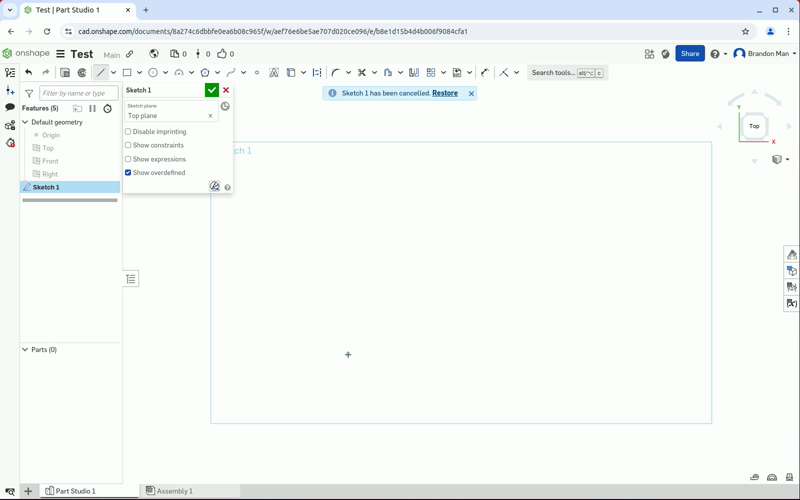
key_down(shift)
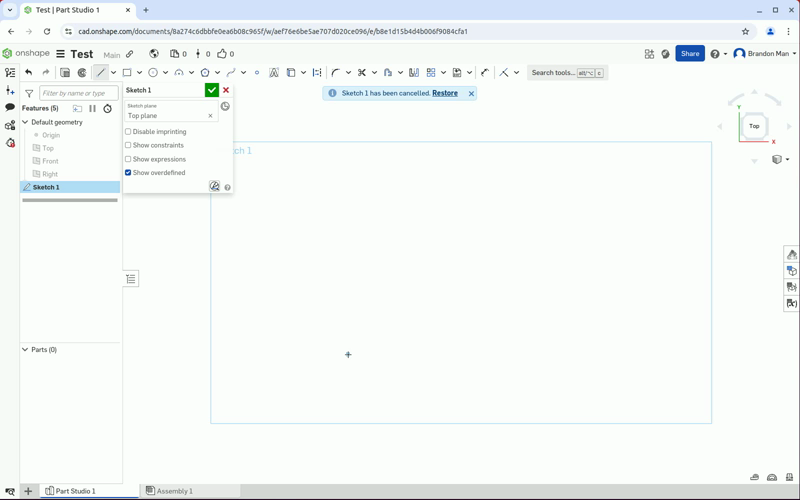
mouse_move(472, 354)
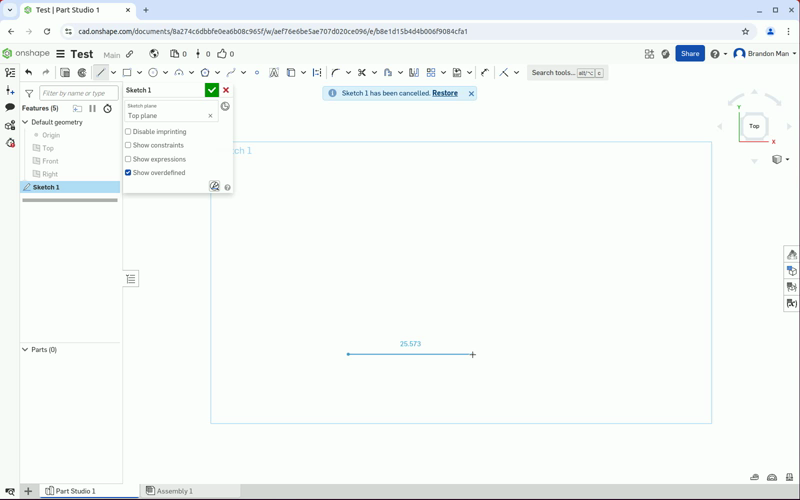
click(472, 354)
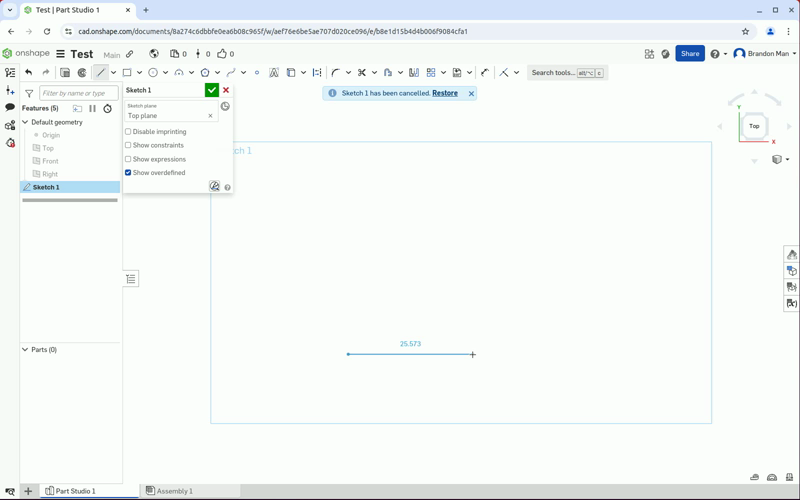
key_up(shift)
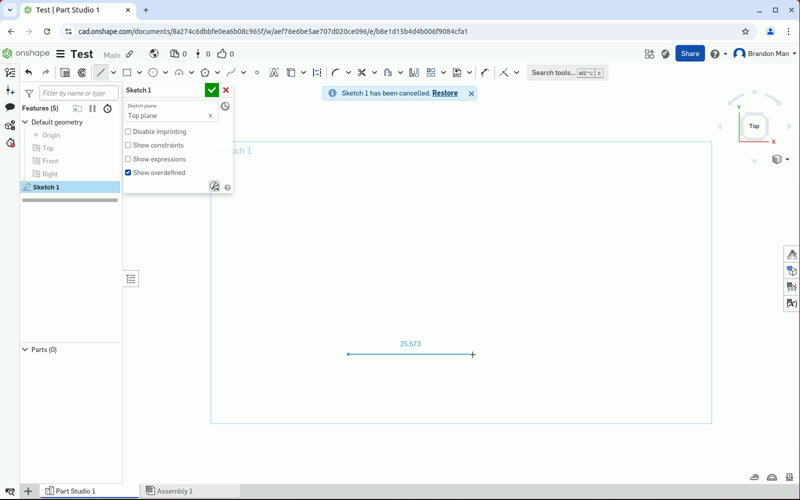
key_down(shift)
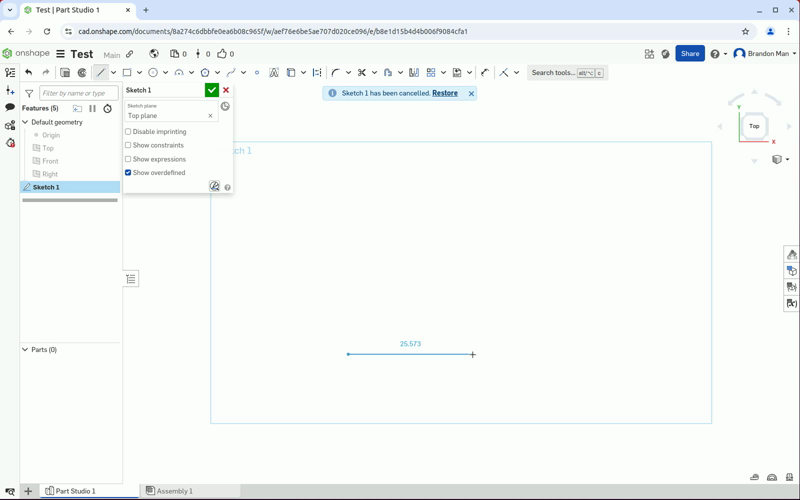
mouse_move(472, 211)
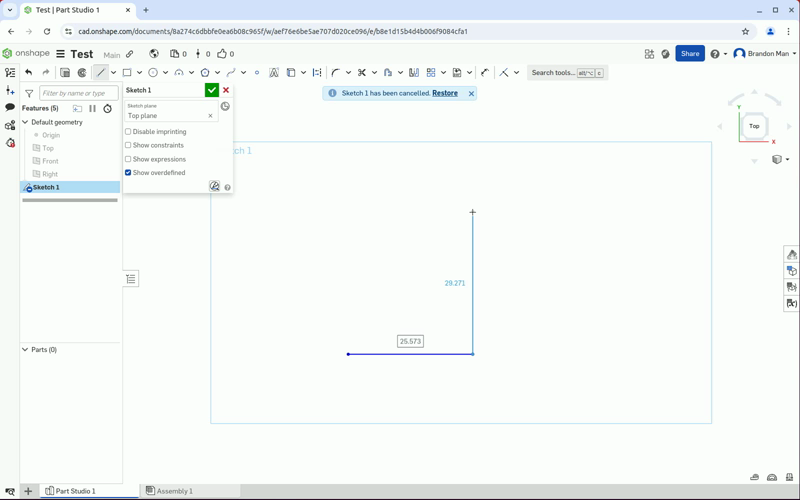
click(472, 211)
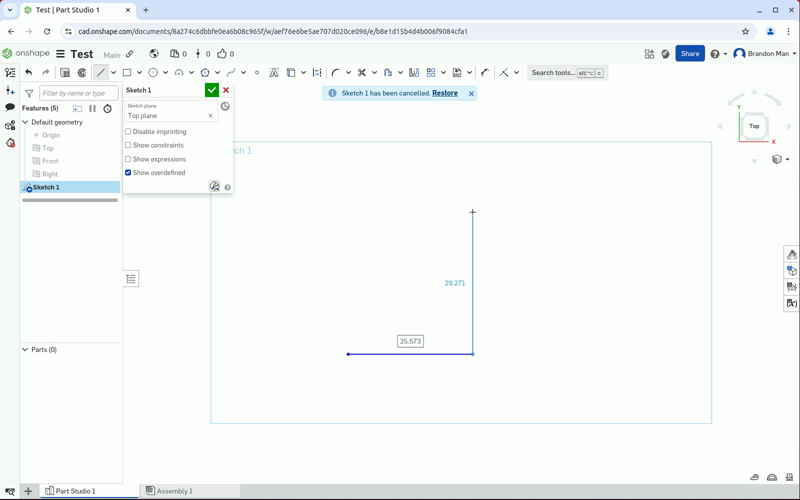
key_up(shift)
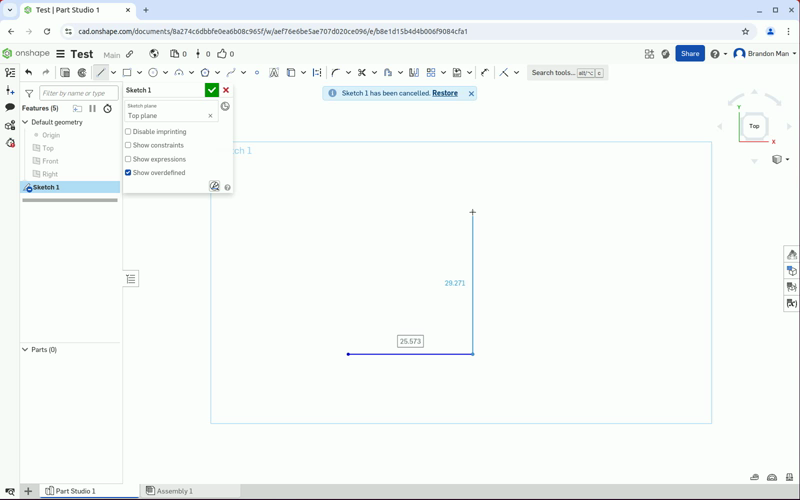
key_down(shift)
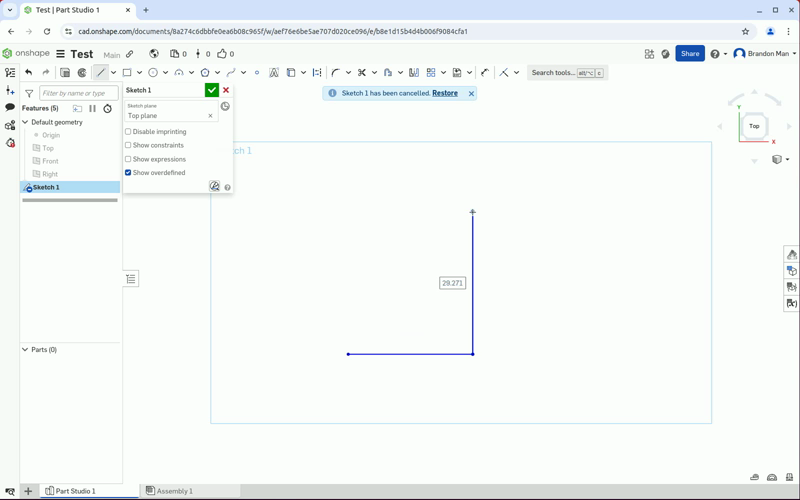
mouse_move(348, 211)
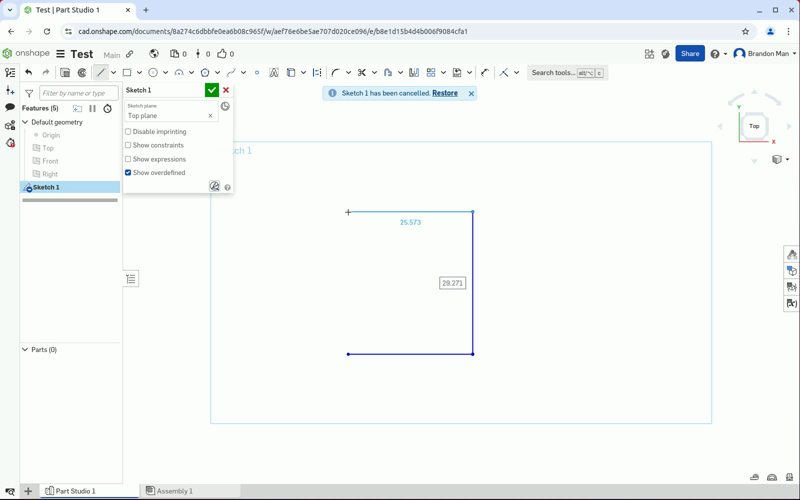
click(348, 211)
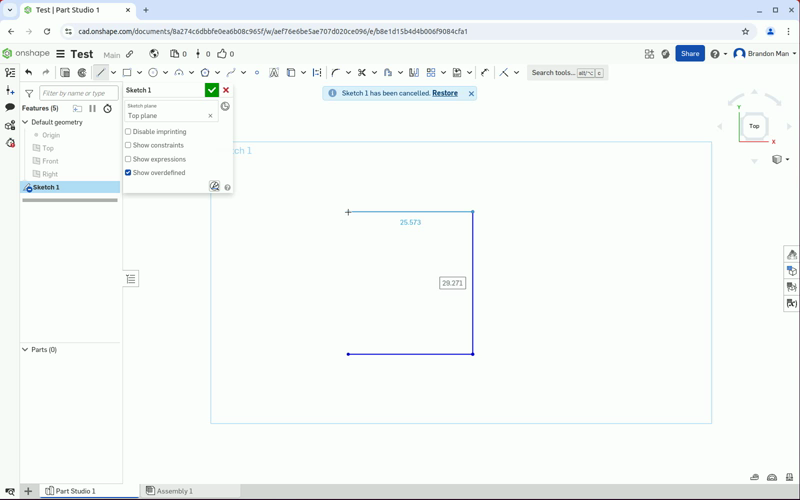
key_up(shift)
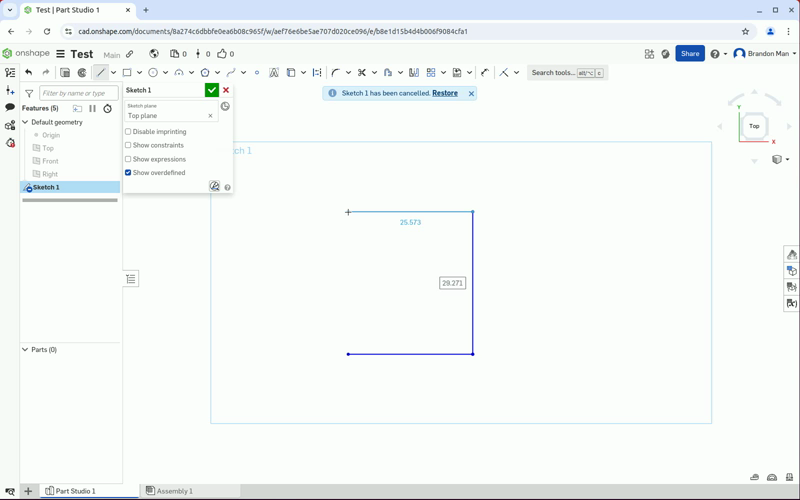
key_down(shift)
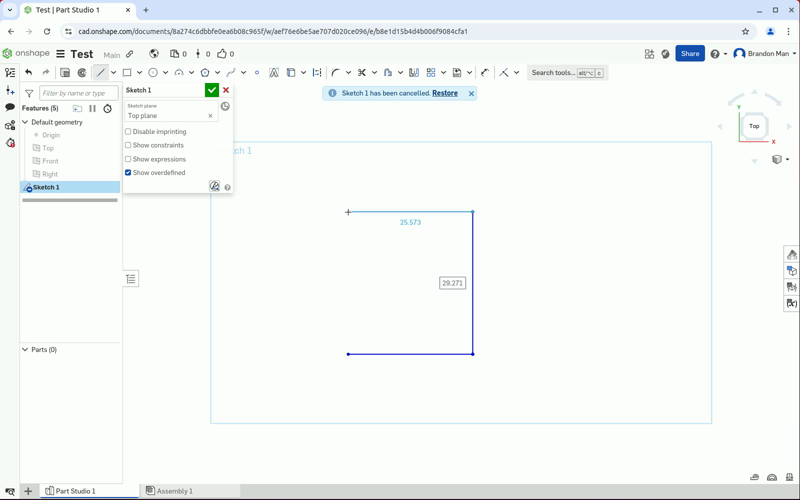
mouse_move(348, 354)
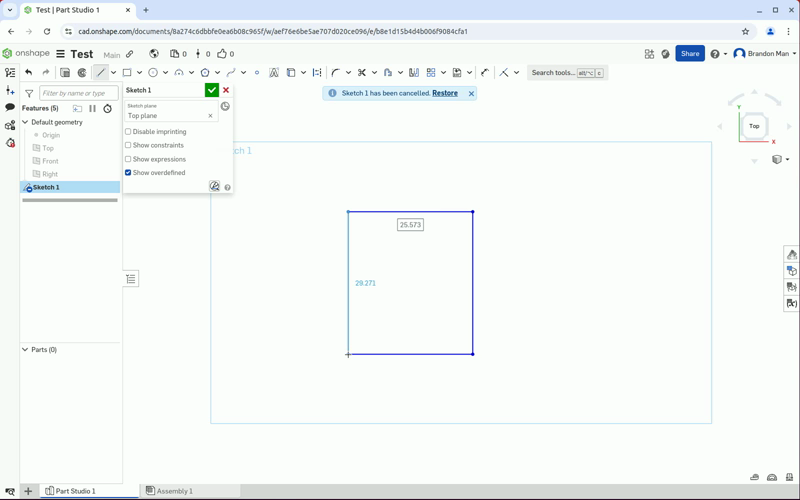
key_up(shift)
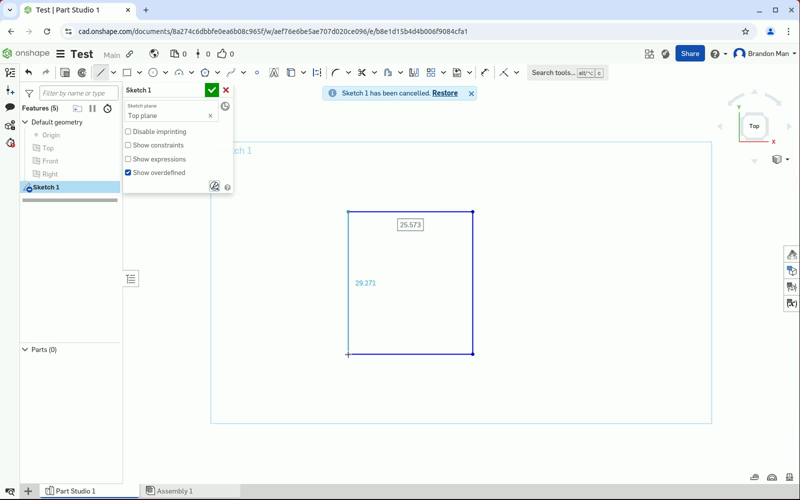
click(348, 354)
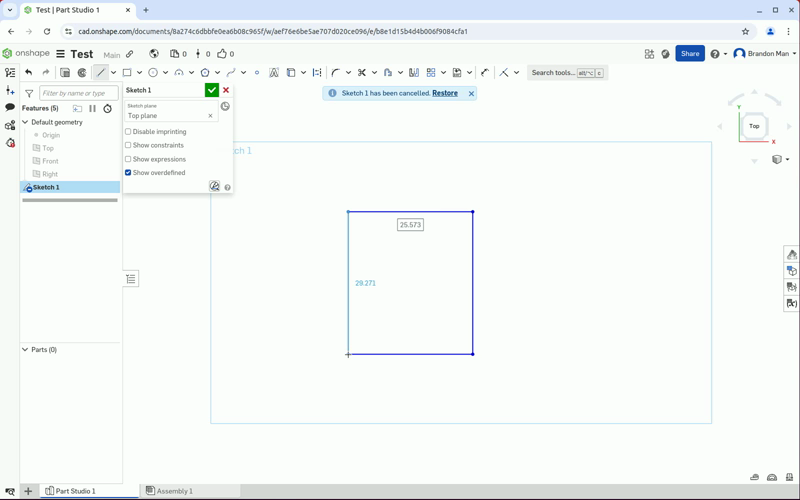
key(esc)
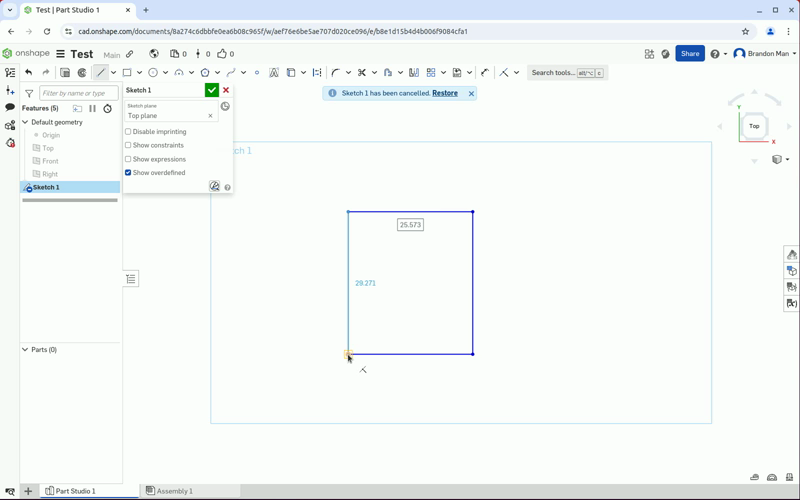
mouse_move(386, 333)
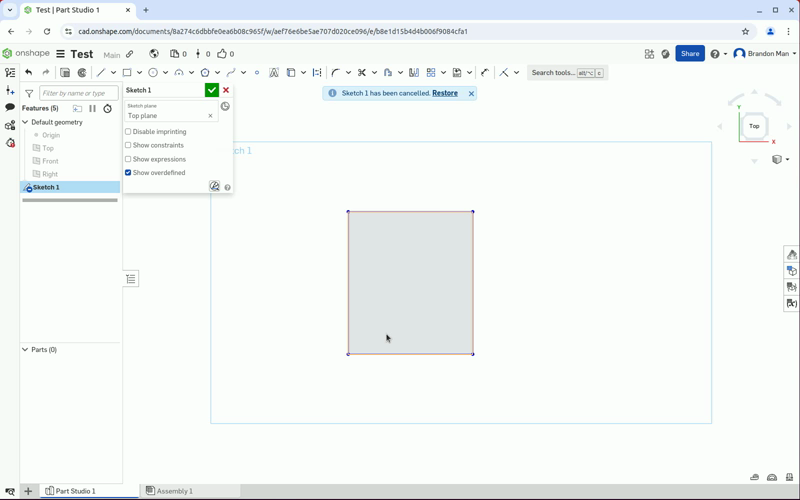
click(386, 333)
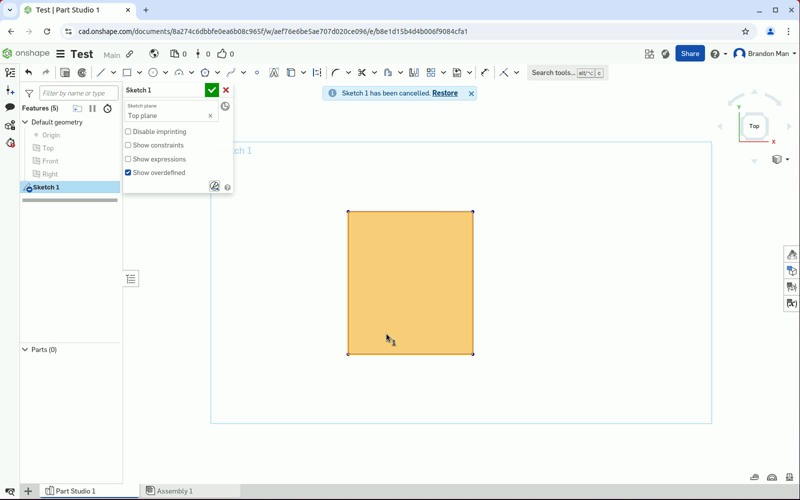
mouse_move(73, 352)
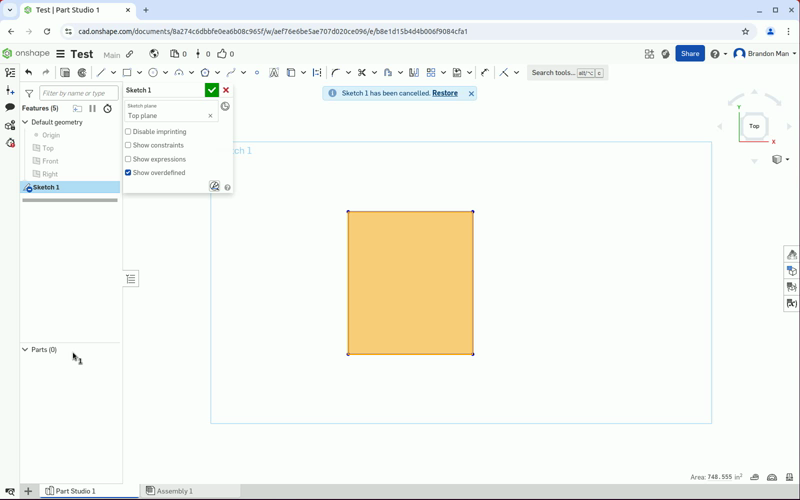
key(shift+y)
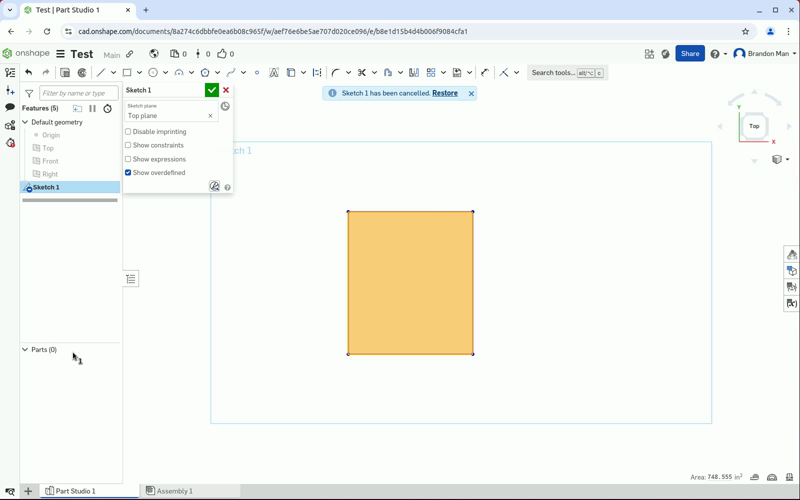
key(shift+e)
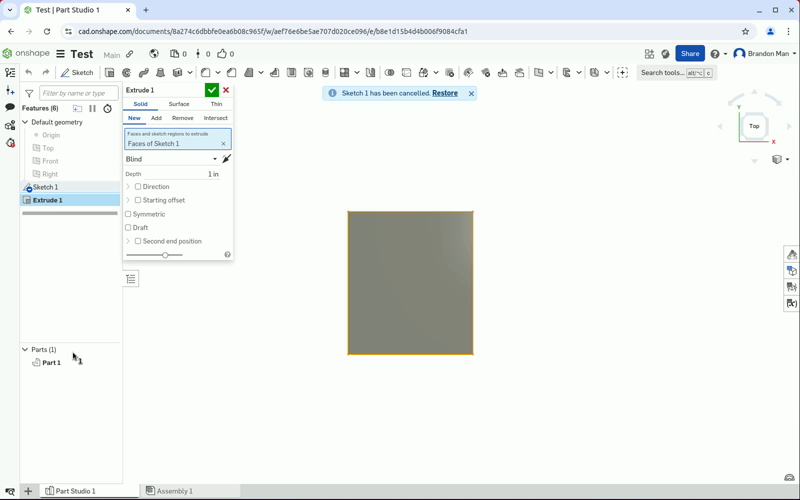
mouse_move(143, 106)
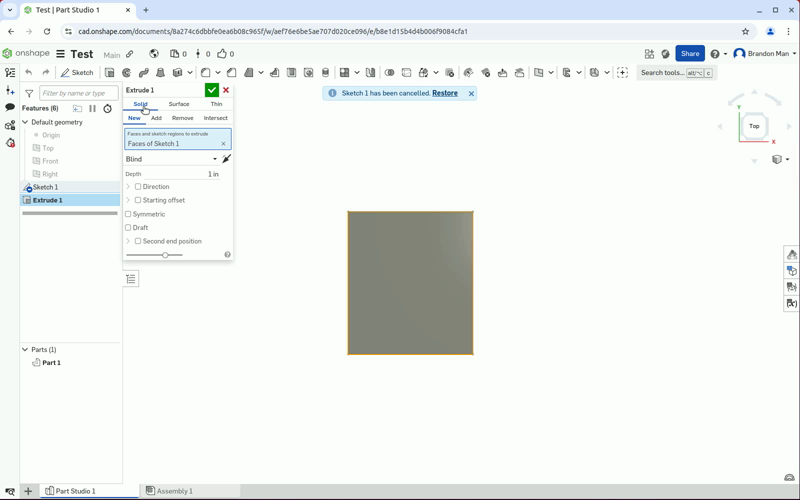
click(143, 106)
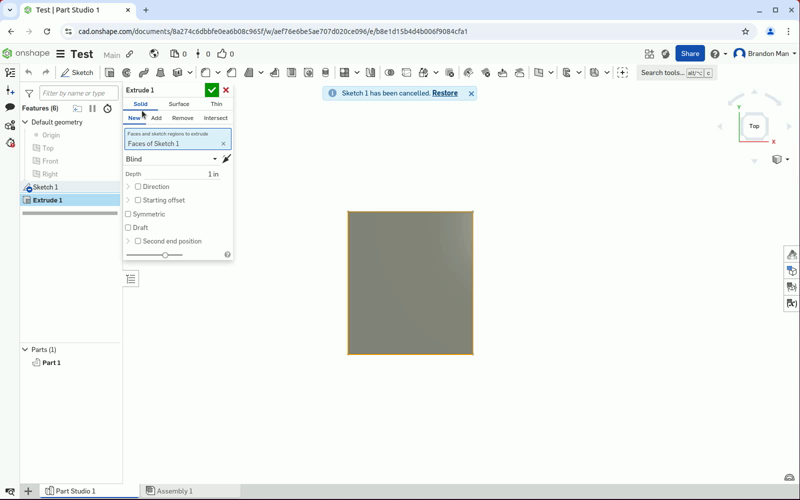
mouse_move(137, 120)
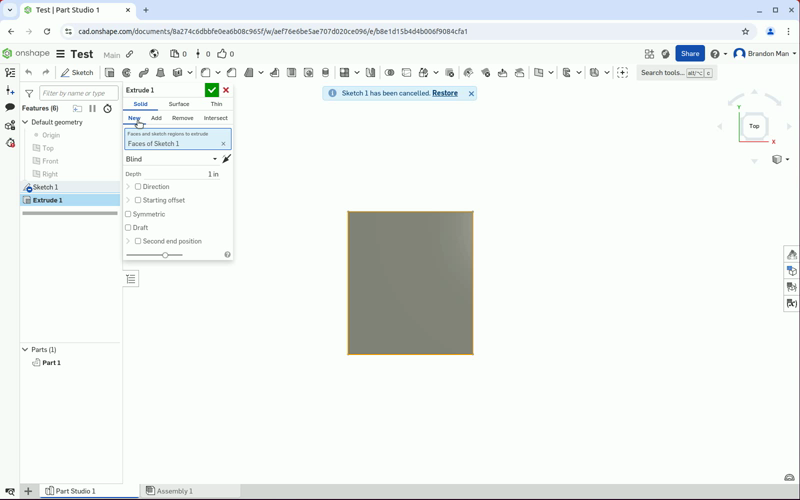
click(137, 120)
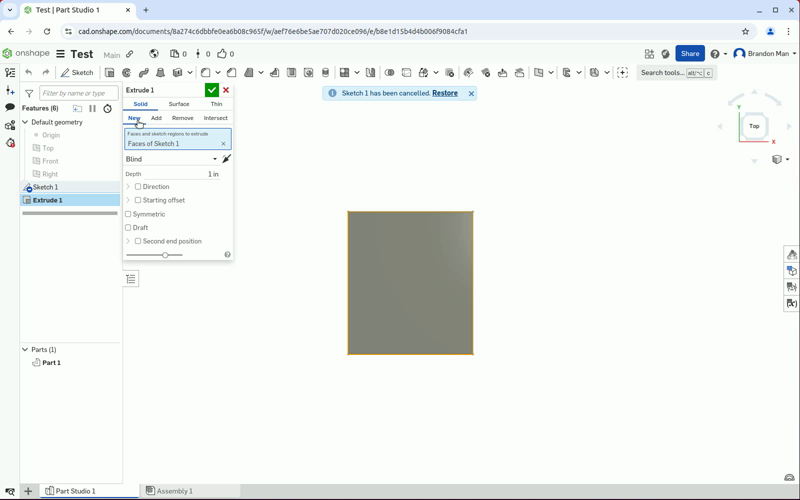
key(tab, 4)
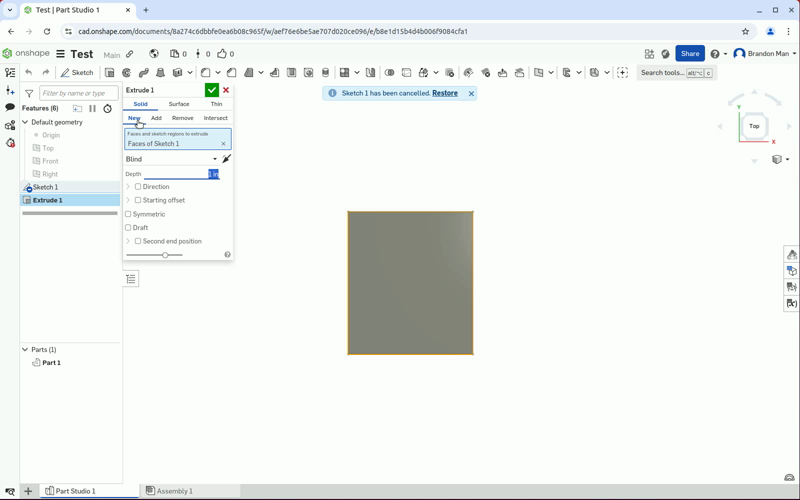
text(2.648)
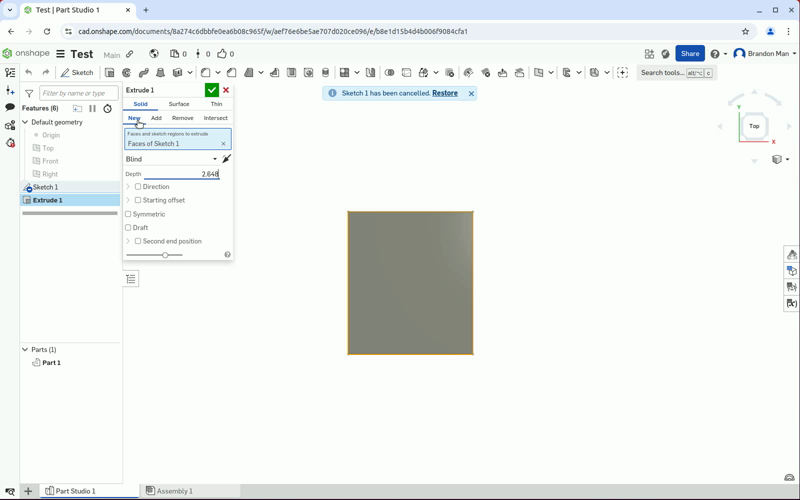
key(enter)
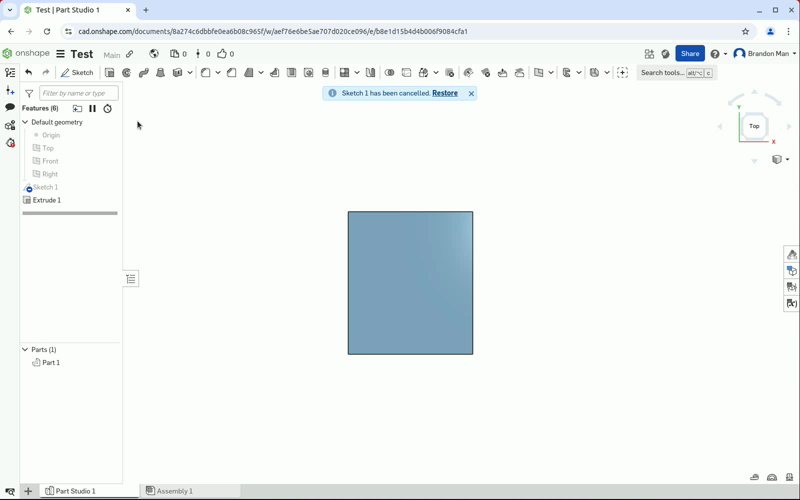
key(shift+h)
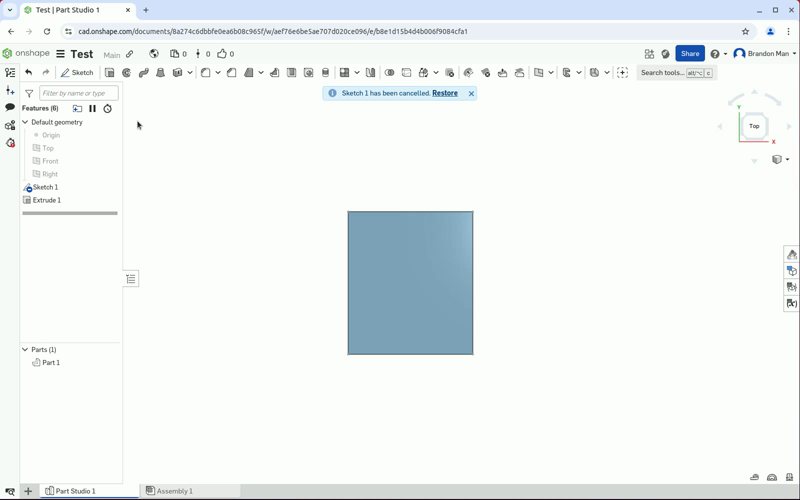
key(shift+h)
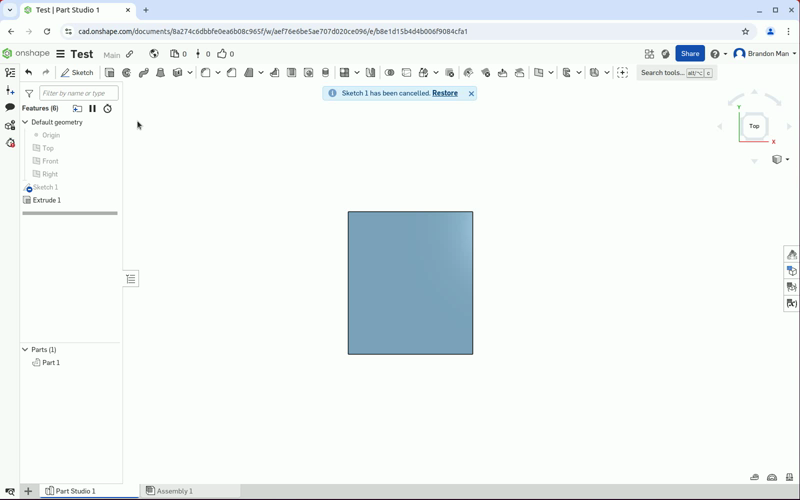
mouse_move(73, 189)
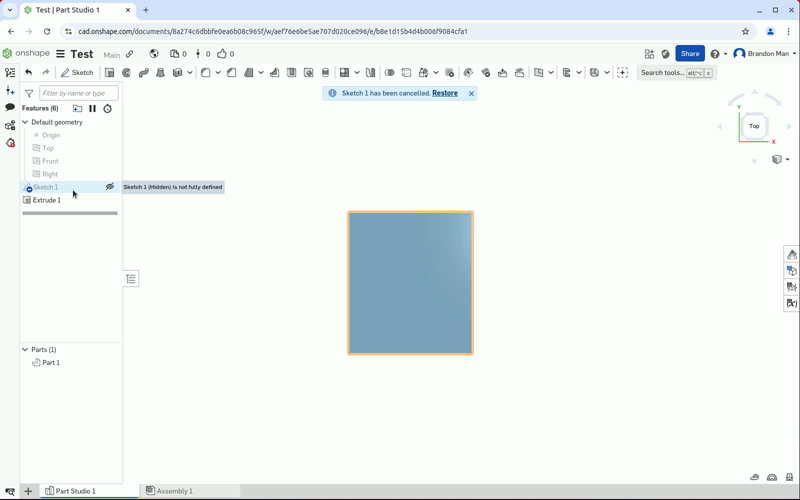
click(73, 189)
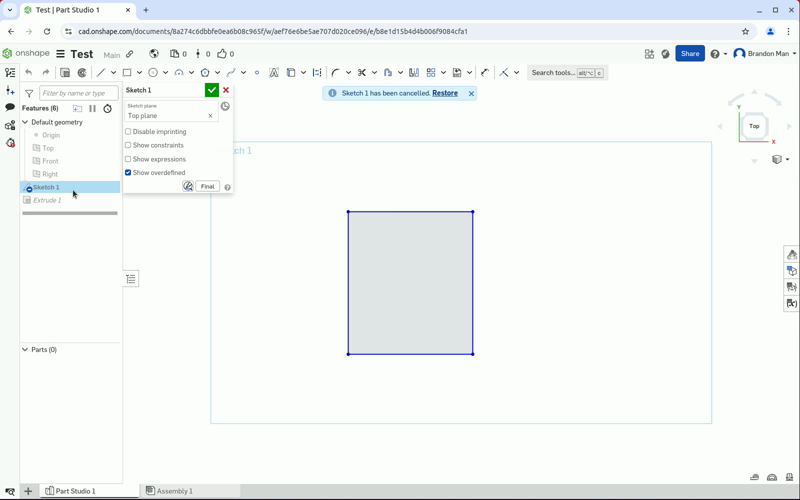
mouse_move(229, 92)
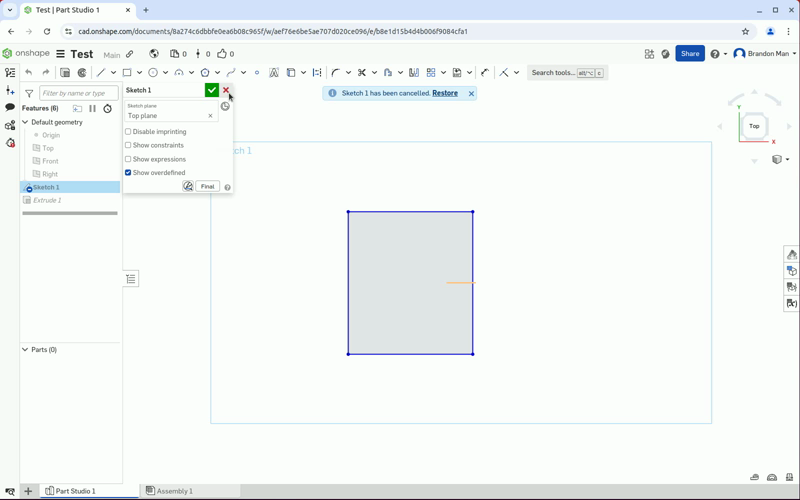
click(229, 92)
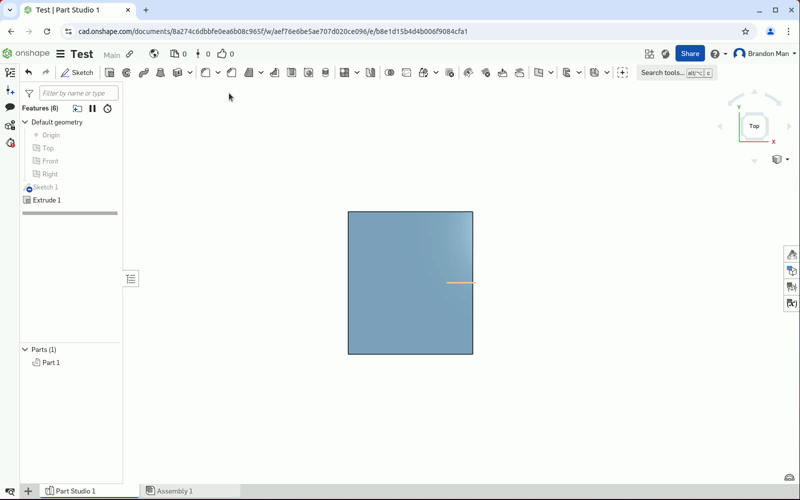
mouse_move(541, 75)
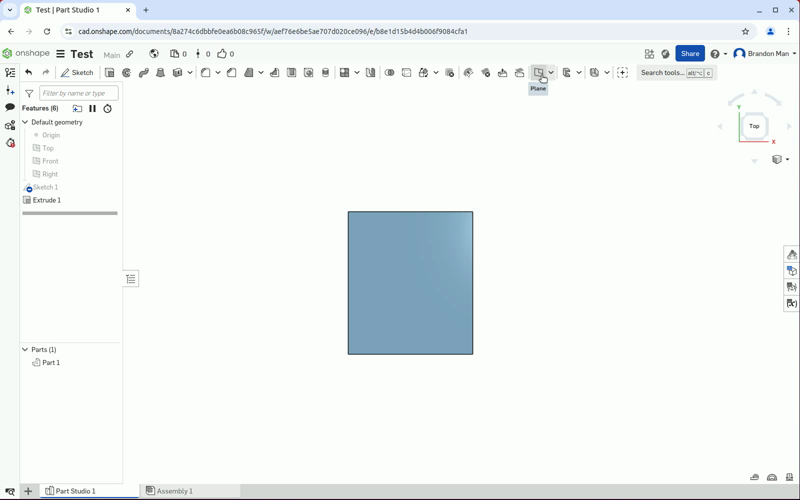
click(541, 75)
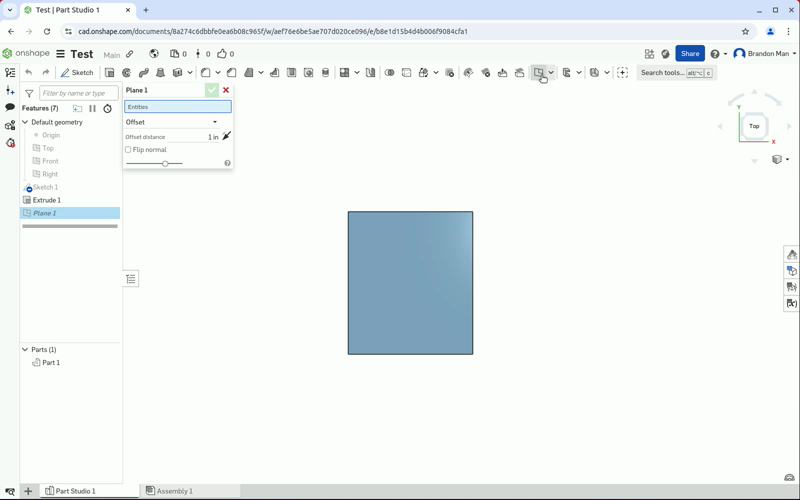
mouse_move(73, 150)
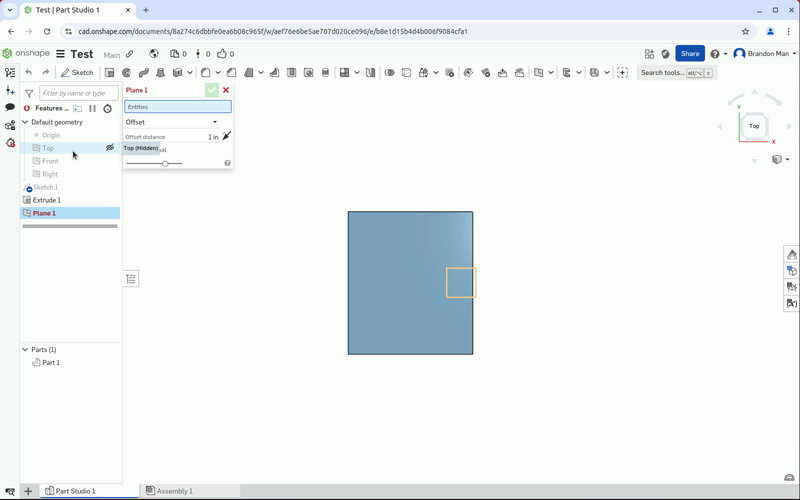
click(73, 150)
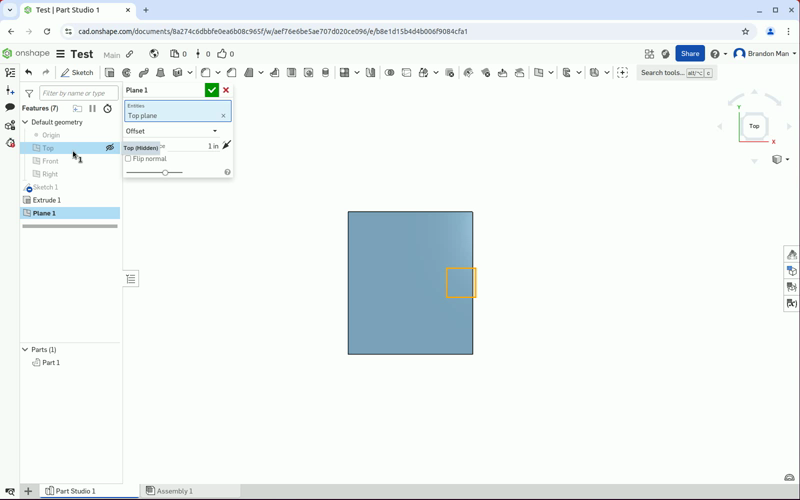
key(tab, 2)
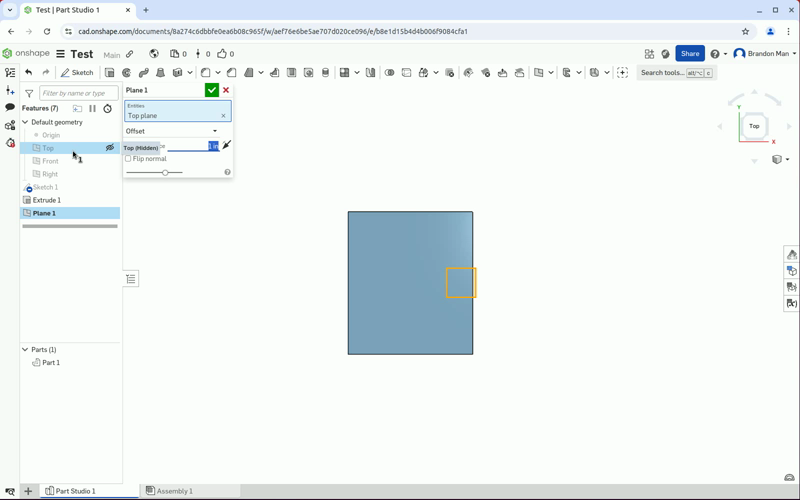
text(2.65)
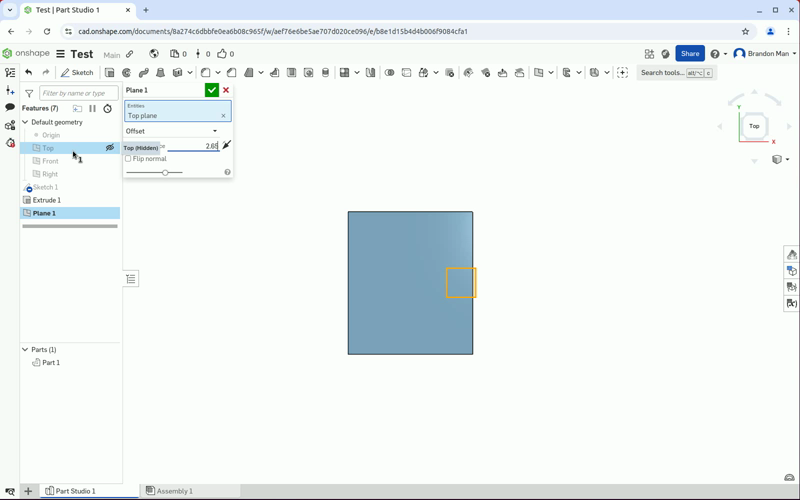
key(enter, 2)
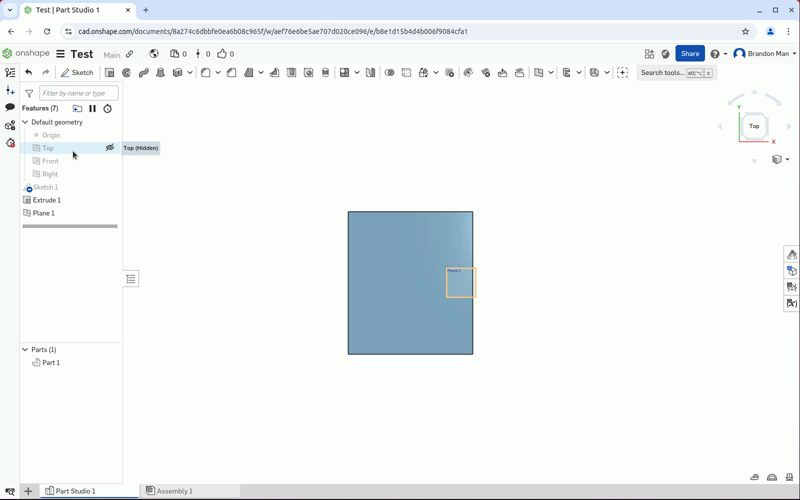
key(shift+s)
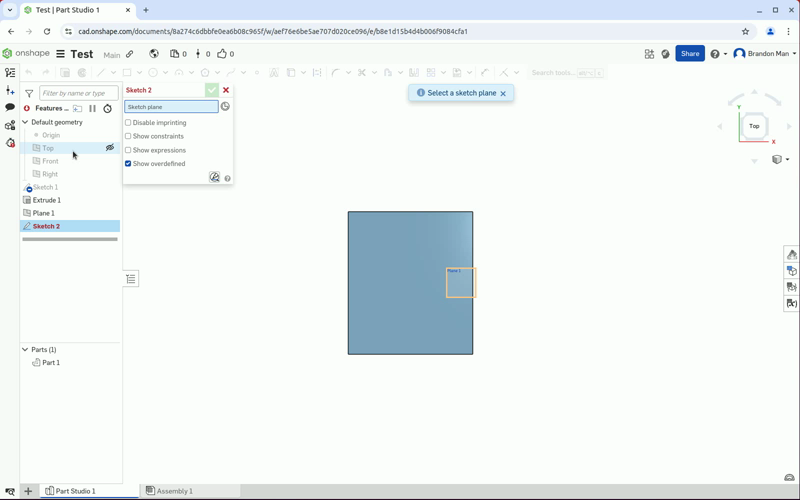
mouse_move(73, 215)
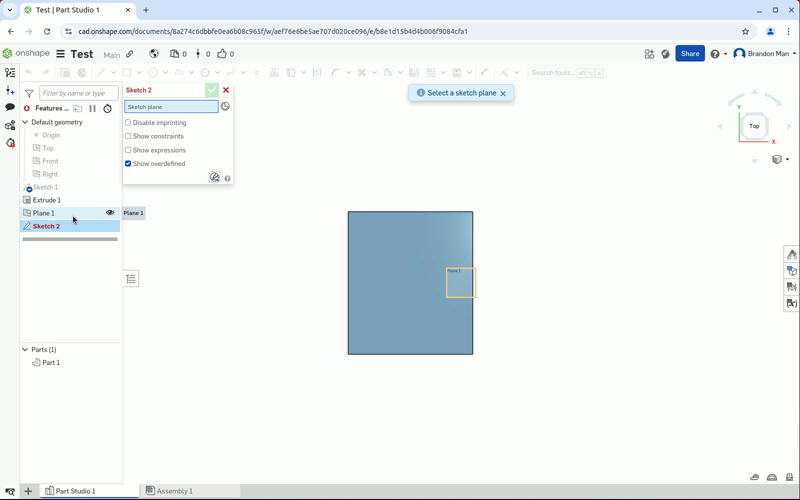
click(73, 215)
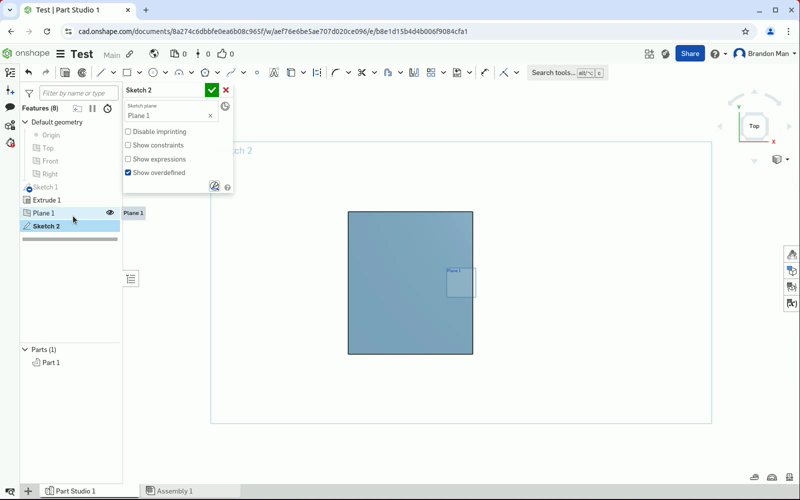
mouse_move(73, 352)
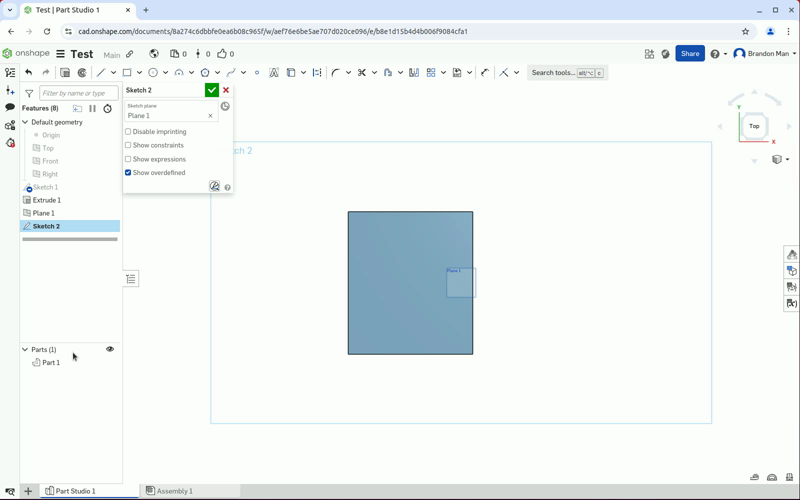
key(y)
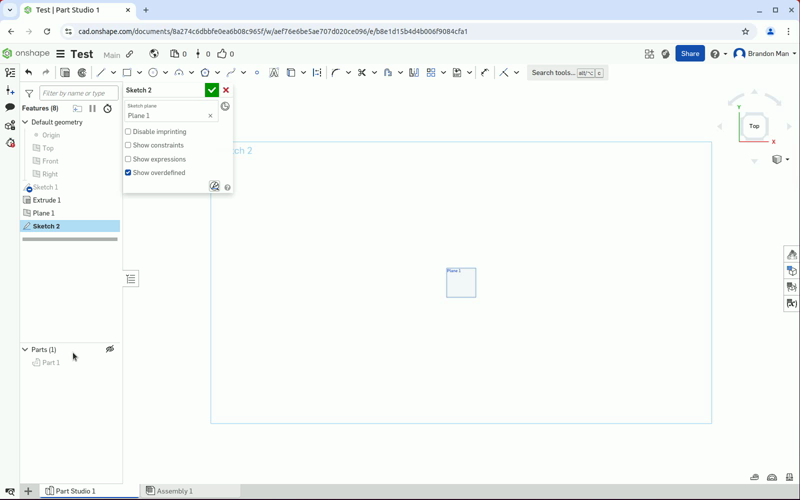
key(l)
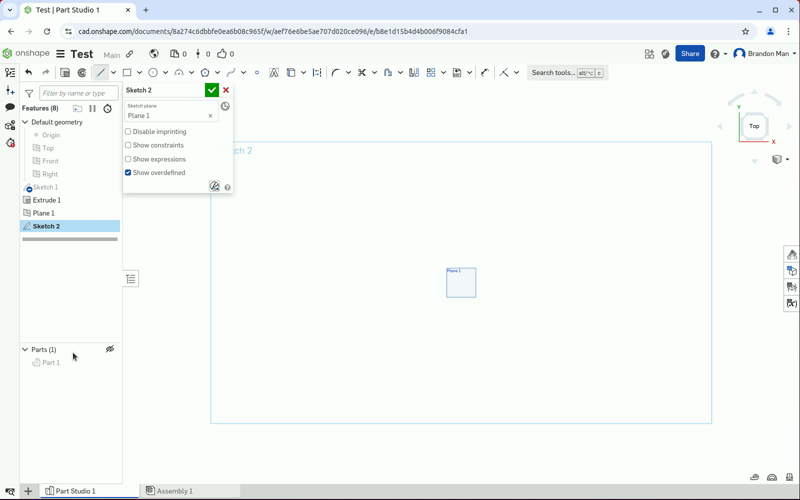
key_down(shift)
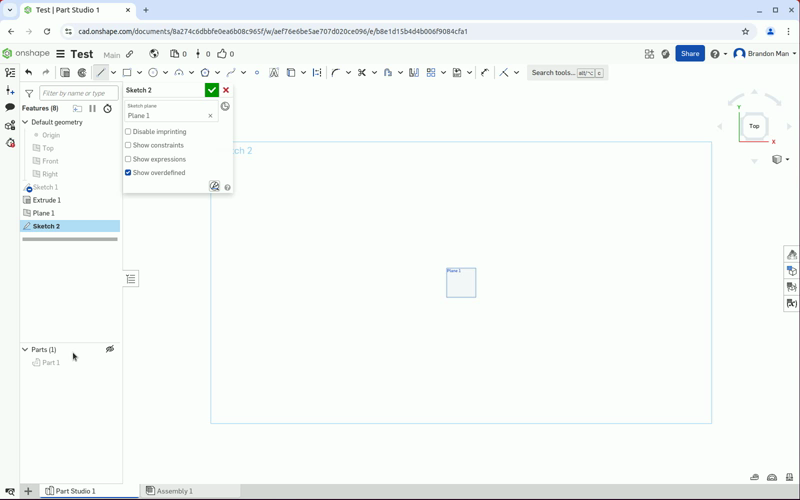
mouse_move(473, 352)
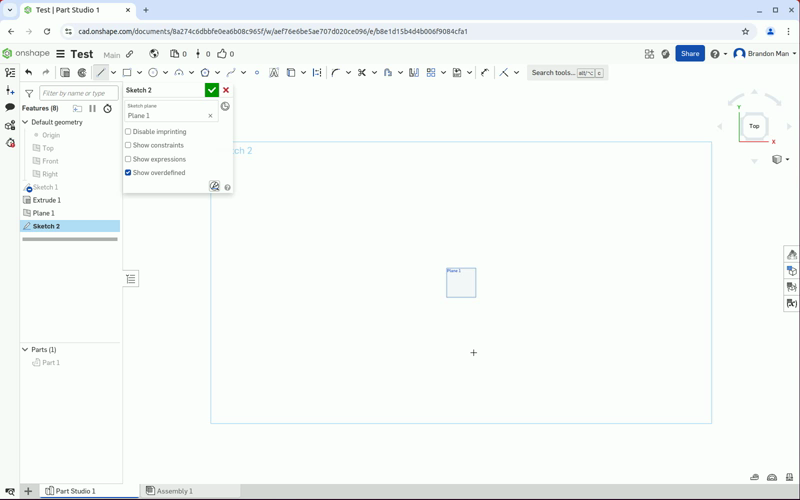
click(473, 352)
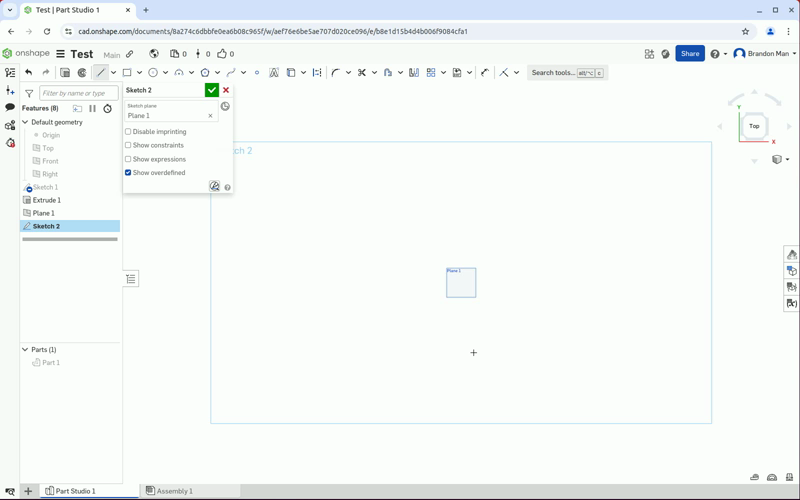
key_up(shift)
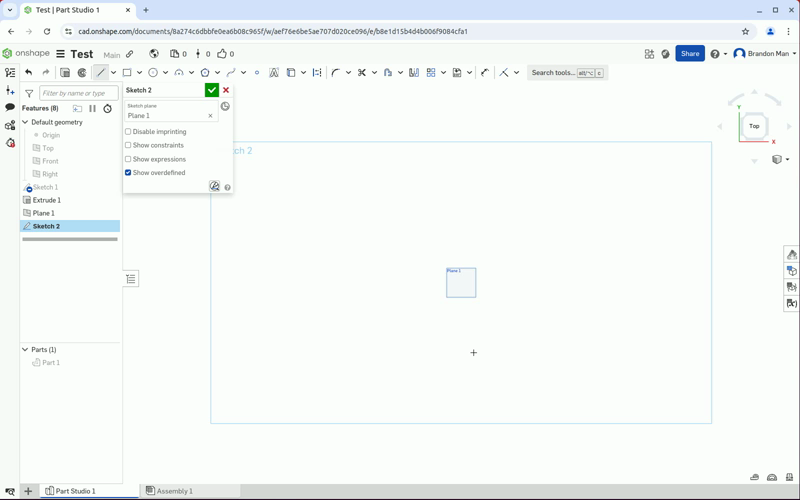
key_down(shift)
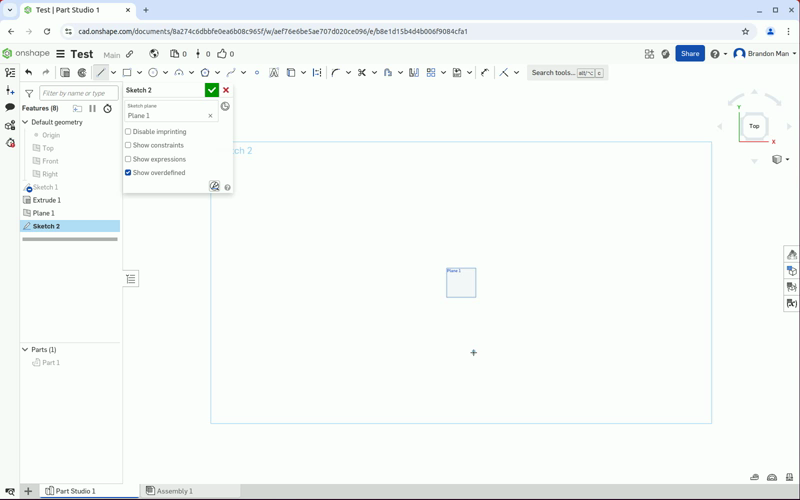
mouse_move(503, 352)
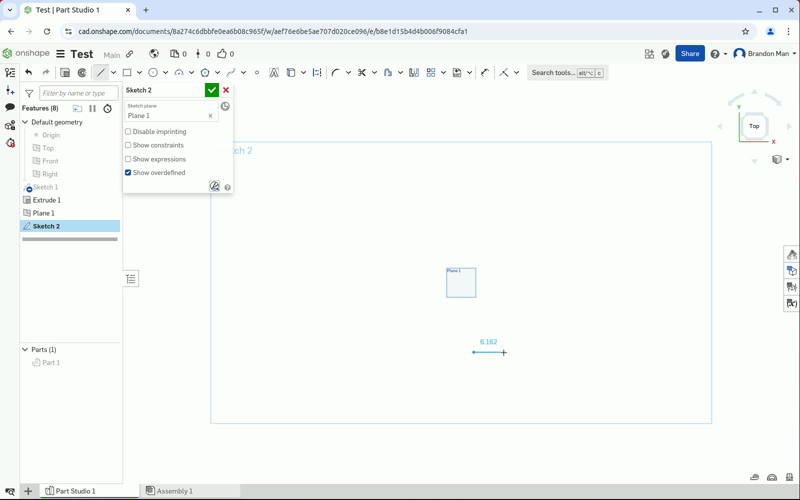
mouse_move(480, 352)
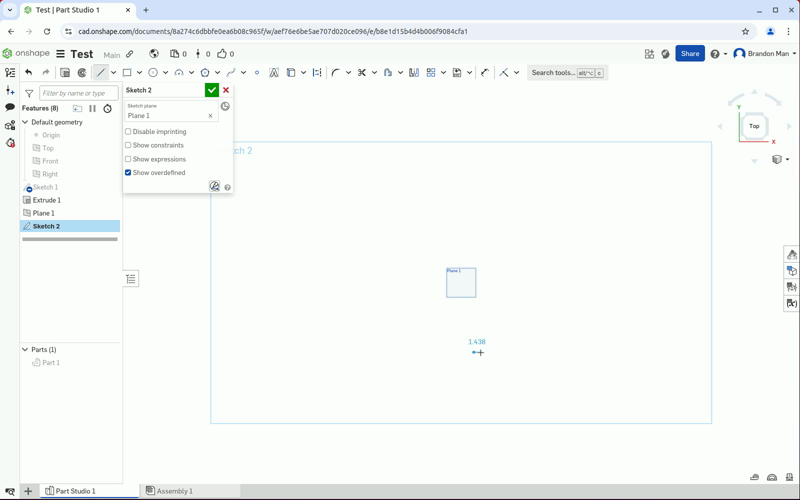
scroll(6)
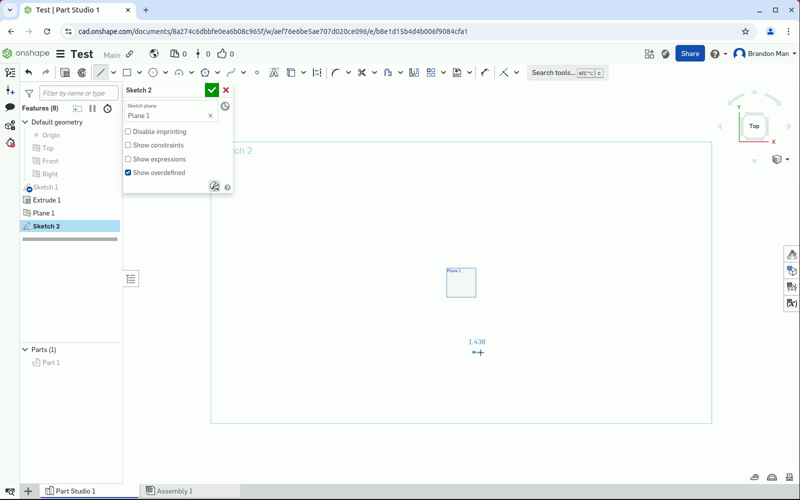
scroll(6)
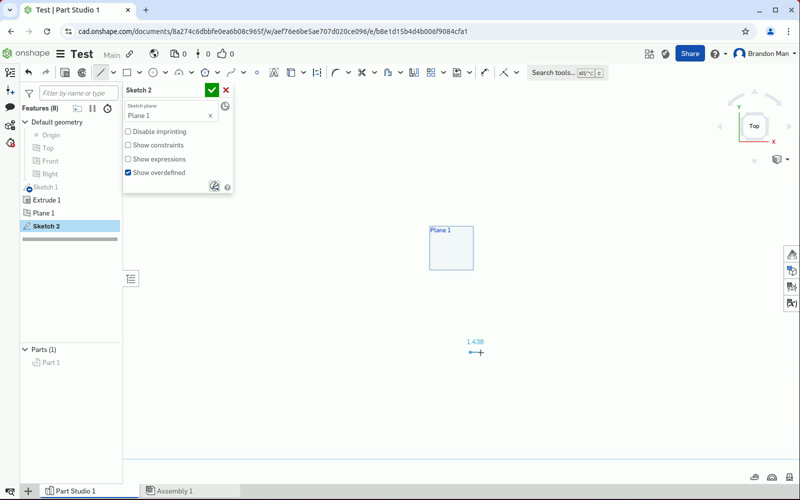
scroll(6)
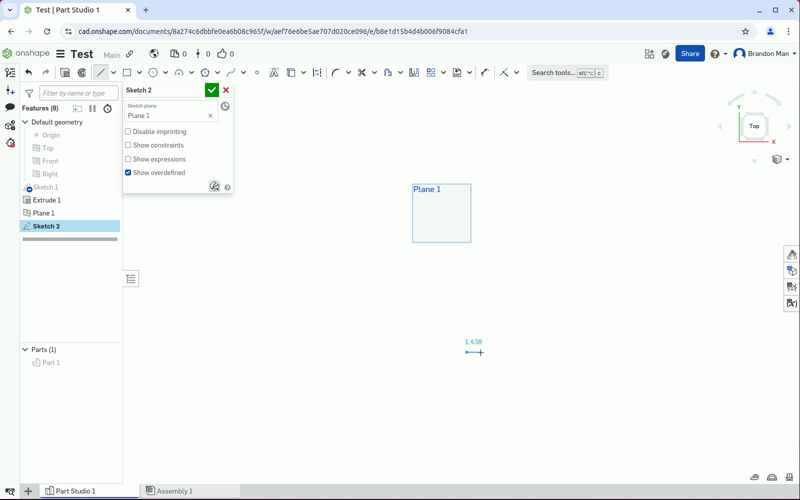
scroll(6)
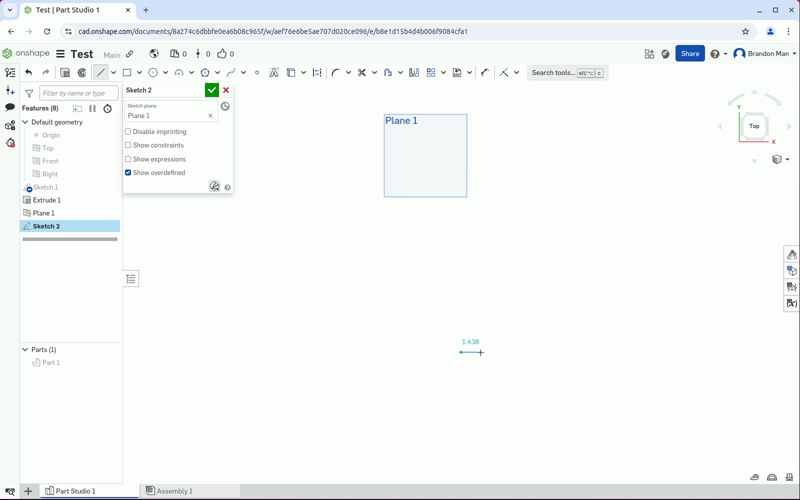
scroll(6)
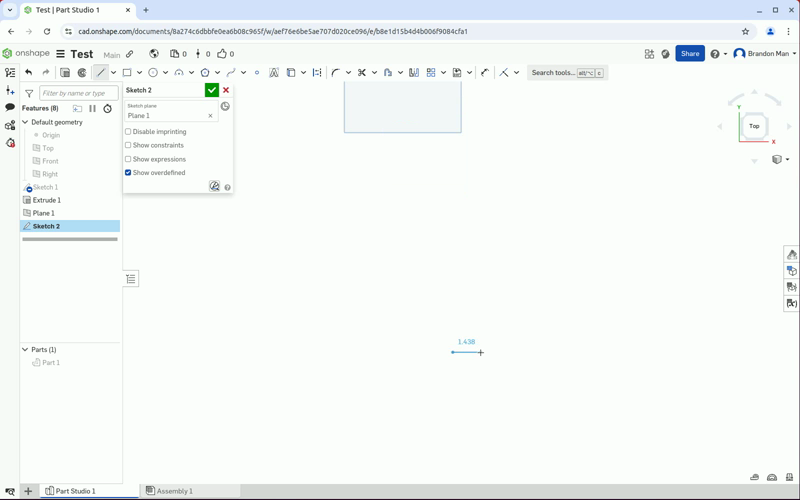
scroll(6)
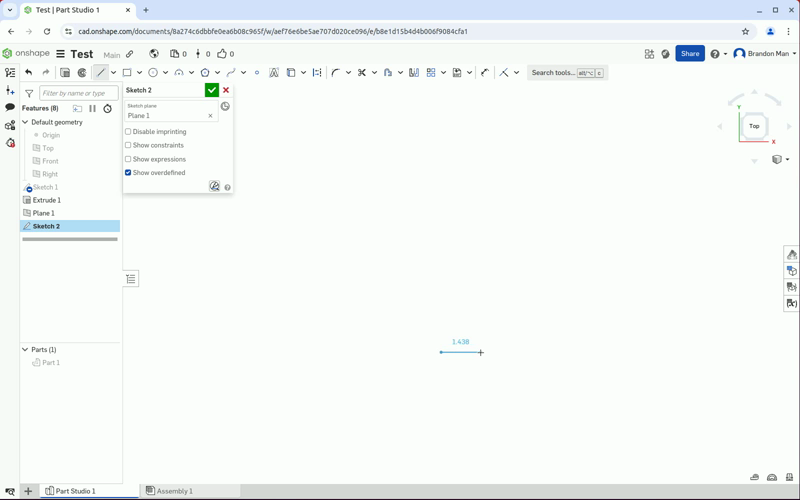
scroll(6)
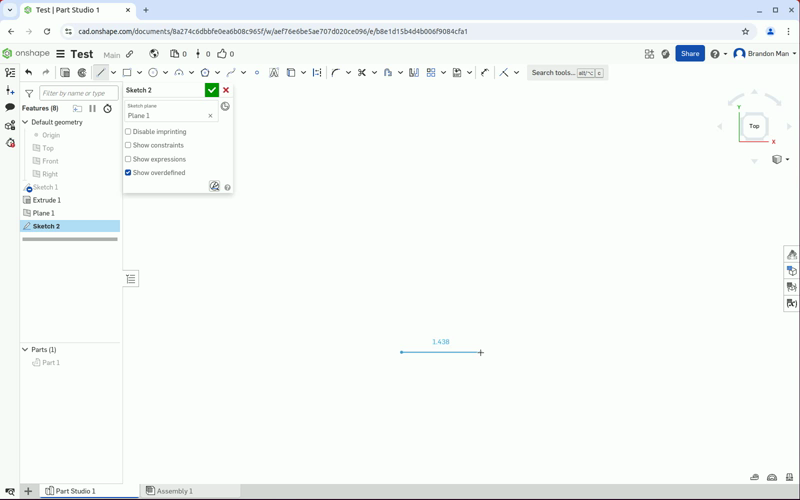
click(480, 352)
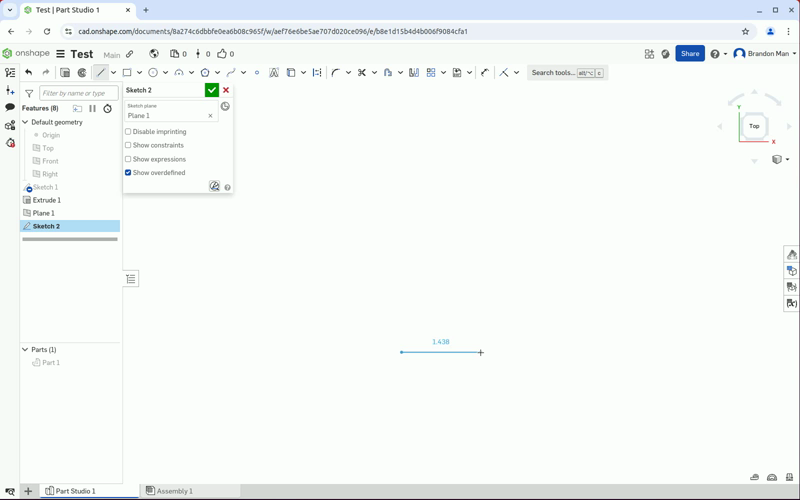
scroll(-6)
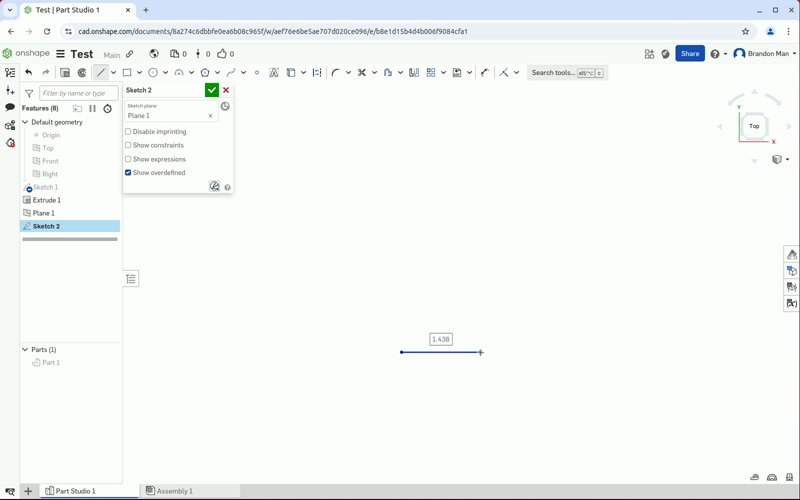
scroll(-6)
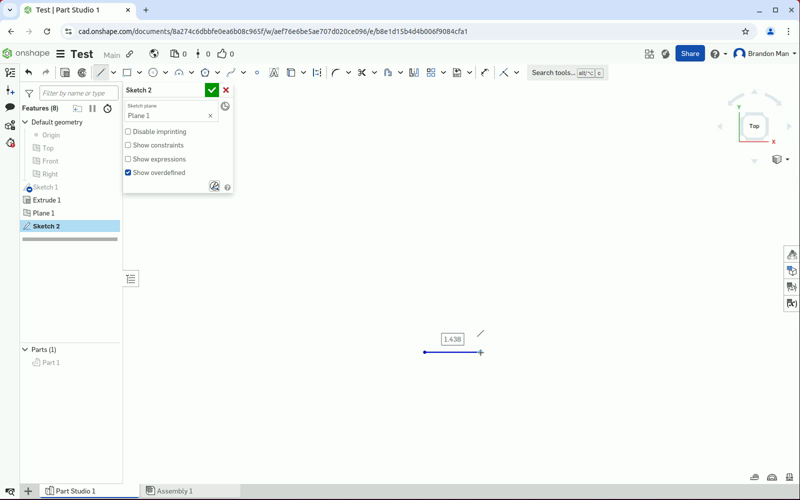
scroll(-6)
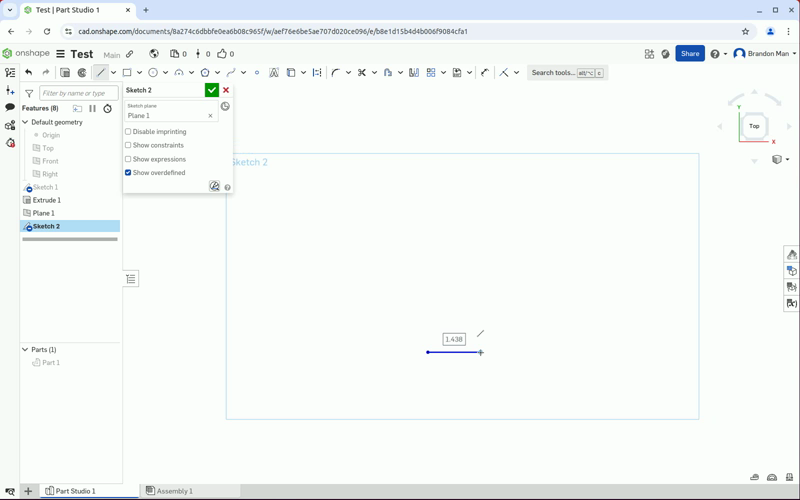
scroll(-6)
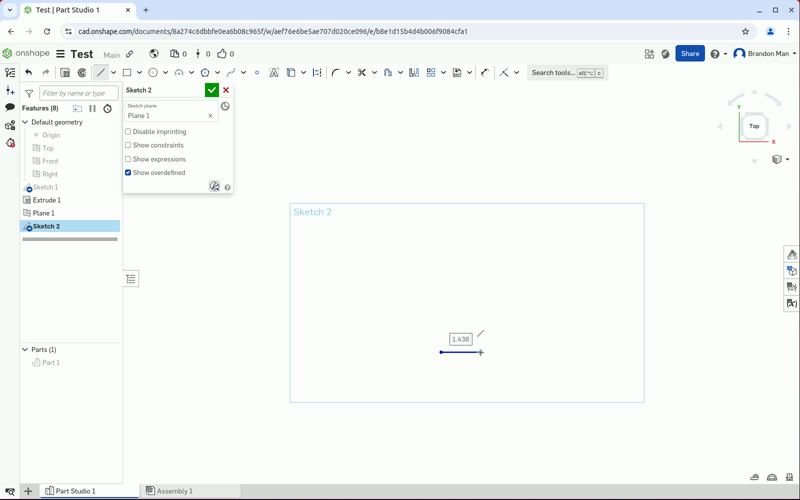
scroll(-6)
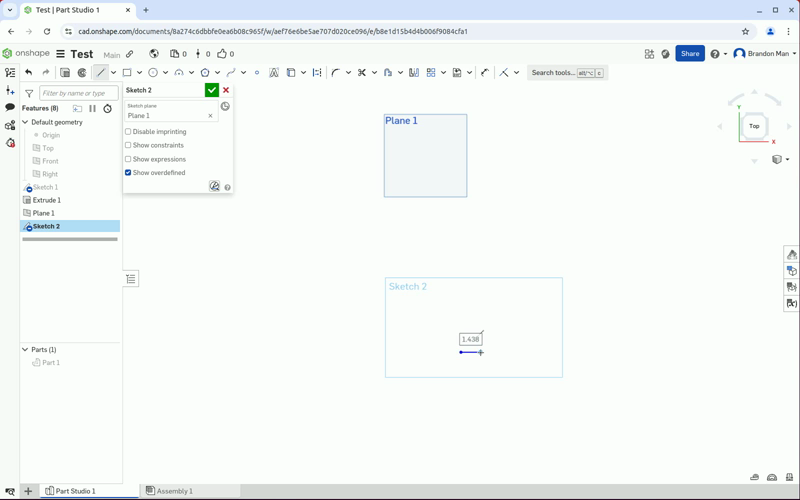
scroll(-6)
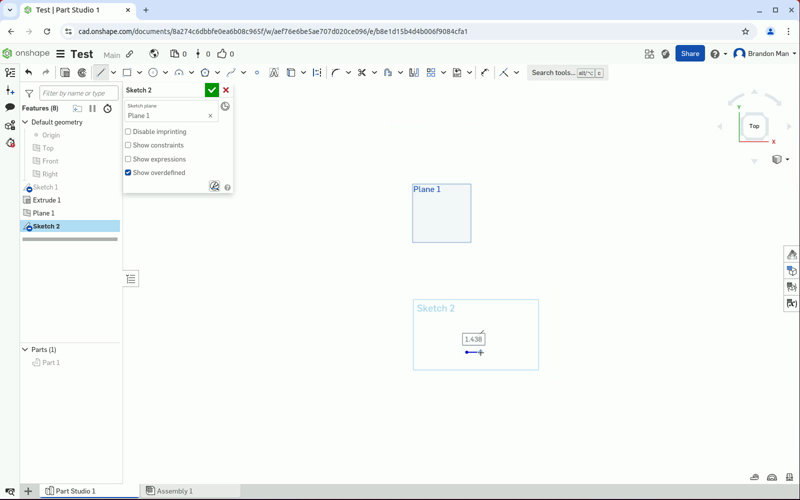
scroll(-6)
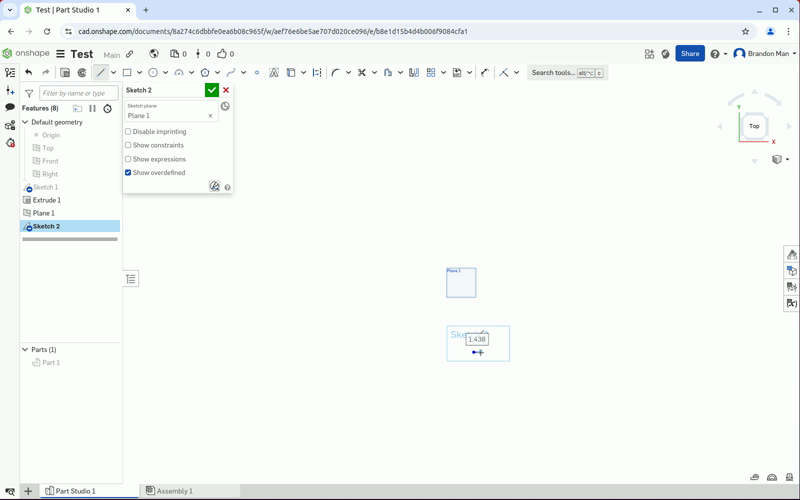
key_up(shift)
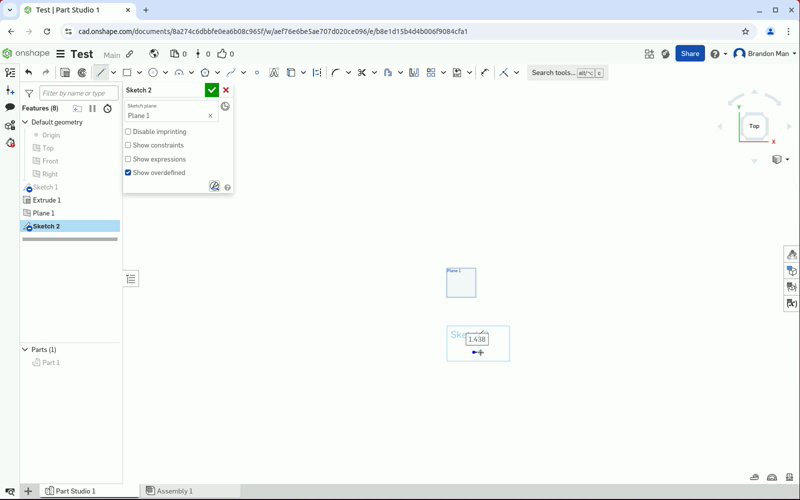
key_down(shift)
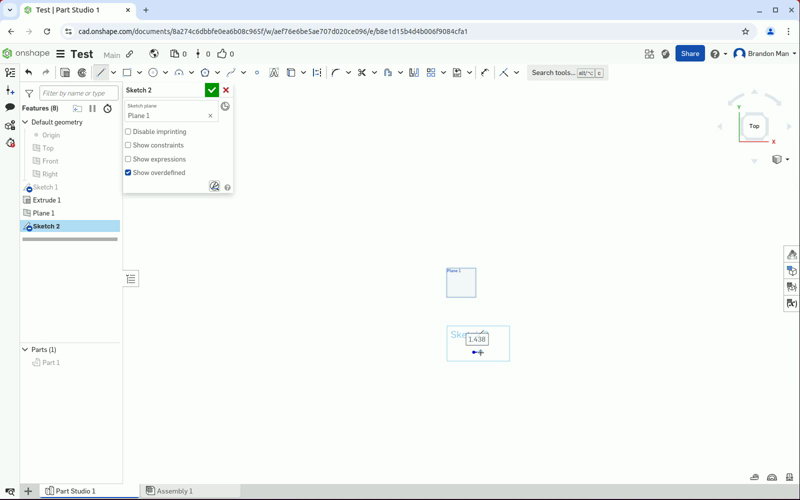
mouse_move(480, 213)
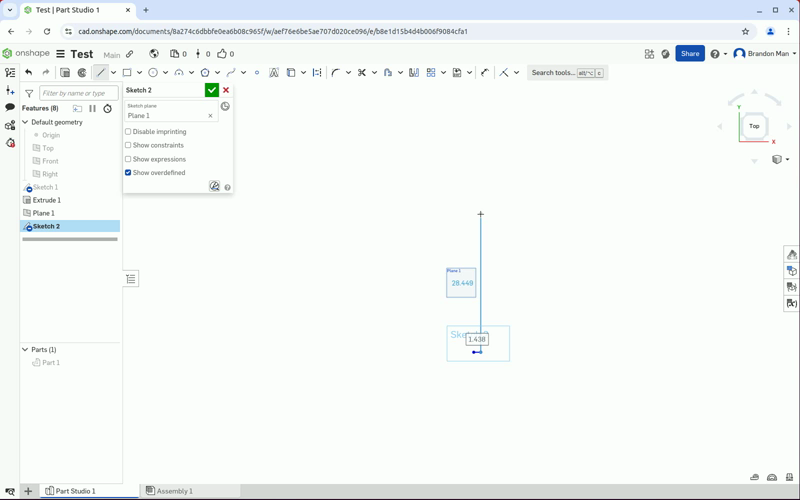
click(480, 213)
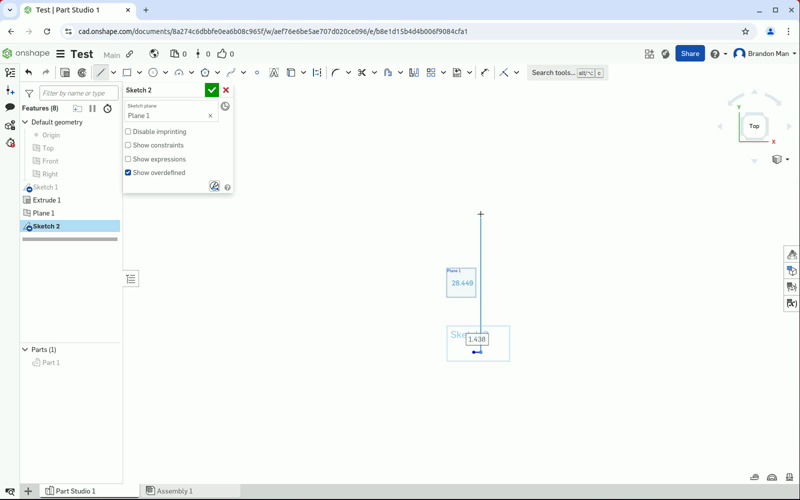
key_up(shift)
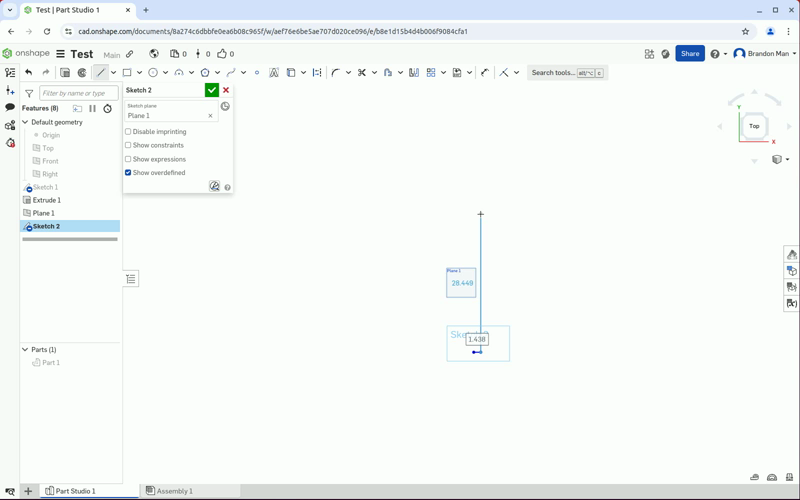
key_down(shift)
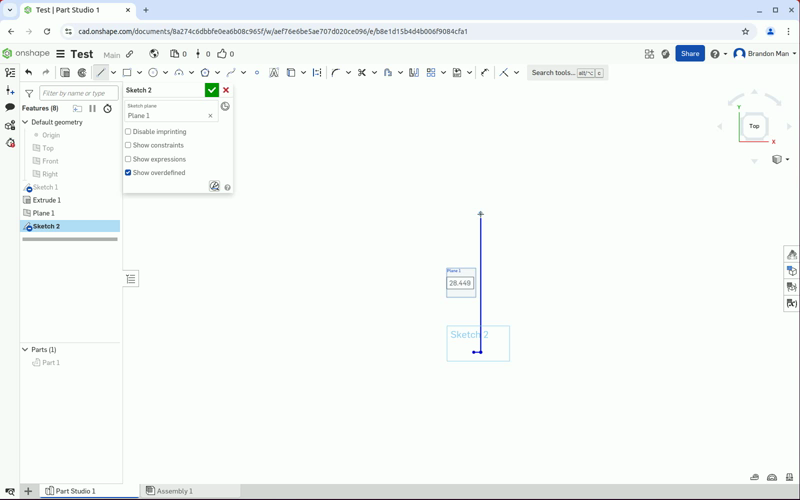
mouse_move(510, 213)
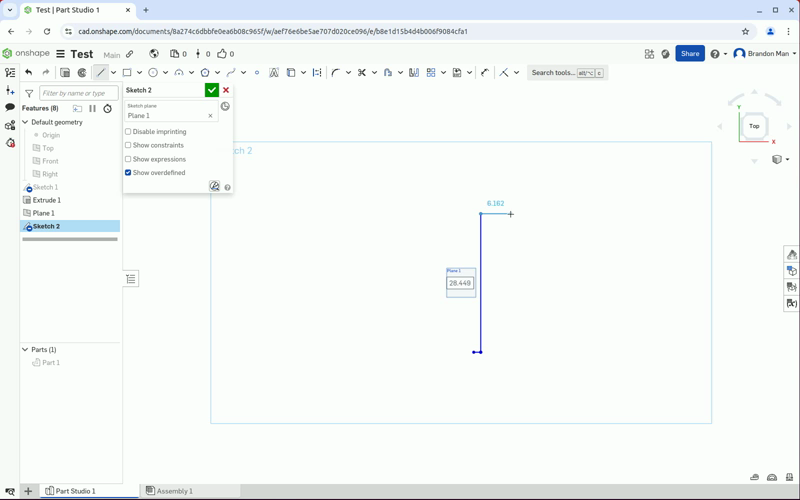
mouse_move(473, 213)
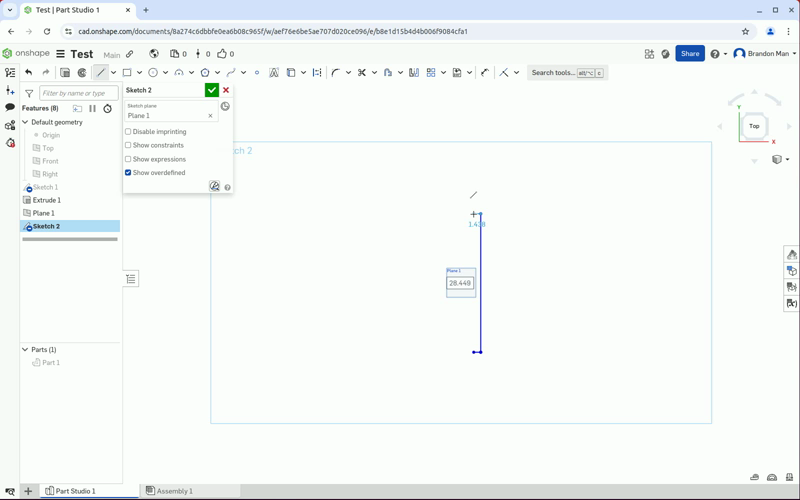
scroll(6)
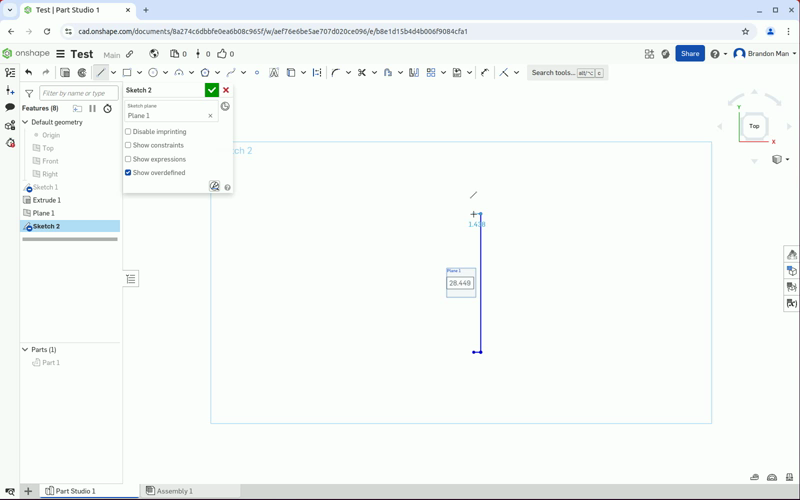
scroll(6)
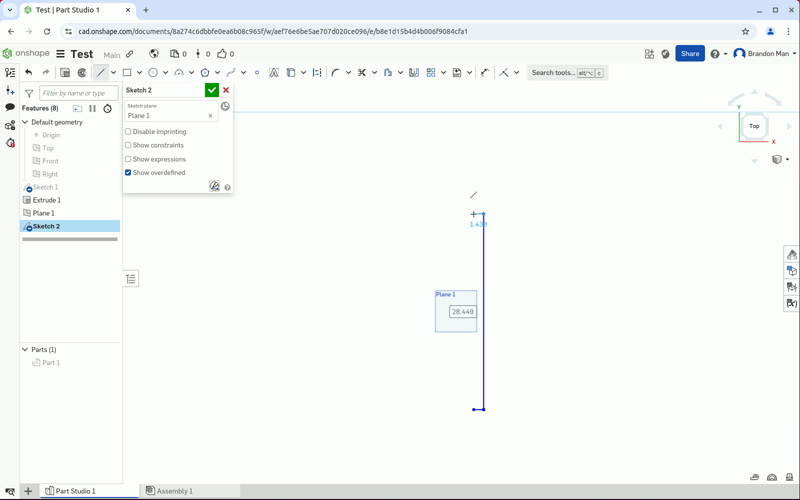
scroll(6)
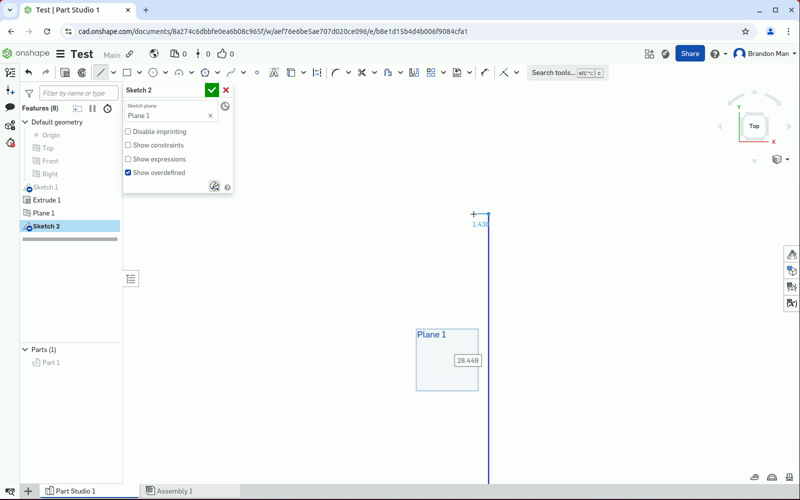
scroll(6)
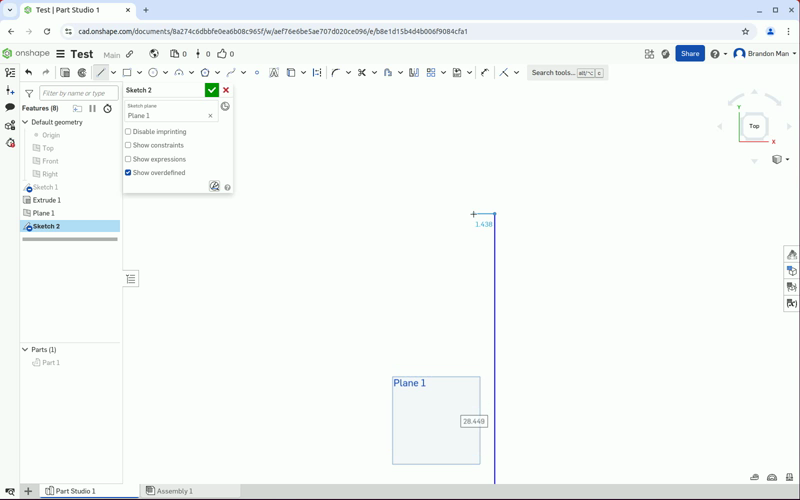
scroll(6)
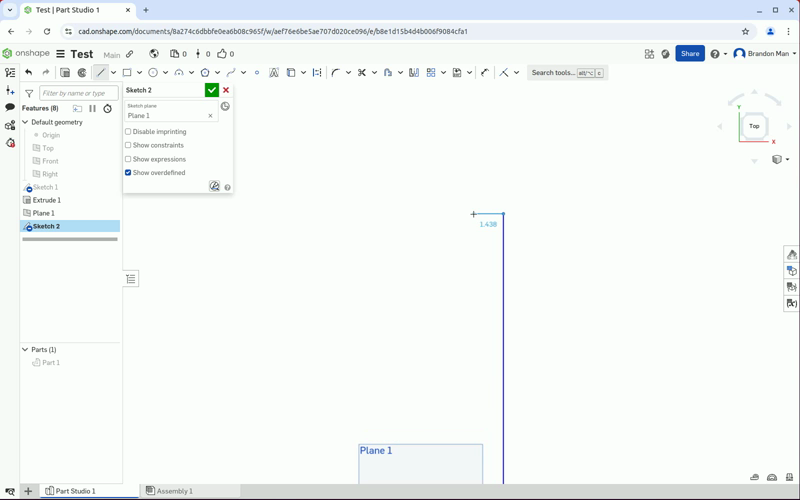
scroll(6)
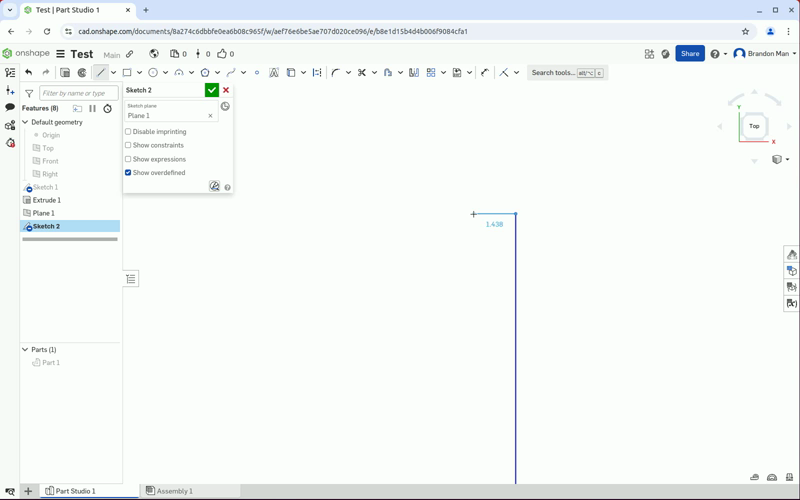
scroll(6)
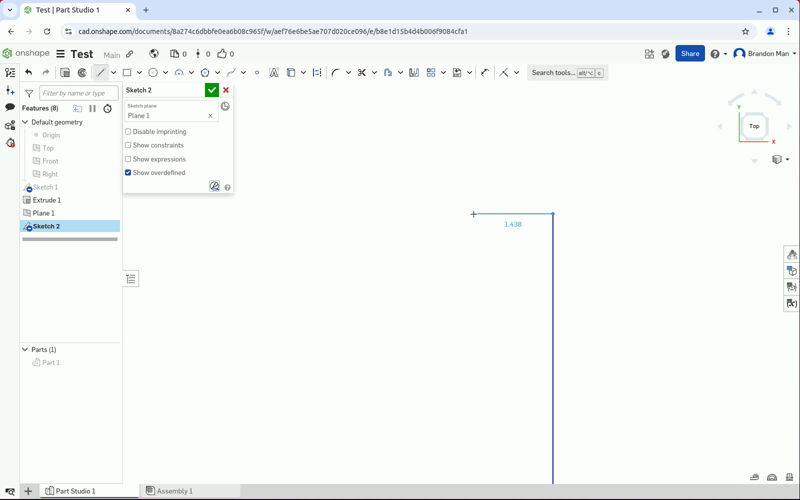
click(473, 213)
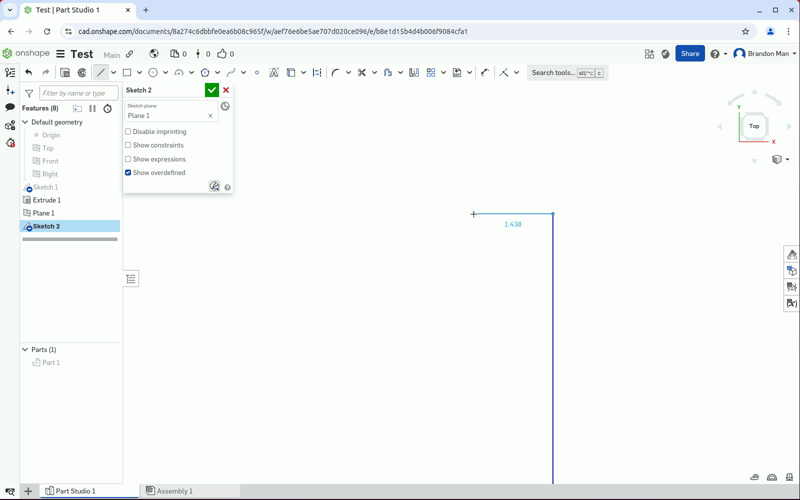
scroll(-6)
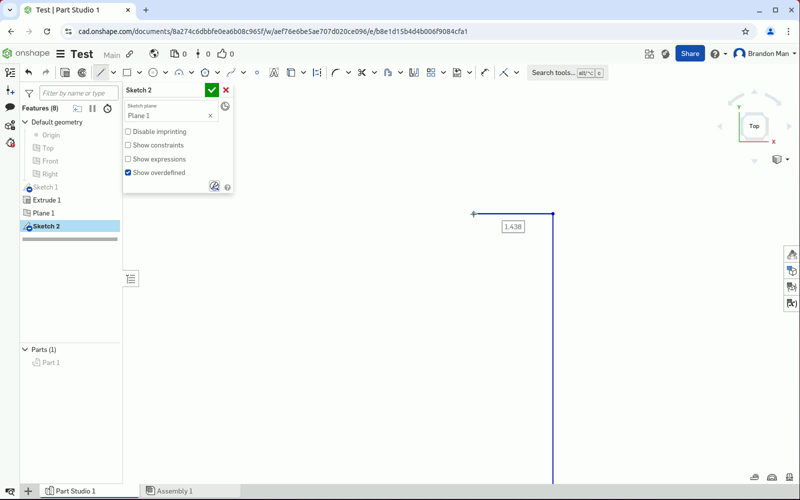
scroll(-6)
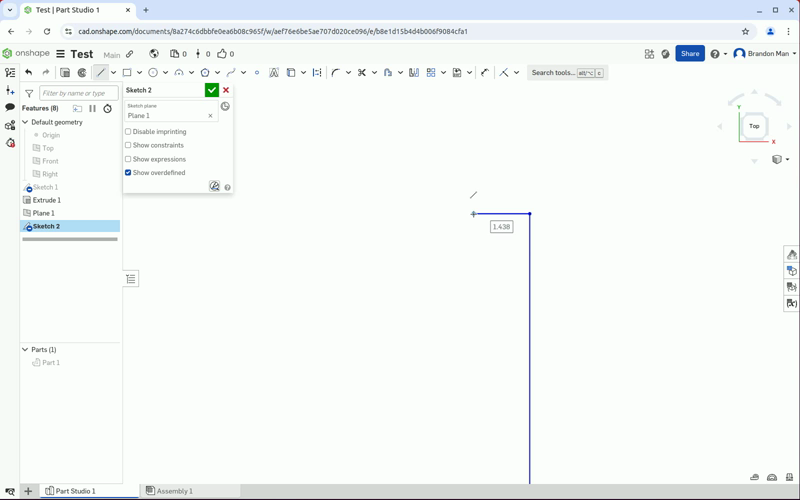
scroll(-6)
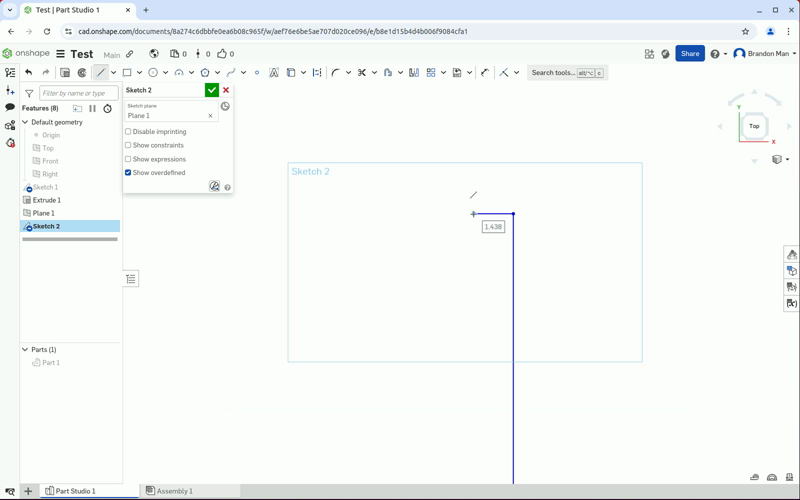
scroll(-6)
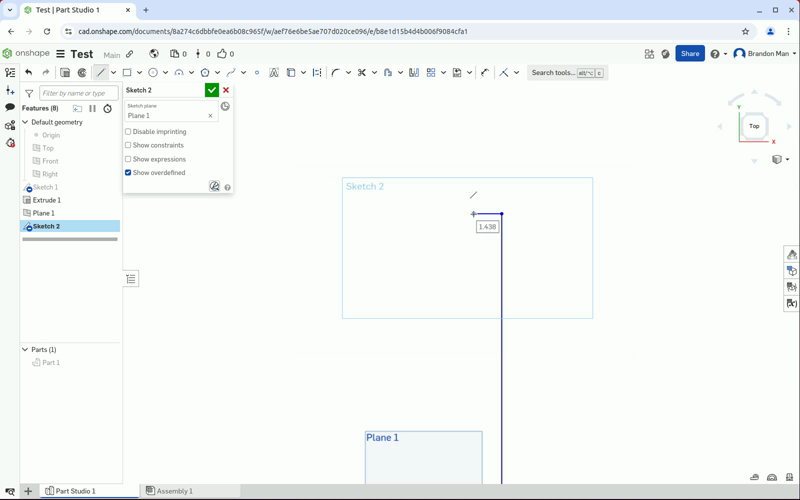
scroll(-6)
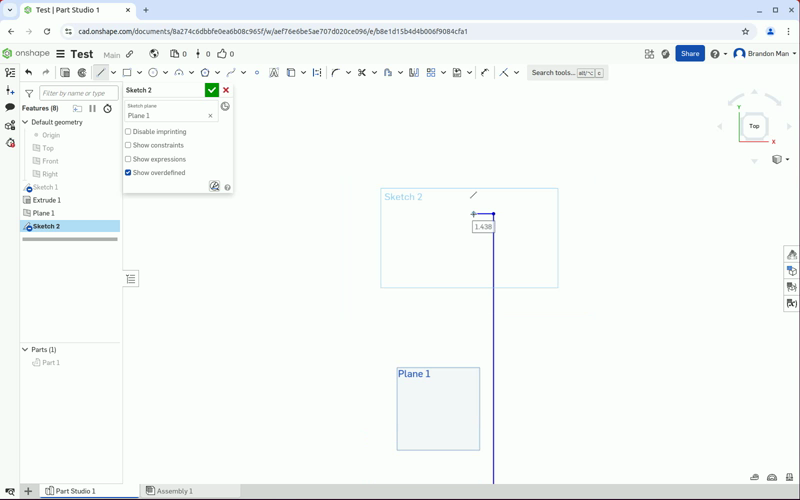
scroll(-6)
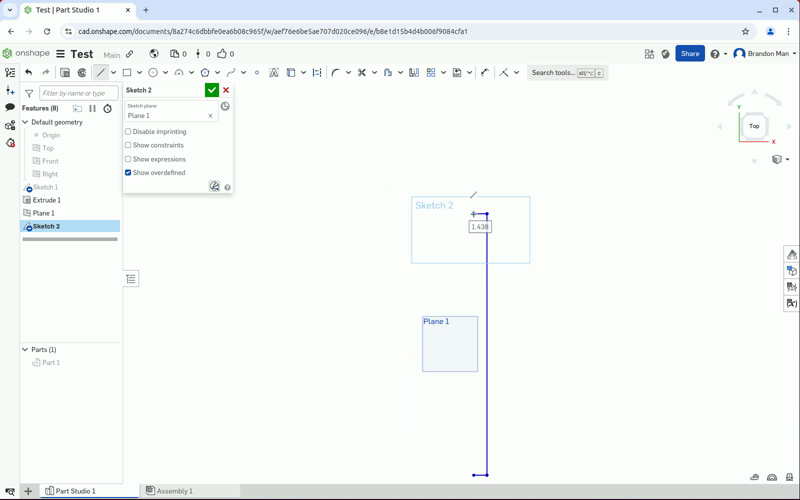
scroll(-6)
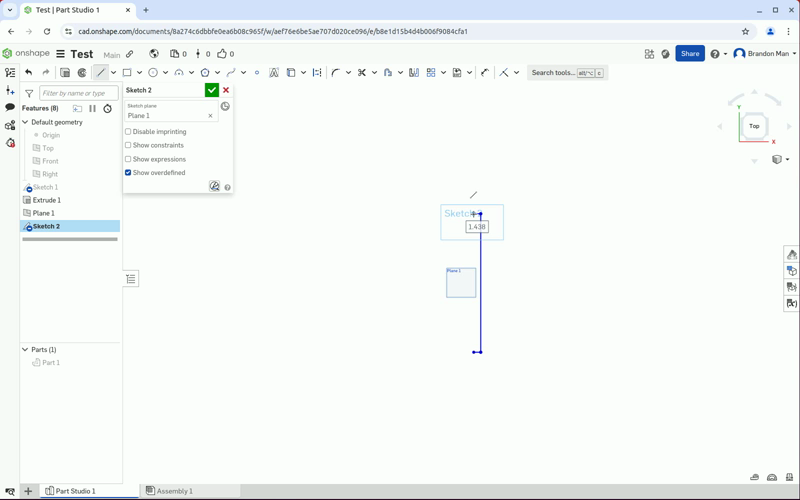
key_up(shift)
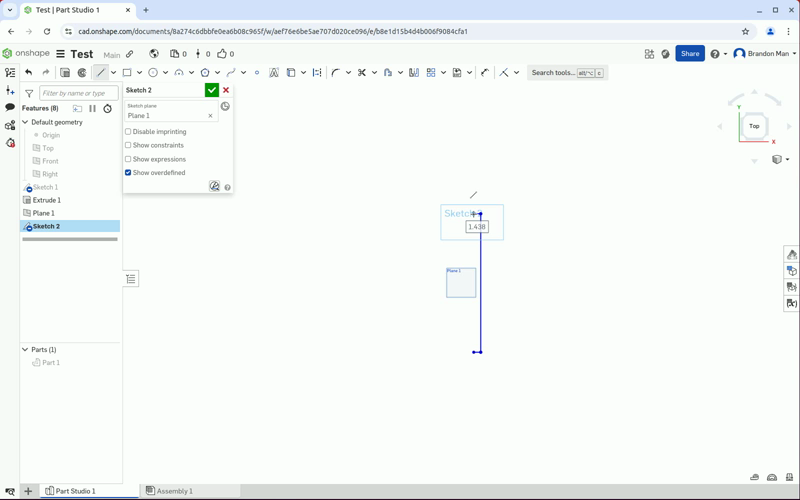
key_down(shift)
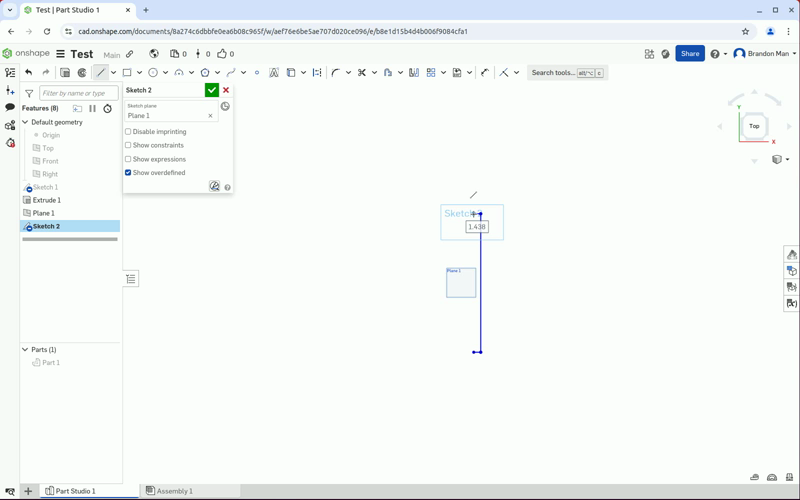
mouse_move(473, 352)
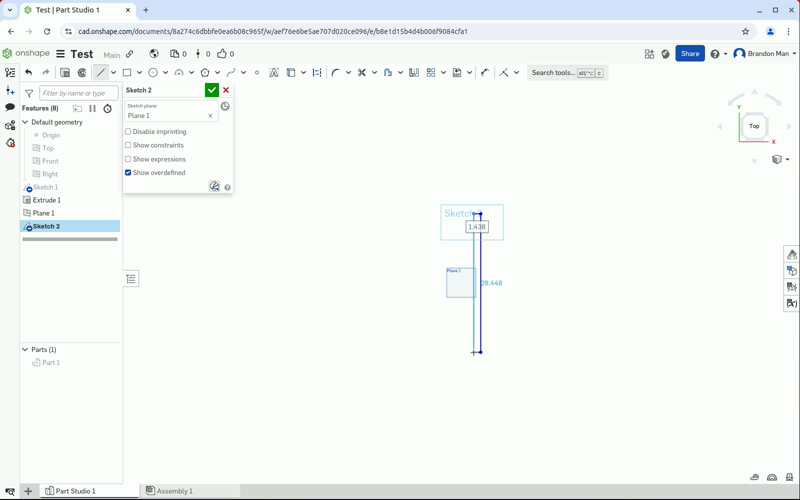
key_up(shift)
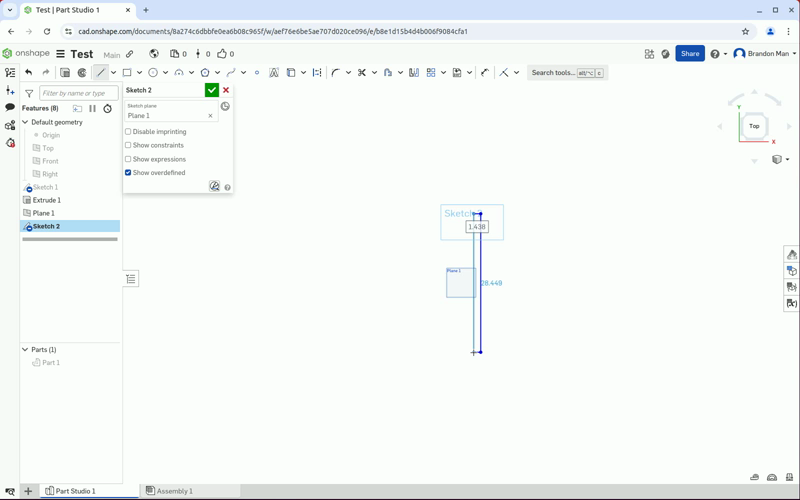
click(473, 352)
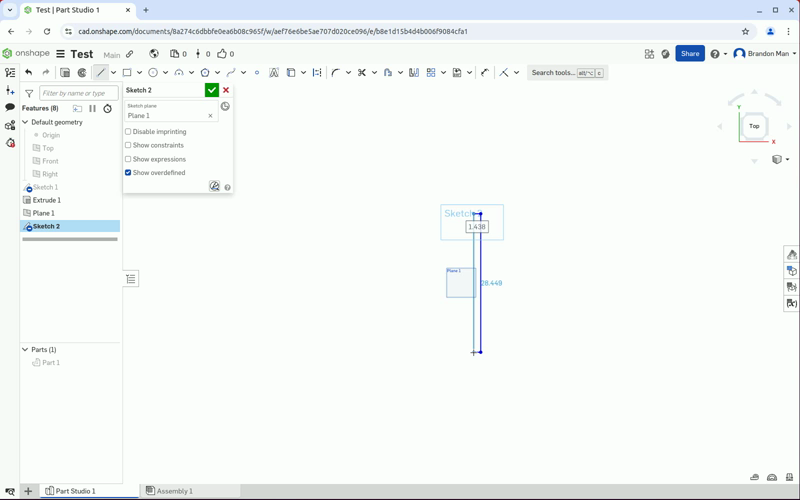
key(esc)
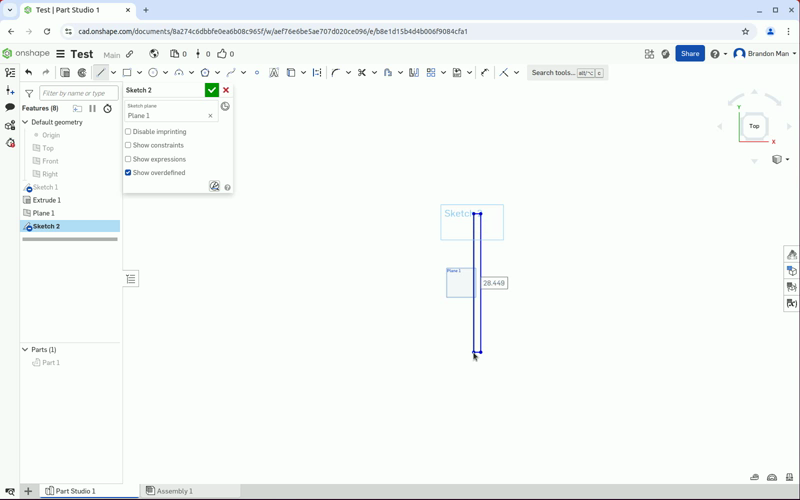
mouse_move(480, 251)
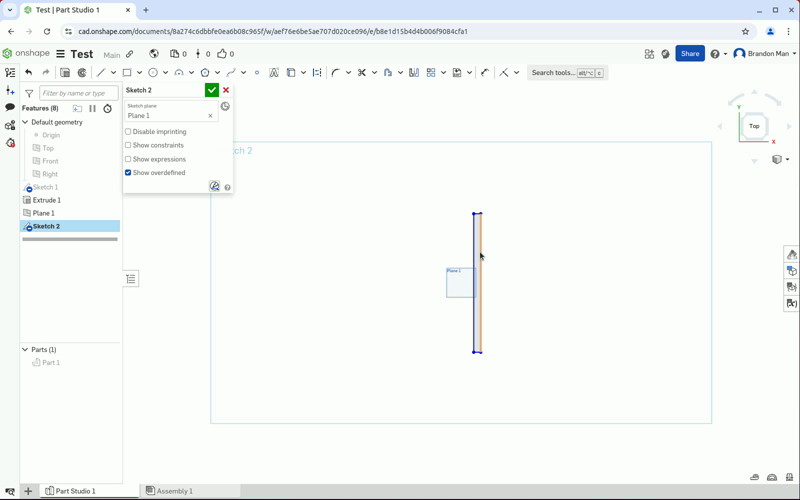
scroll(6)
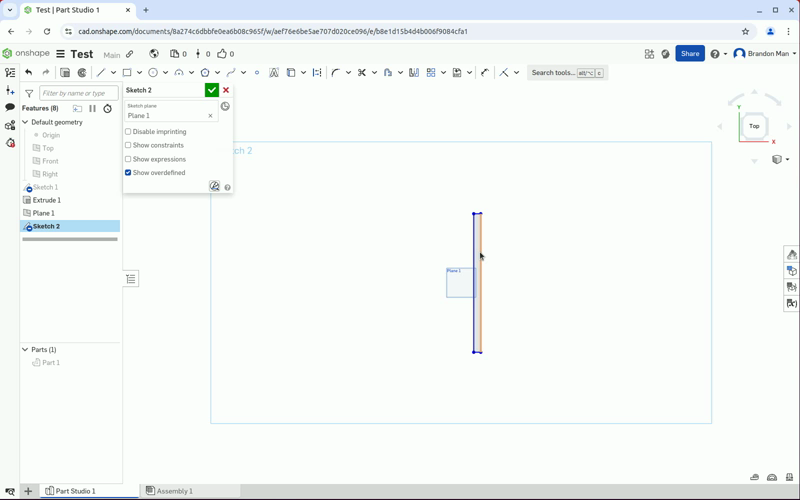
scroll(6)
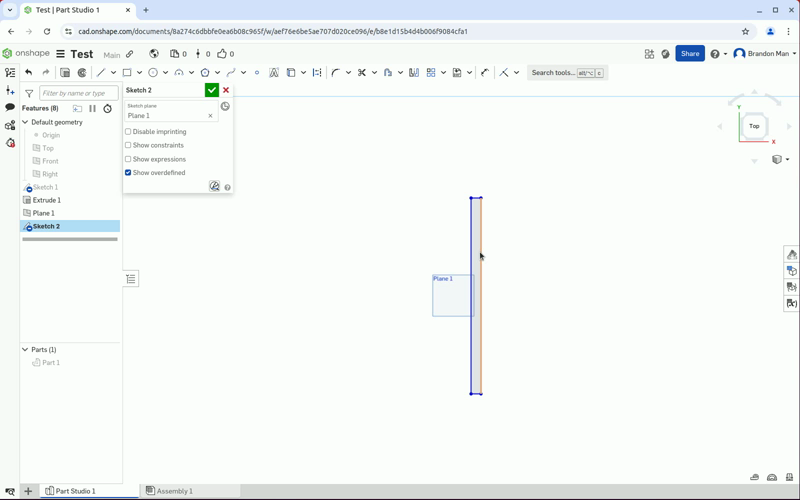
scroll(6)
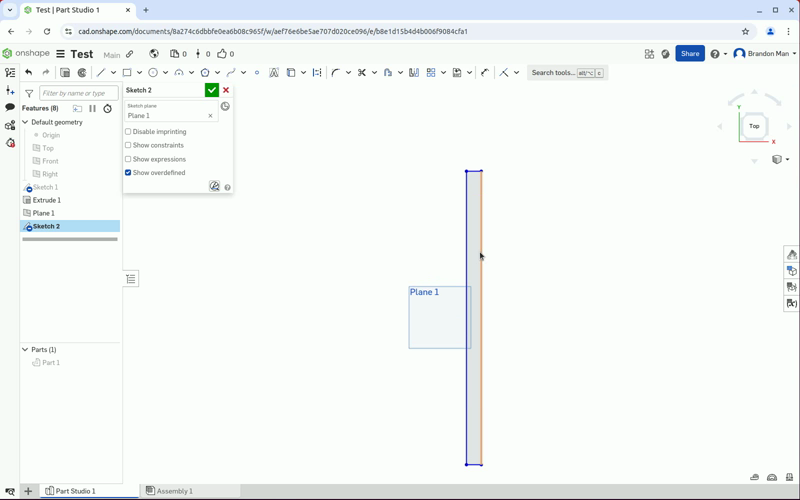
scroll(6)
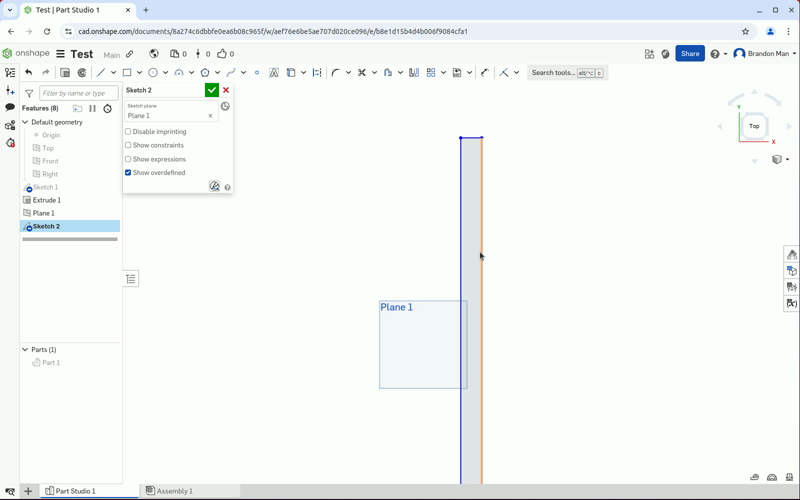
scroll(6)
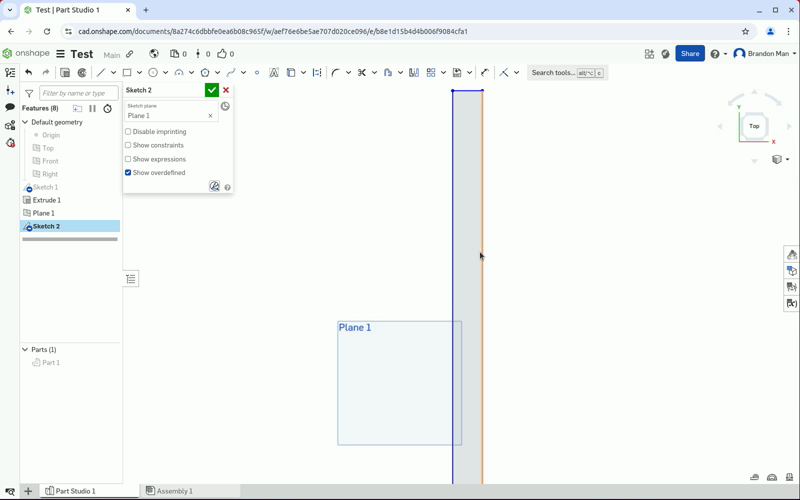
scroll(6)
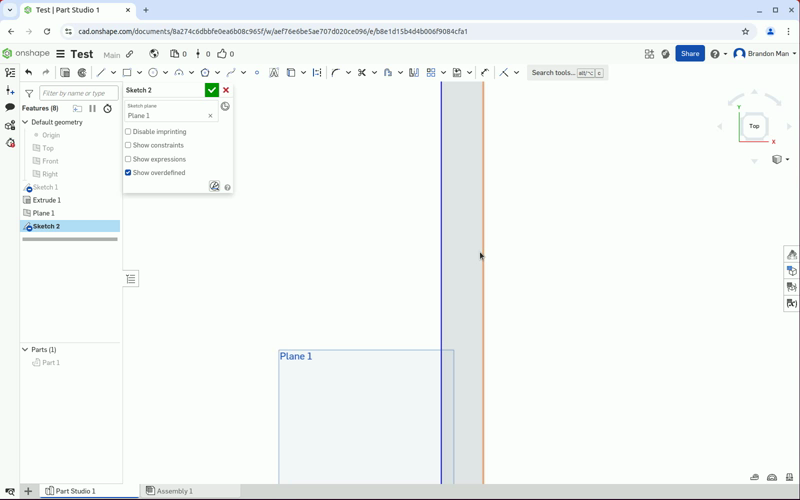
scroll(6)
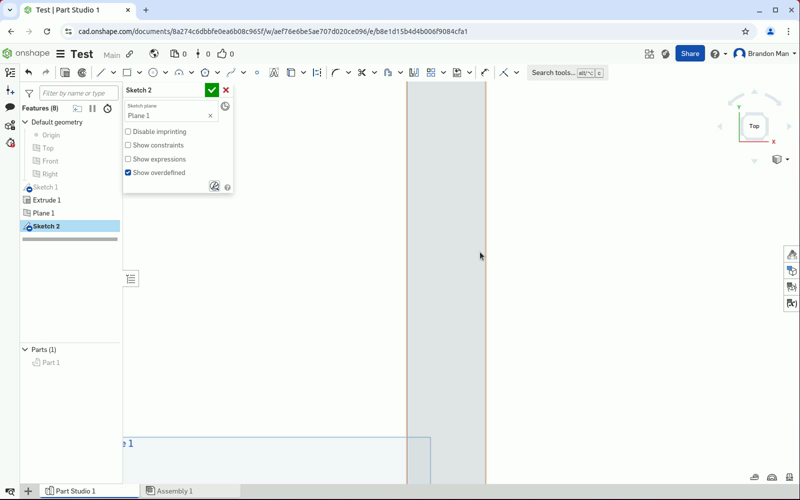
click(480, 251)
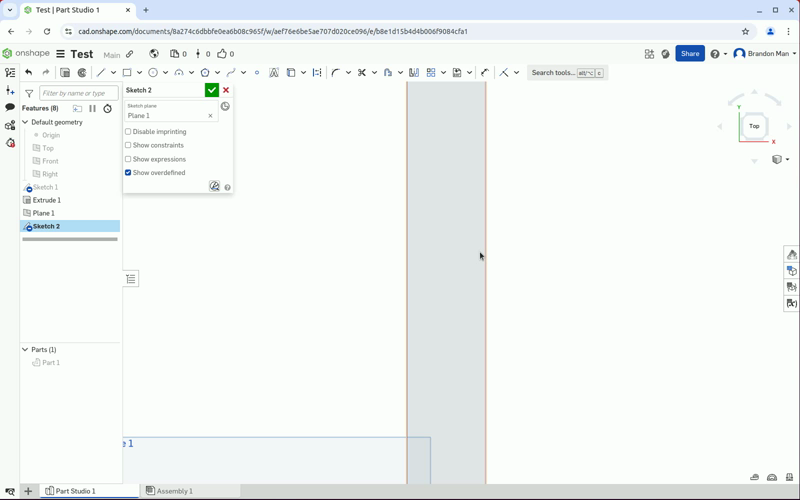
scroll(-6)
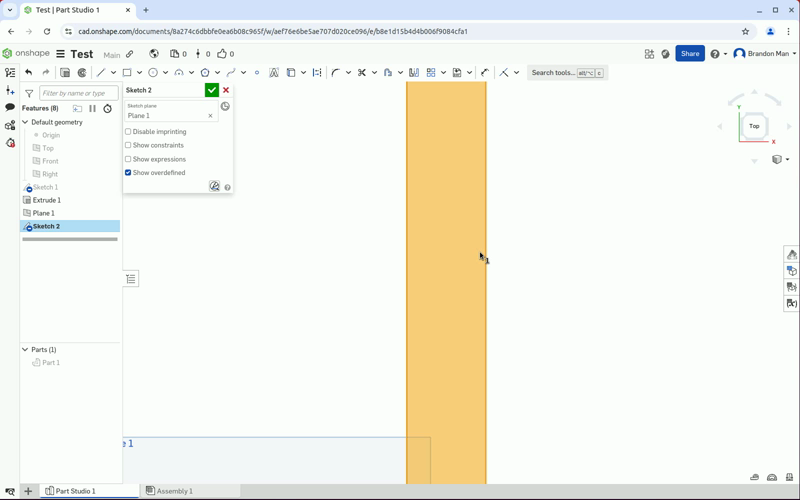
scroll(-6)
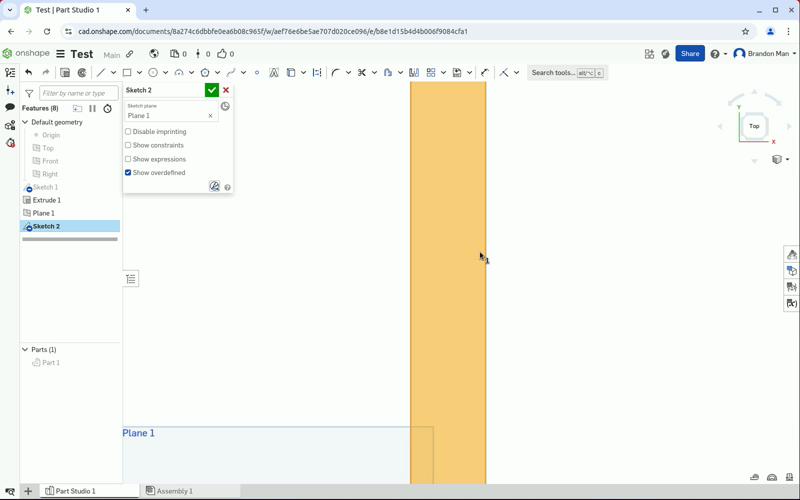
scroll(-6)
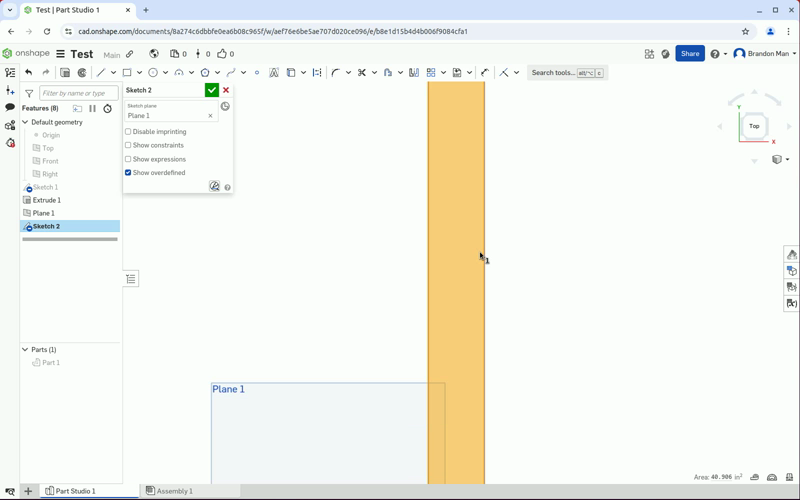
scroll(-6)
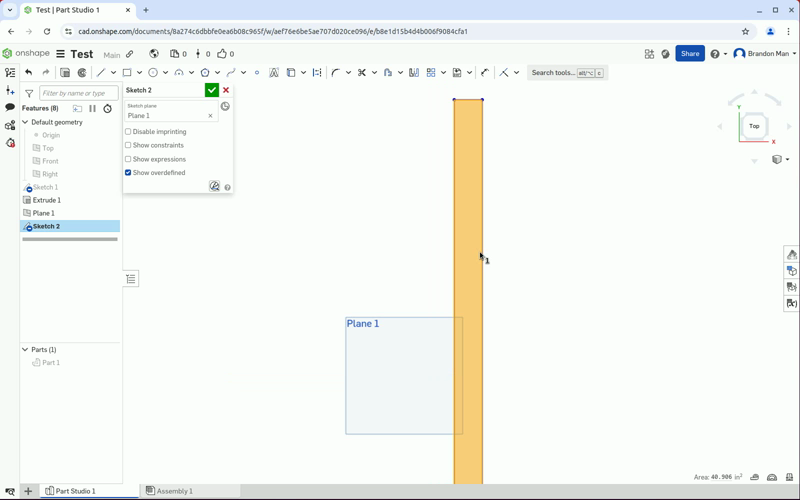
scroll(-6)
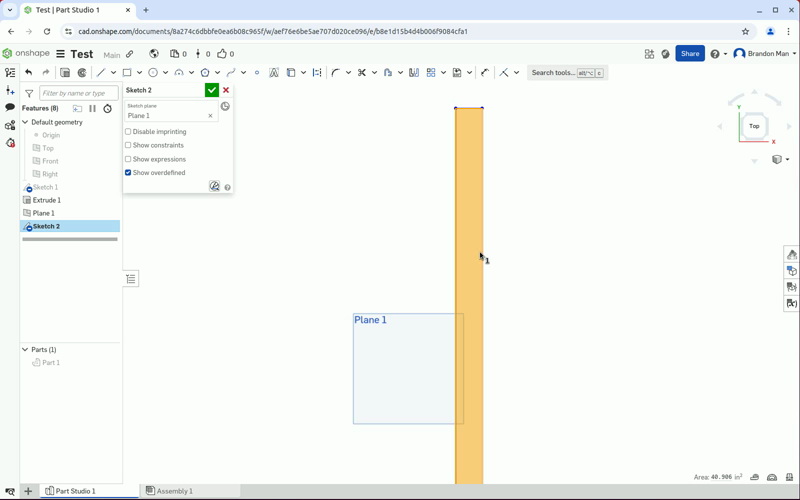
scroll(-6)
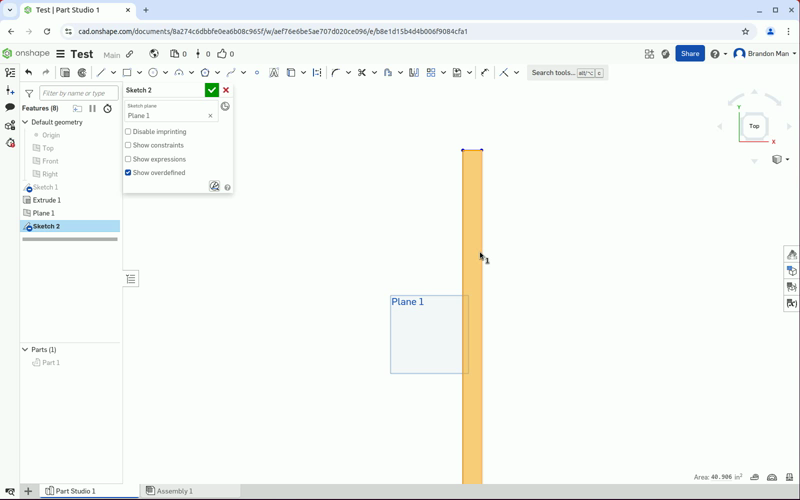
scroll(-6)
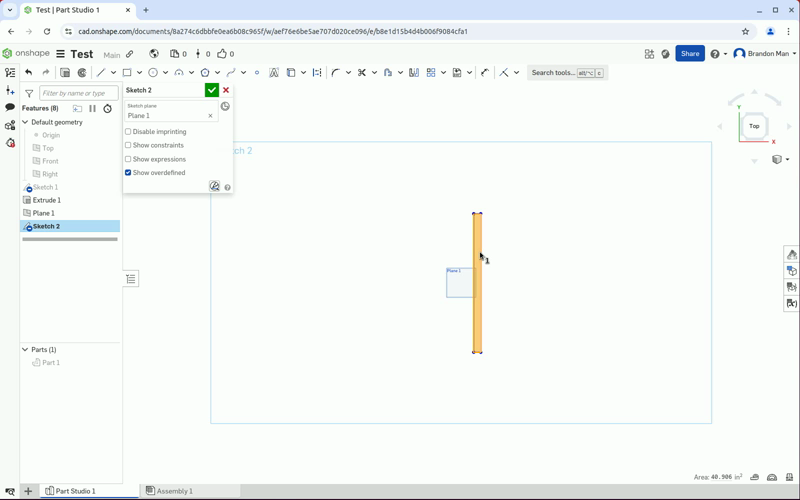
mouse_move(73, 352)
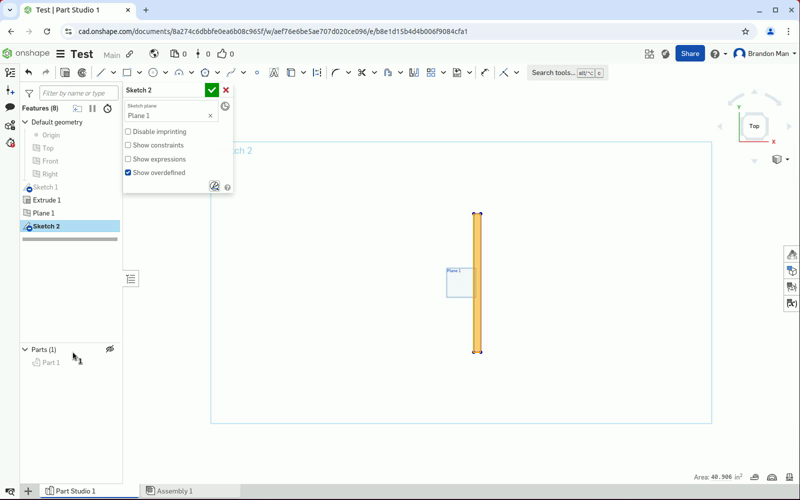
key(shift+y)
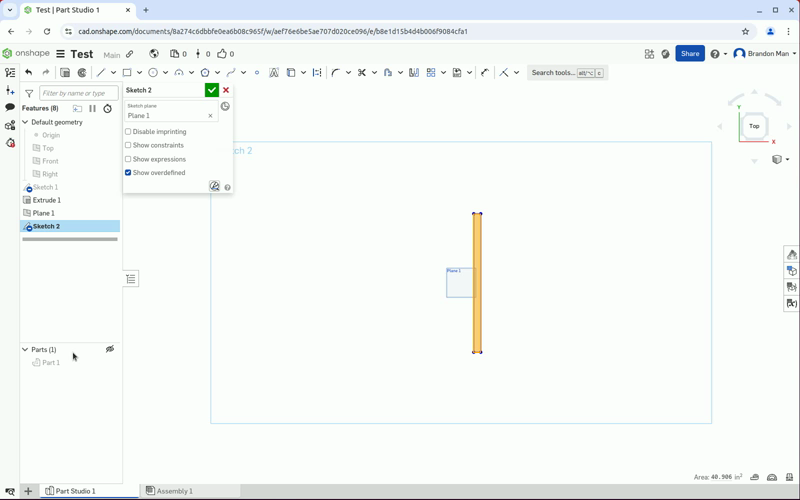
key(shift+e)
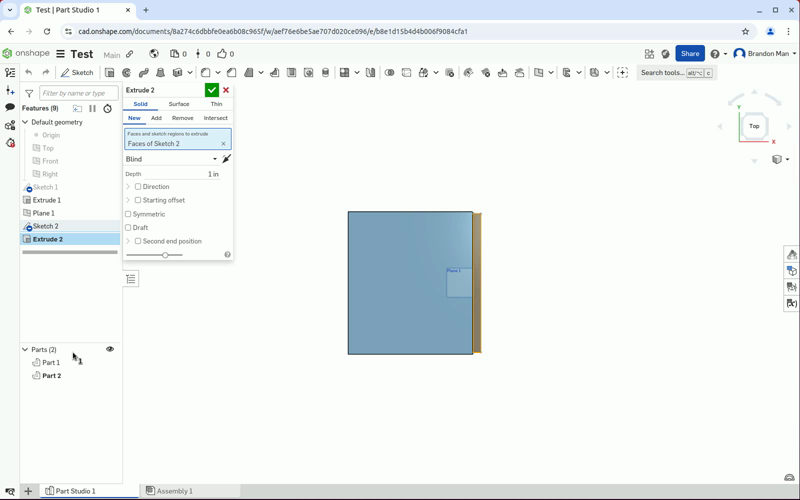
mouse_move(143, 106)
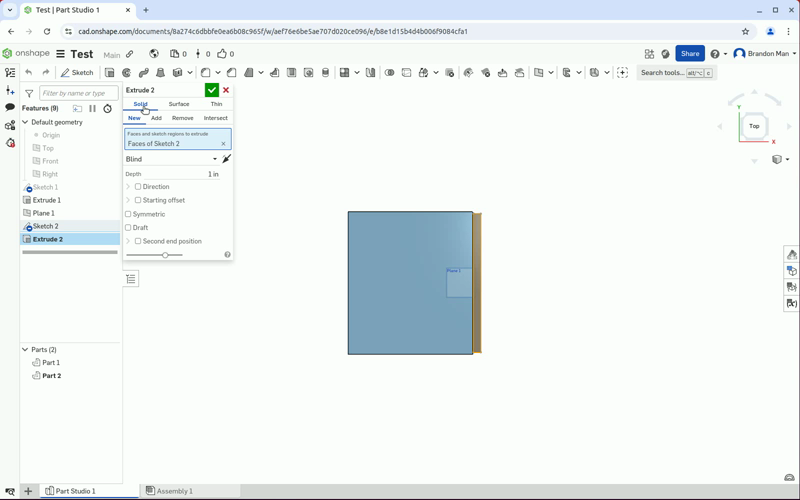
click(143, 106)
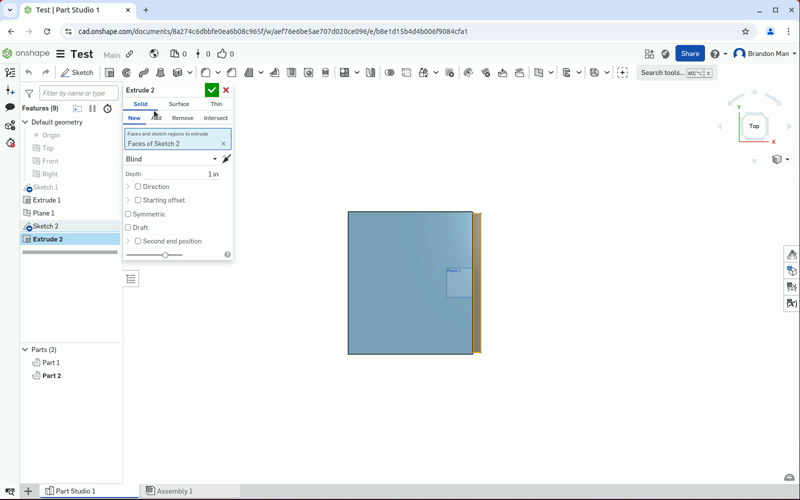
mouse_move(186, 120)
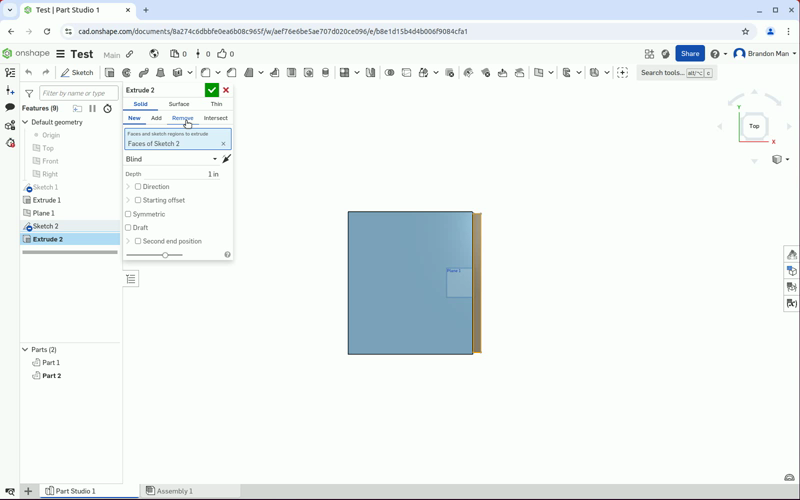
click(186, 120)
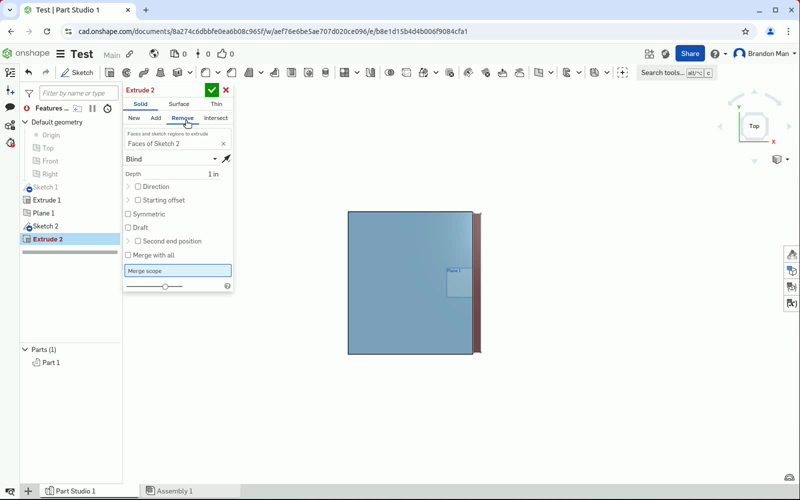
key(tab, 4)
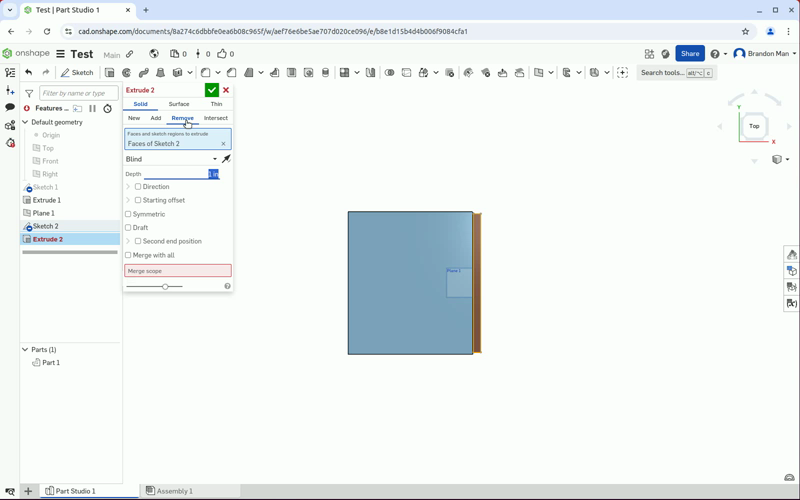
text(2.166)
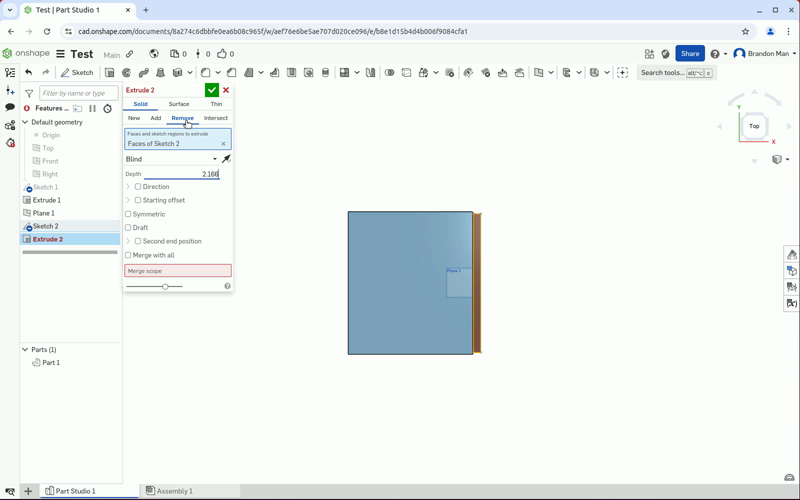
key(tab, 6)
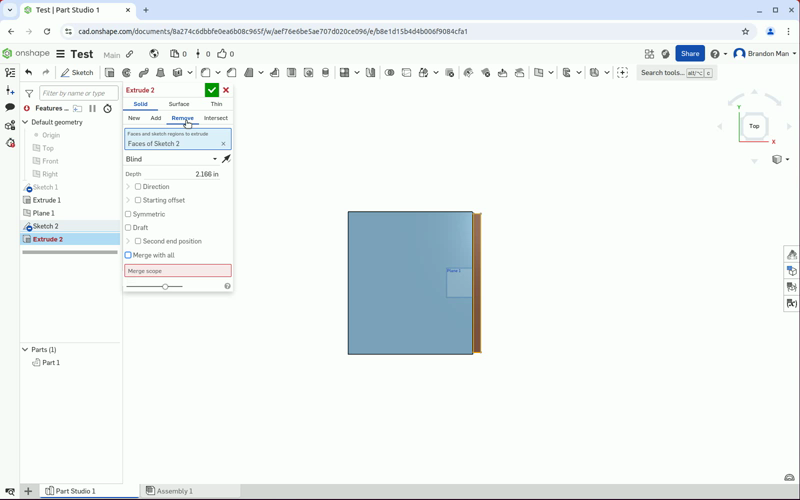
key(space)
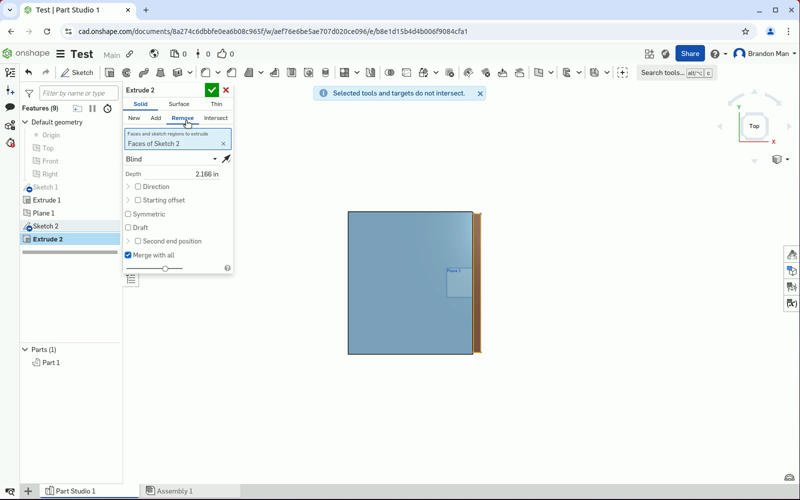
key(enter)
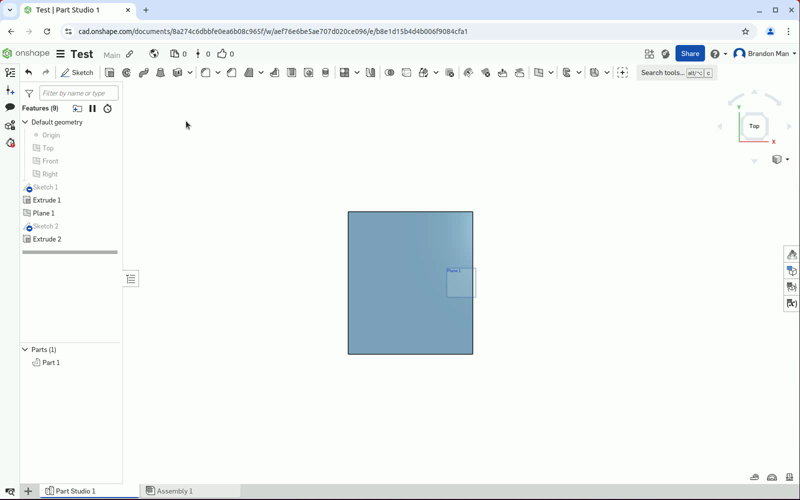
key(shift+h)
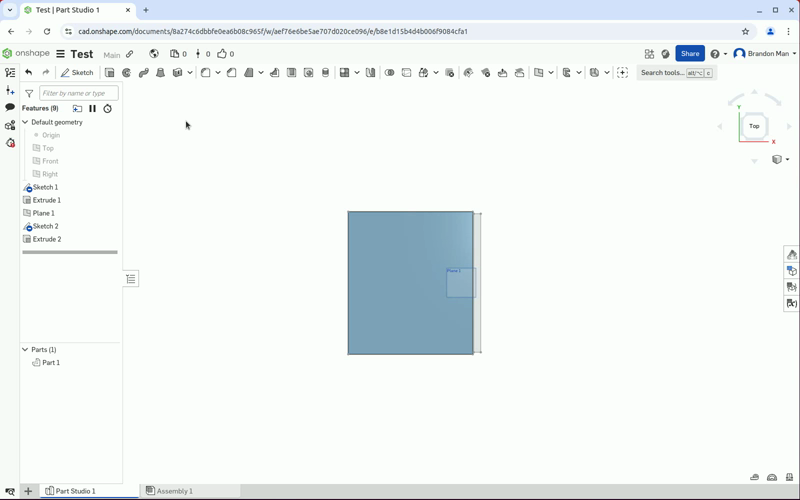
key(shift+h)
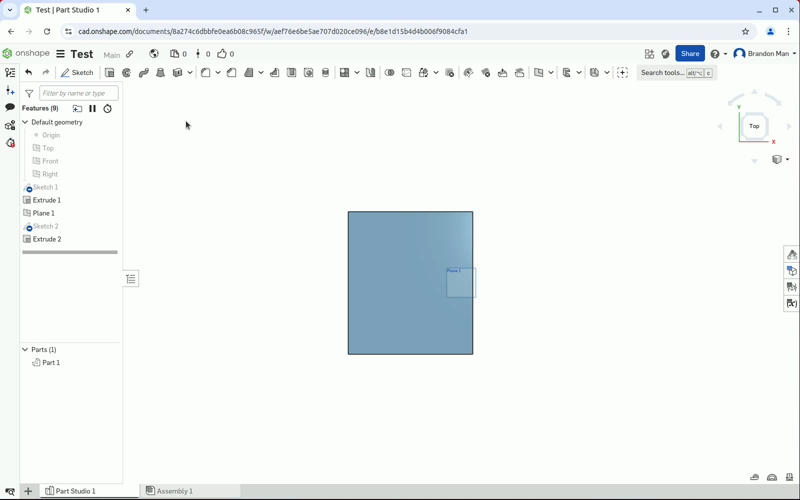
mouse_move(73, 189)
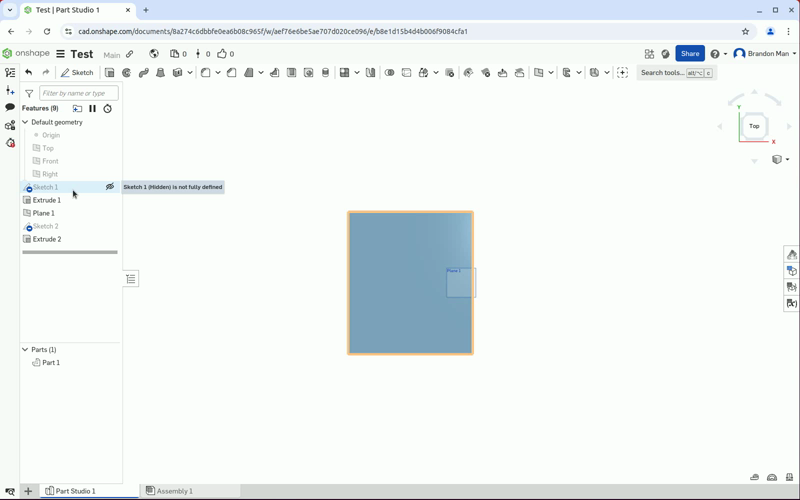
click(73, 189)
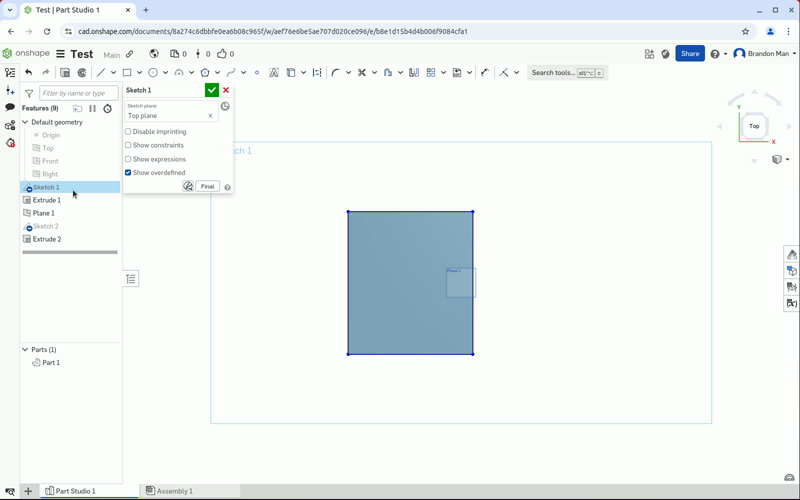
mouse_move(229, 92)
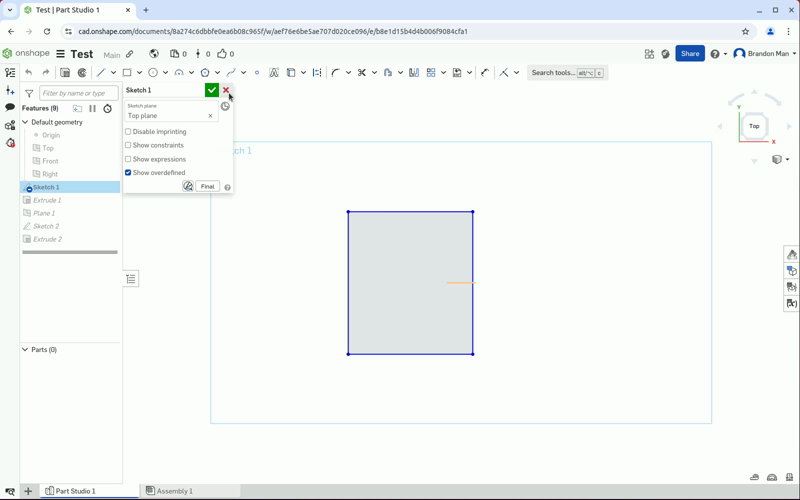
click(229, 92)
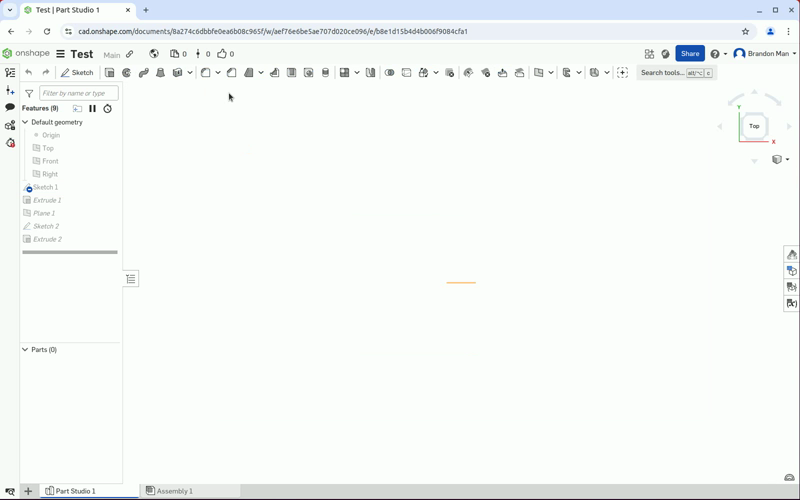
key(shift+s)
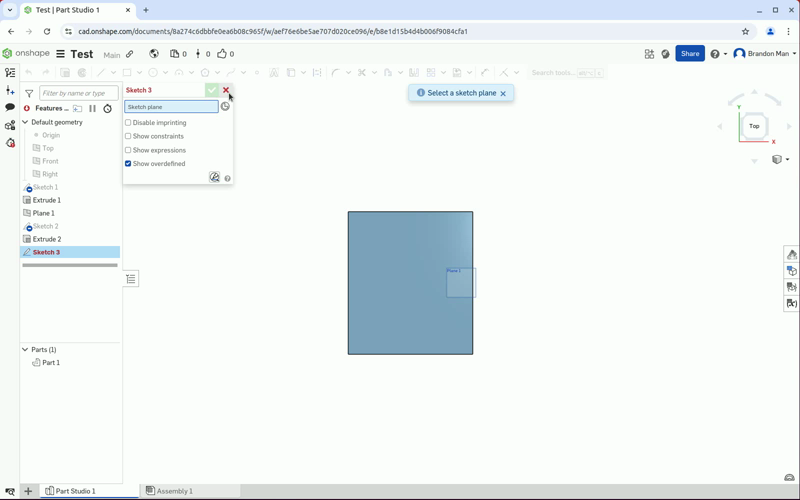
mouse_move(73, 215)
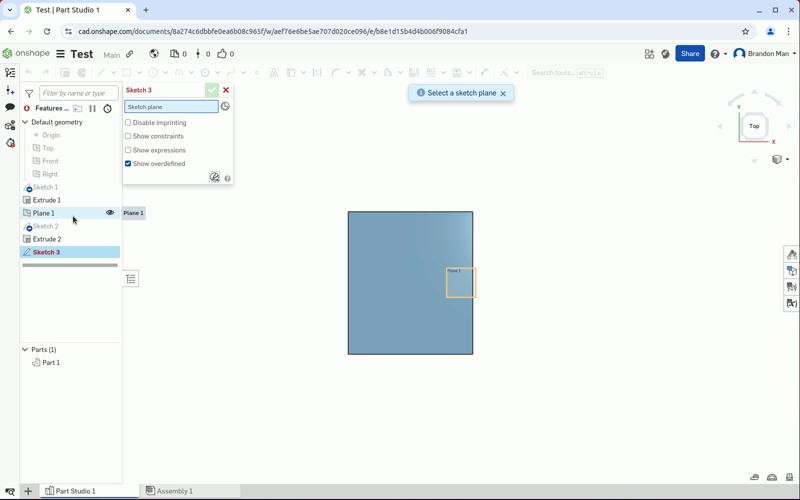
click(73, 215)
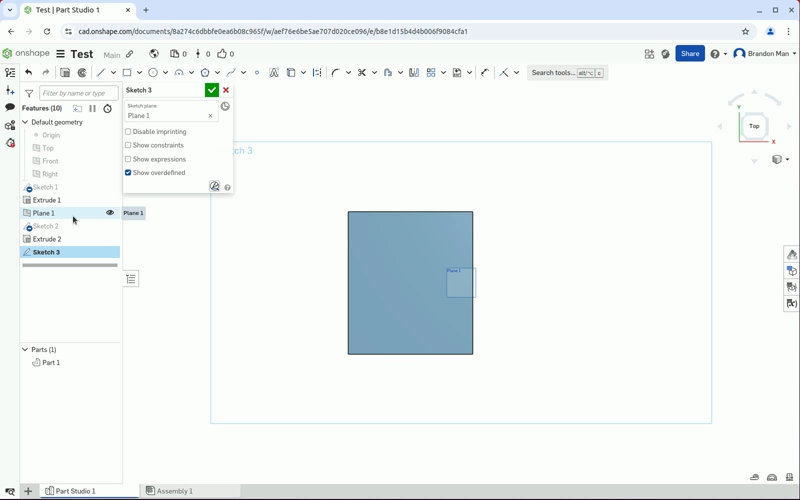
mouse_move(73, 352)
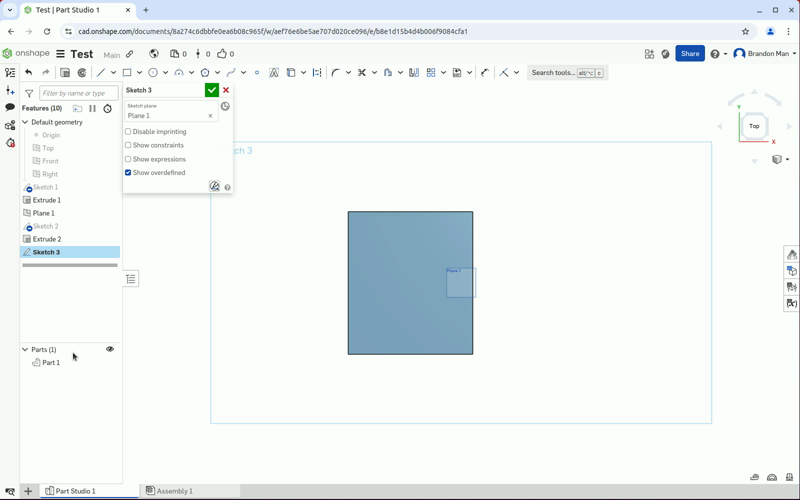
key(y)
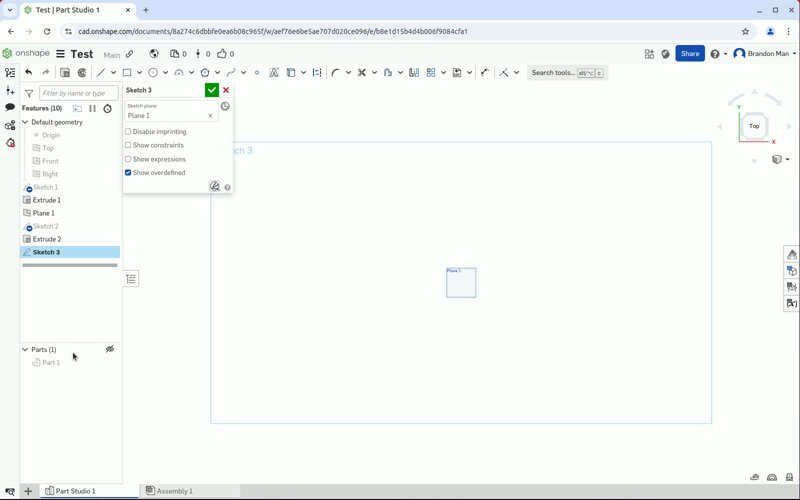
key(l)
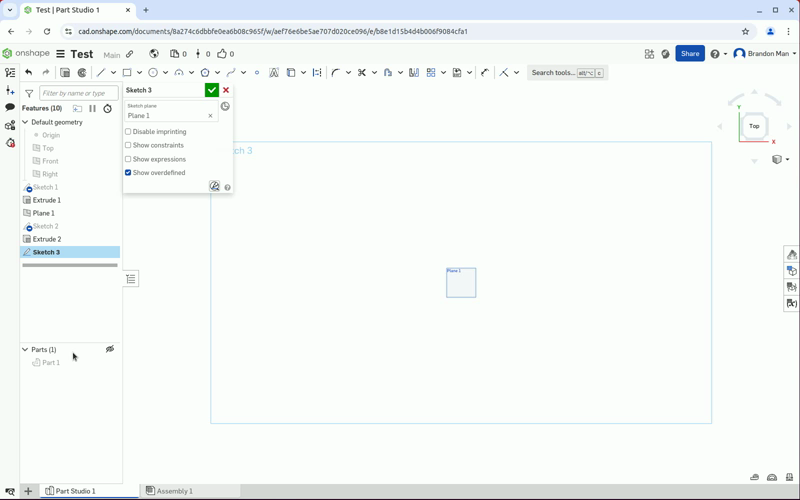
key_down(shift)
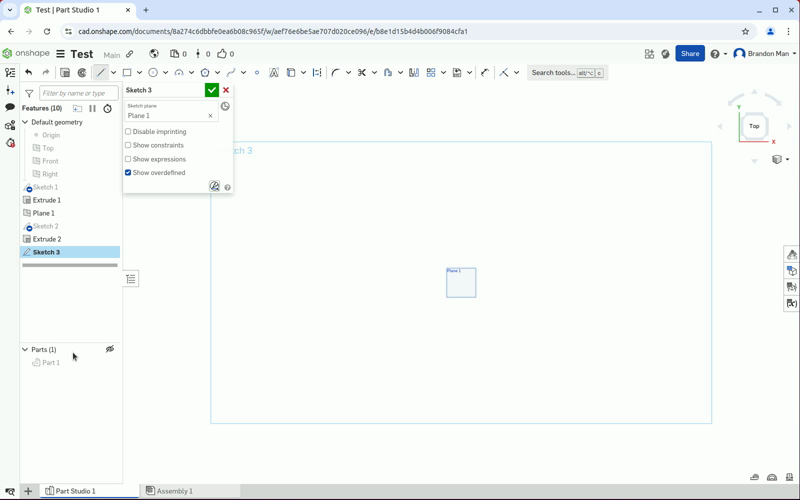
mouse_move(350, 352)
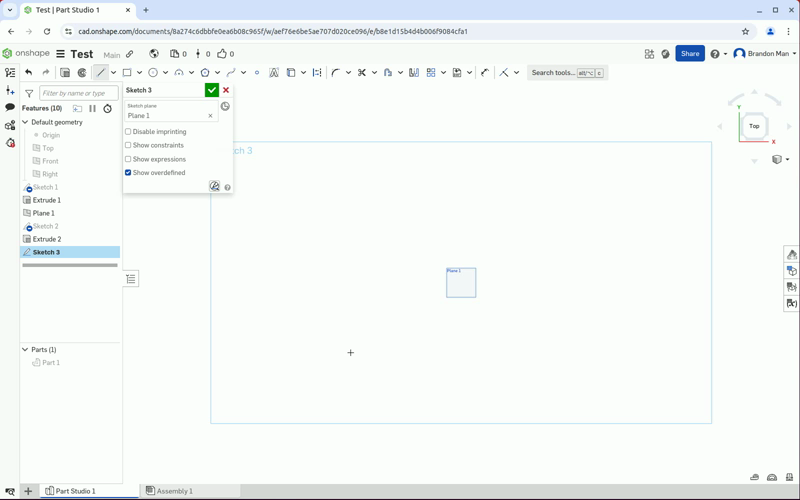
click(350, 352)
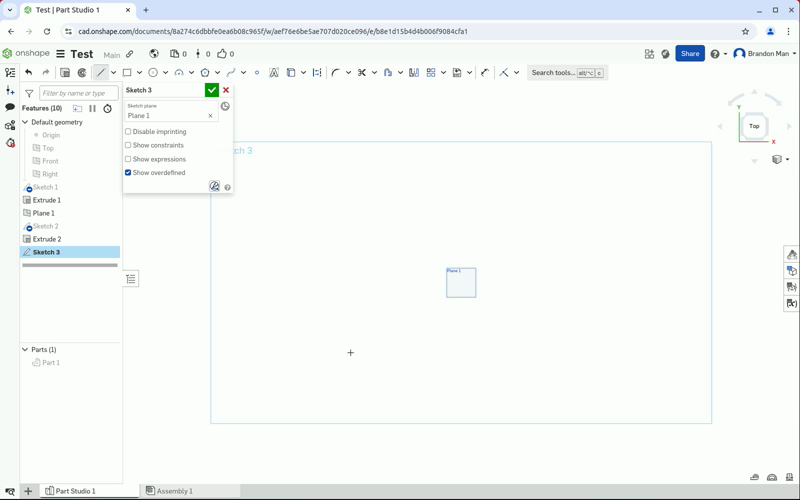
key_up(shift)
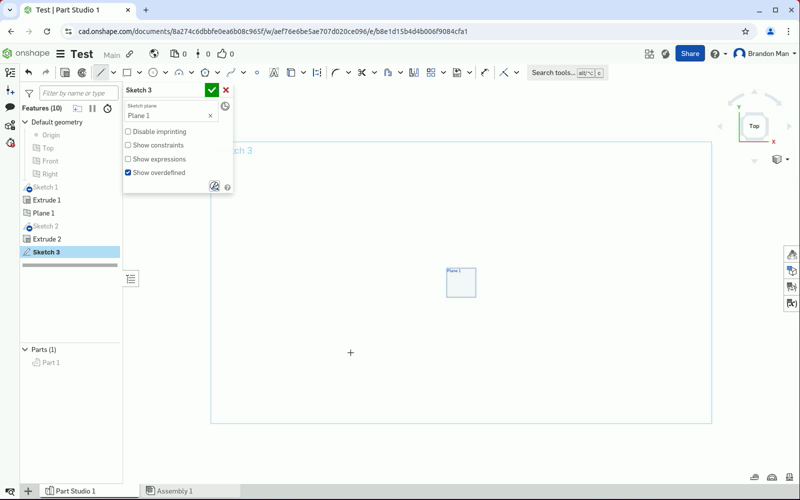
key_down(shift)
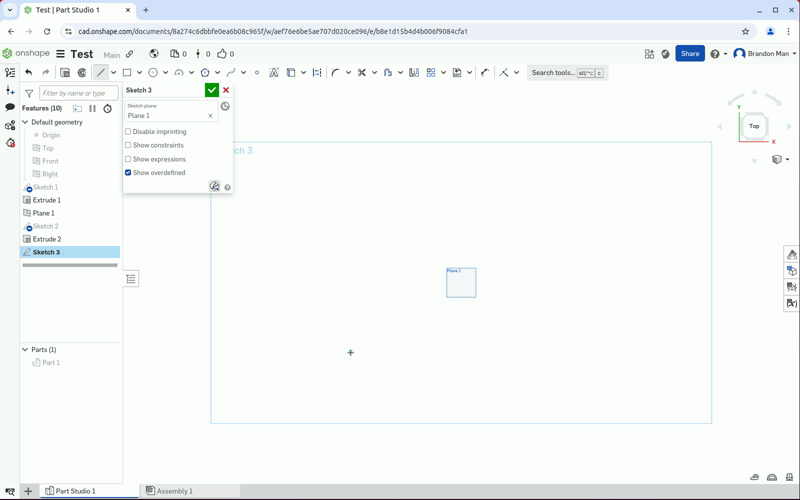
mouse_move(474, 352)
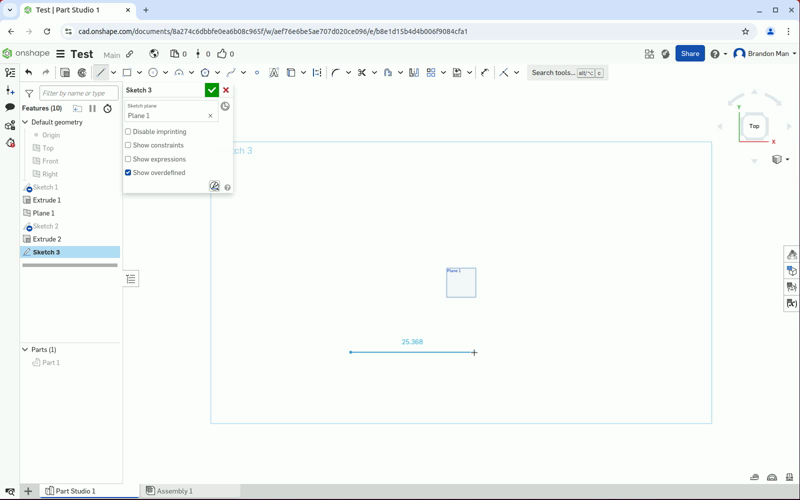
click(474, 352)
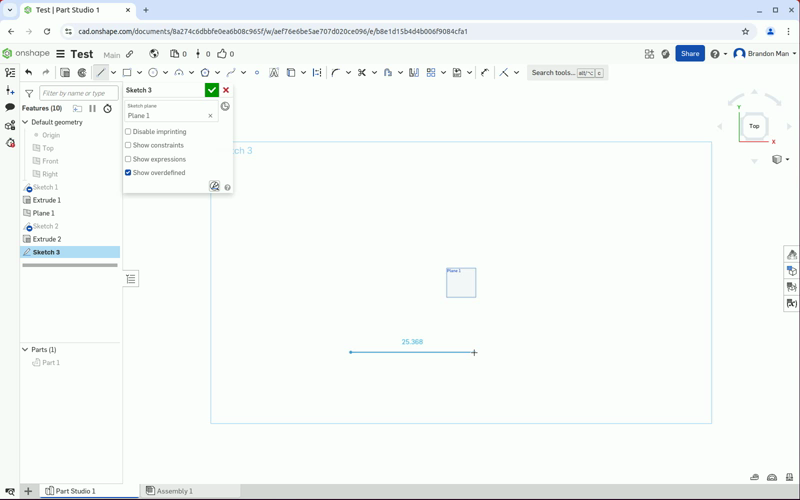
key_up(shift)
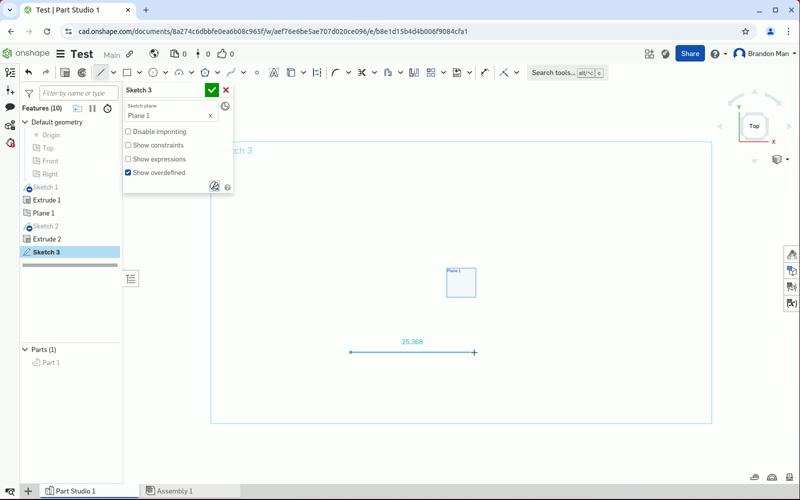
key_down(shift)
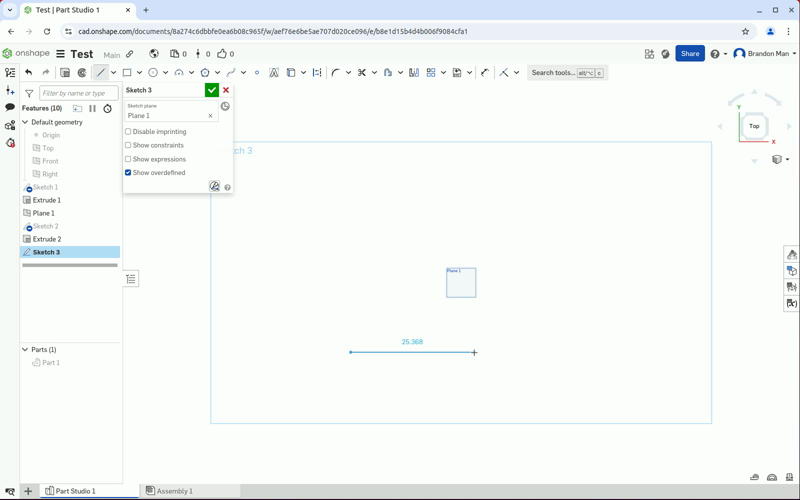
mouse_move(474, 213)
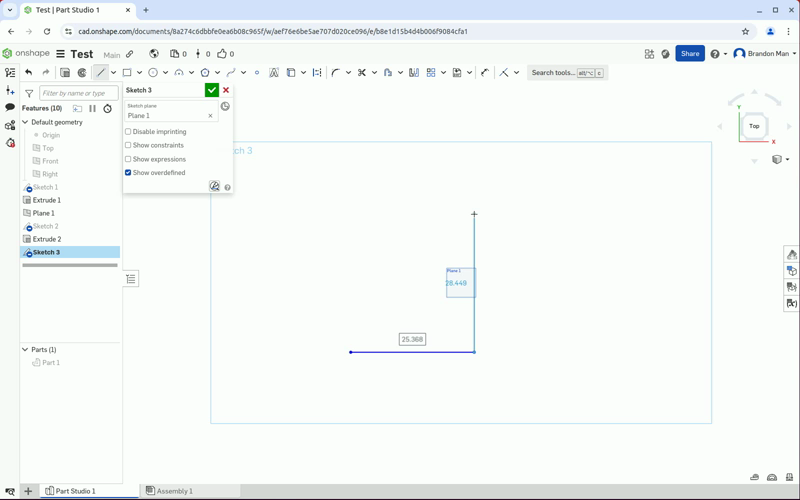
click(474, 213)
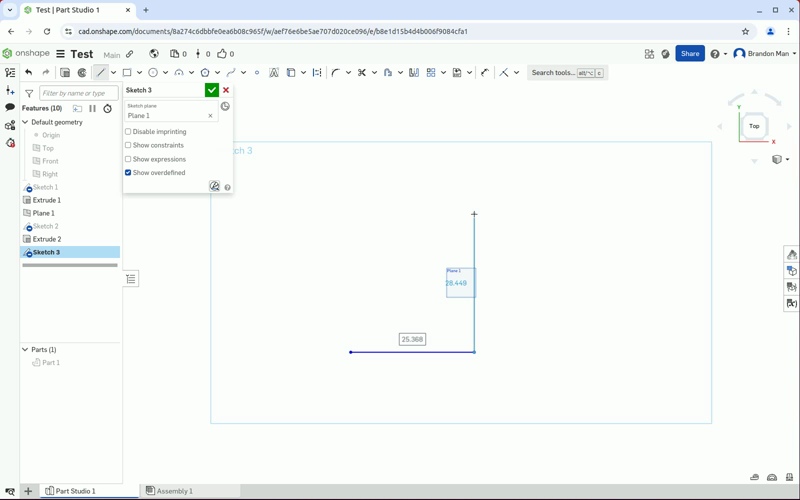
key_up(shift)
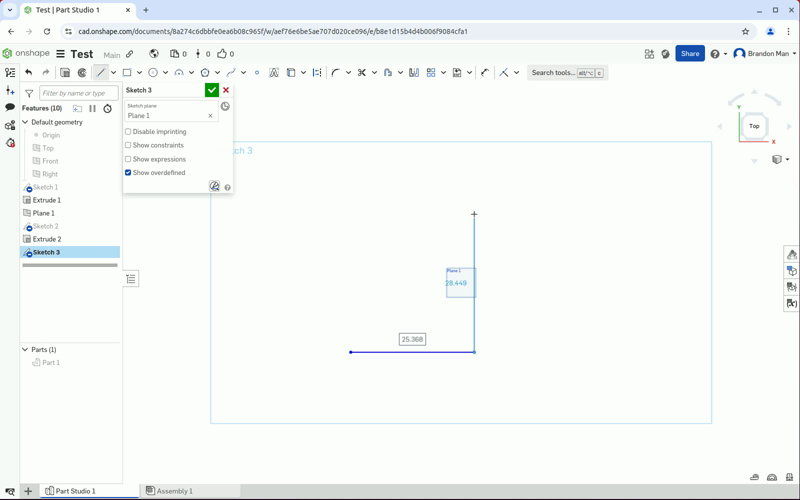
key_down(shift)
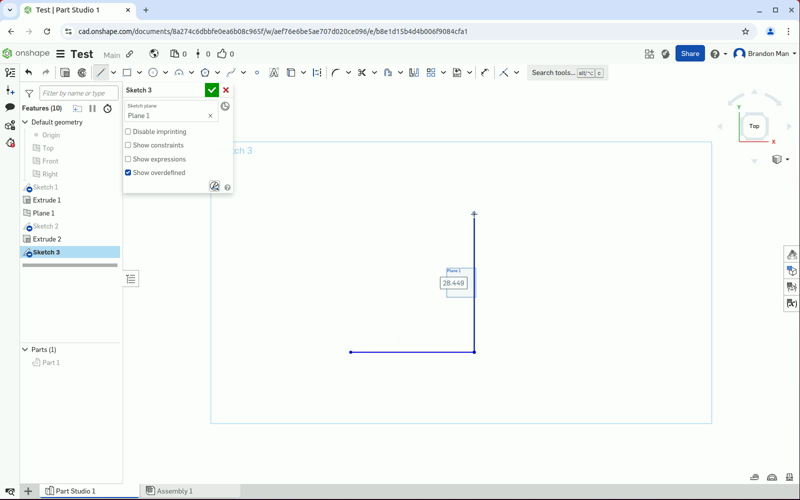
mouse_move(350, 213)
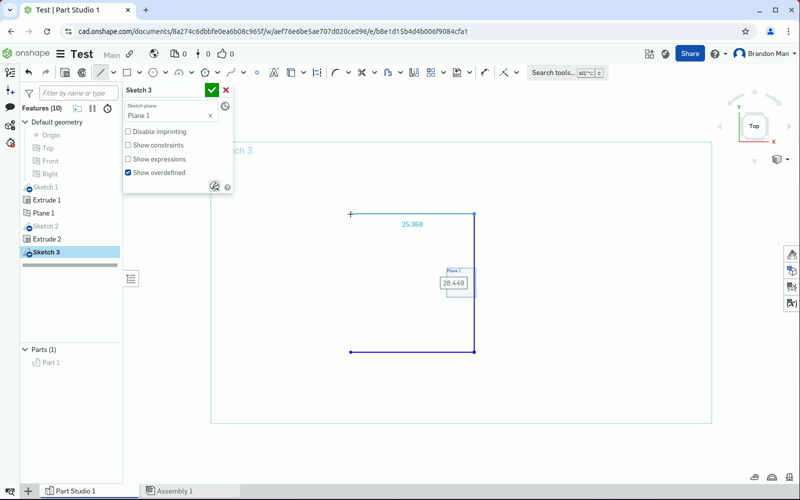
click(350, 213)
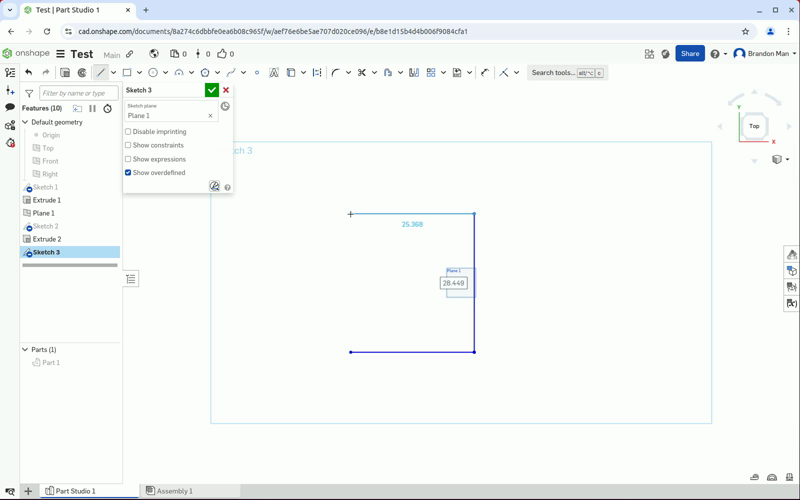
key_up(shift)
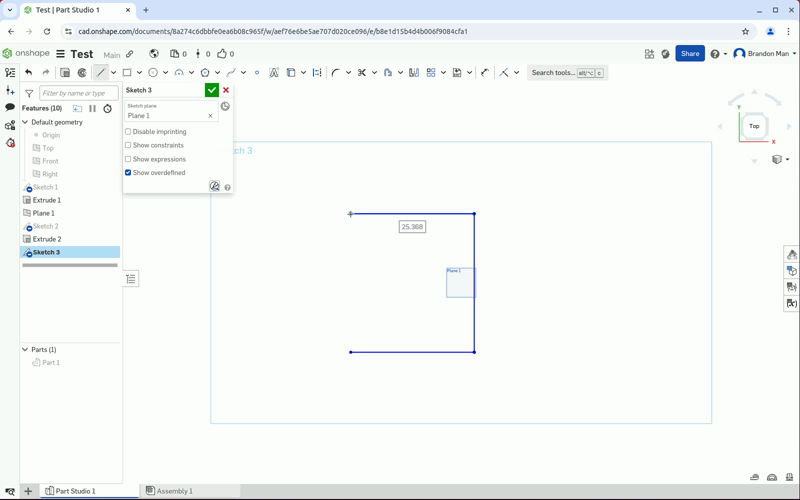
key_down(shift)
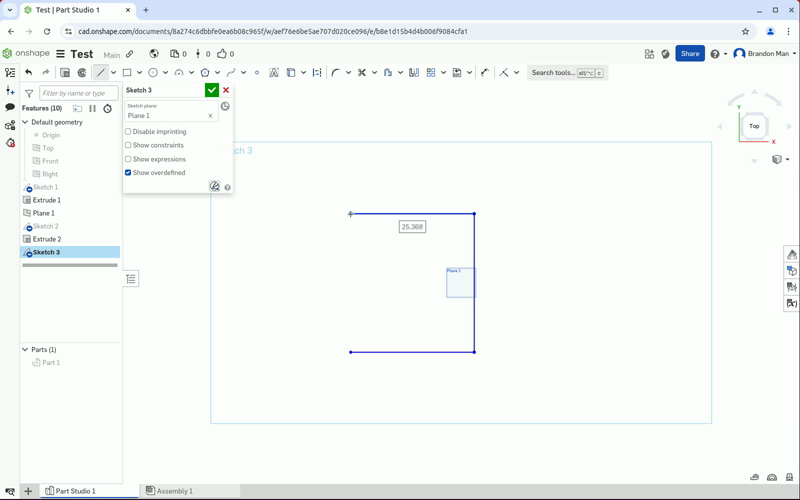
mouse_move(350, 352)
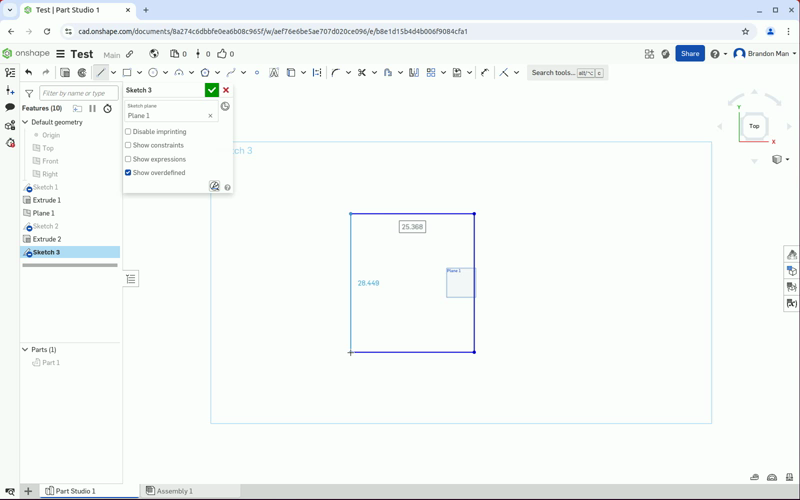
key_up(shift)
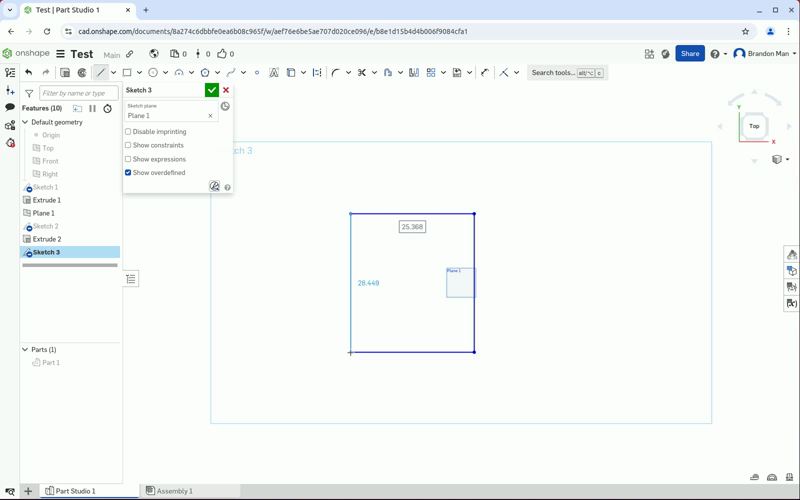
click(350, 352)
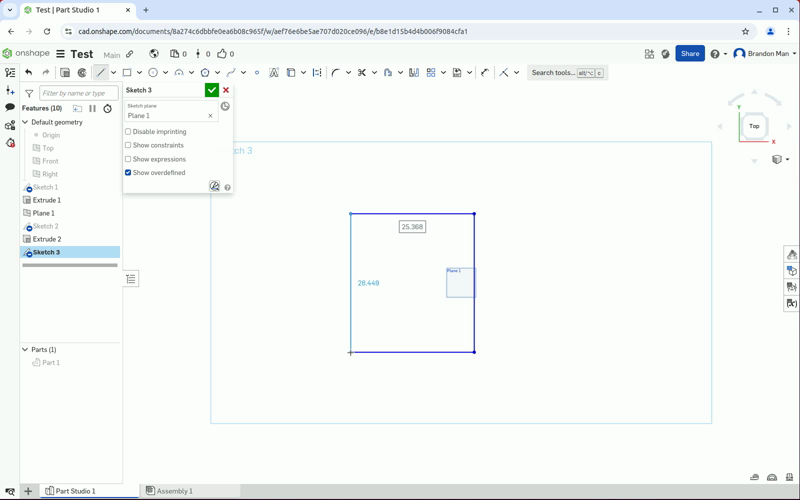
key(esc)
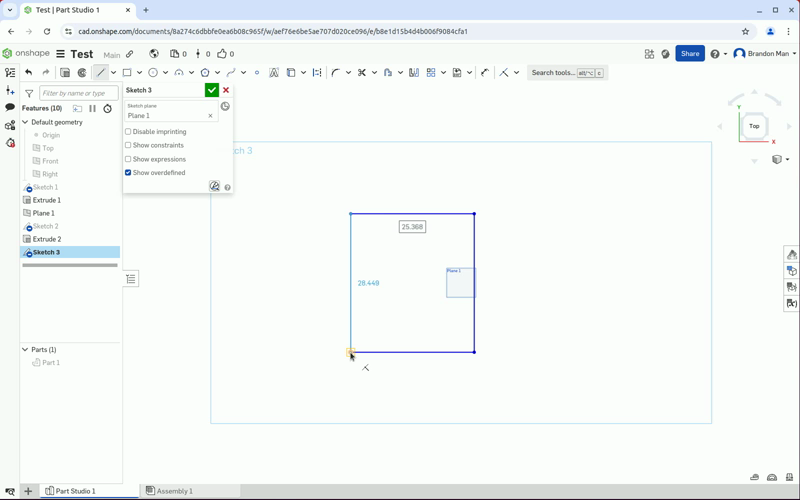
mouse_move(422, 272)
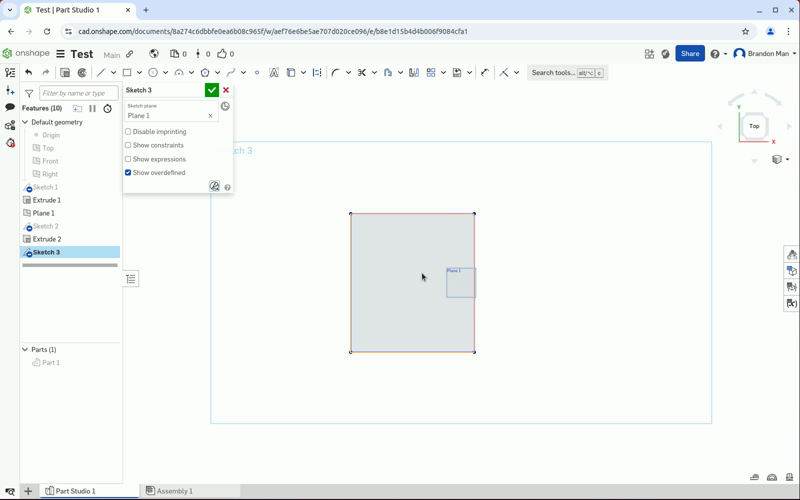
click(422, 272)
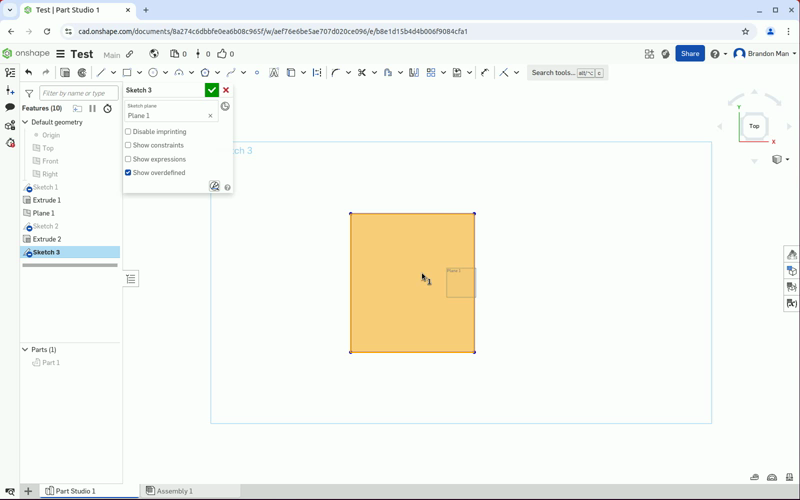
mouse_move(73, 352)
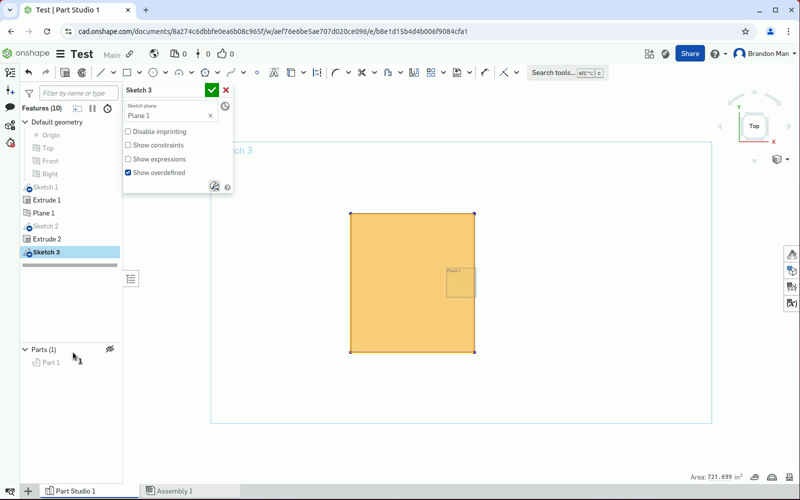
key(shift+y)
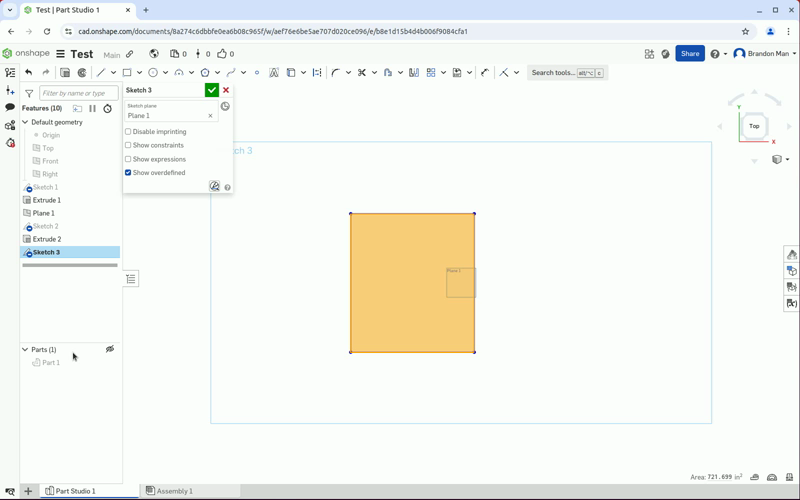
key(shift+e)
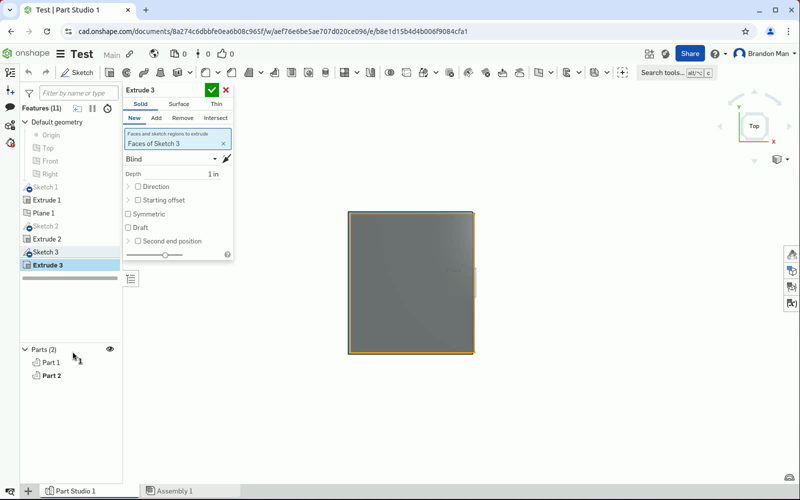
mouse_move(143, 106)
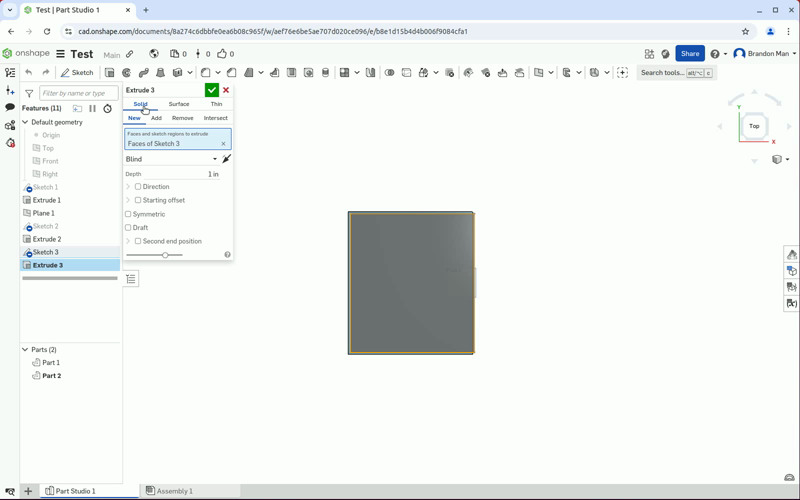
click(143, 106)
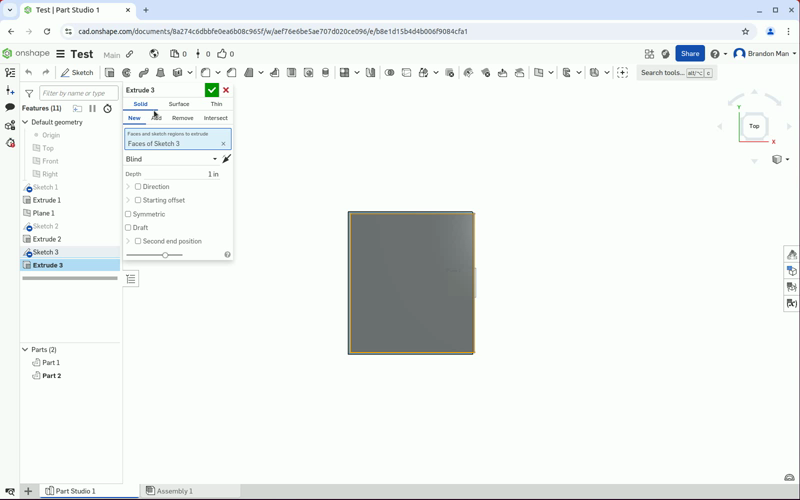
mouse_move(186, 120)
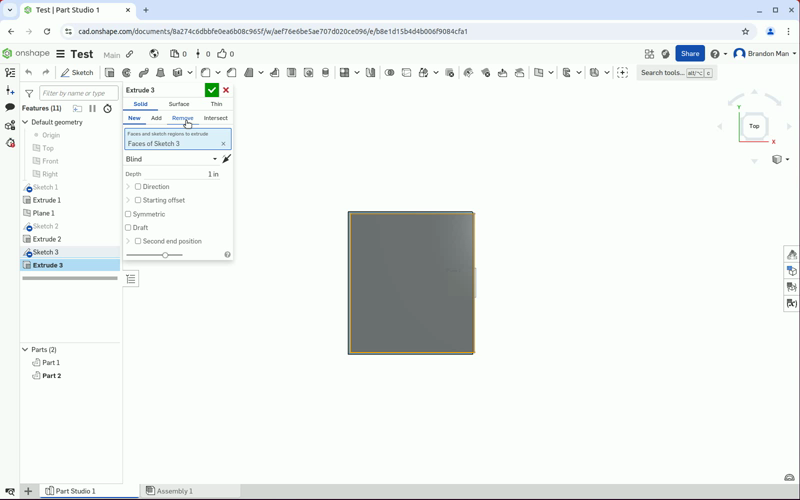
click(186, 120)
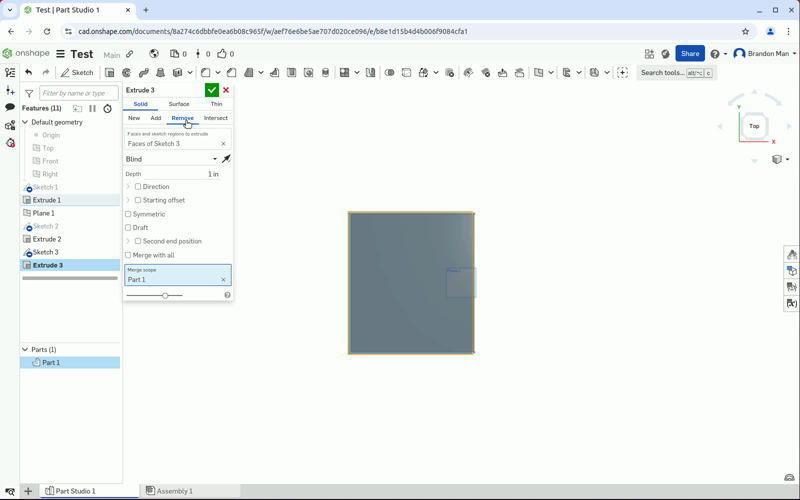
key(tab, 4)
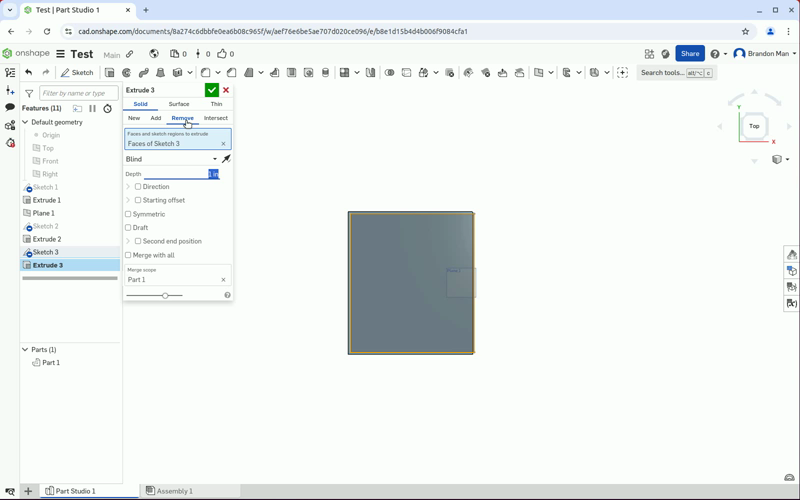
text(2.166)
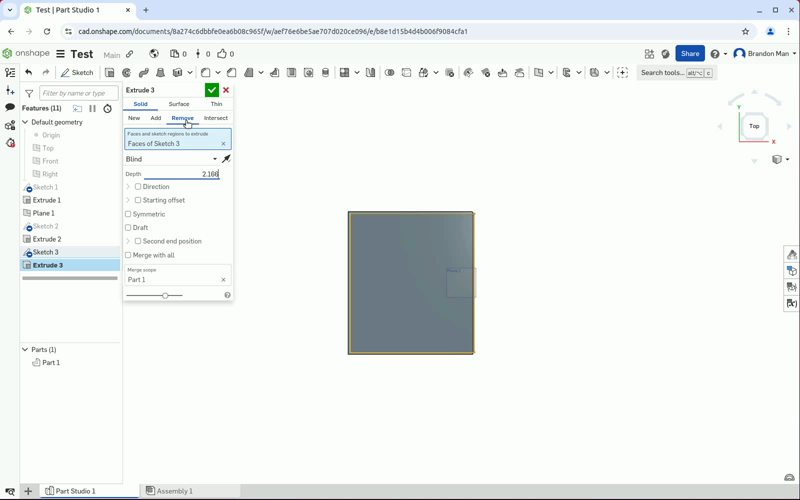
key(tab, 6)
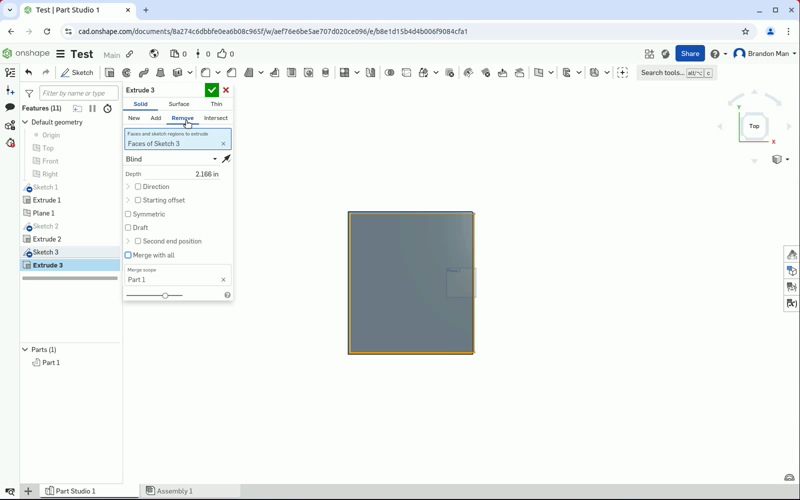
key(space)
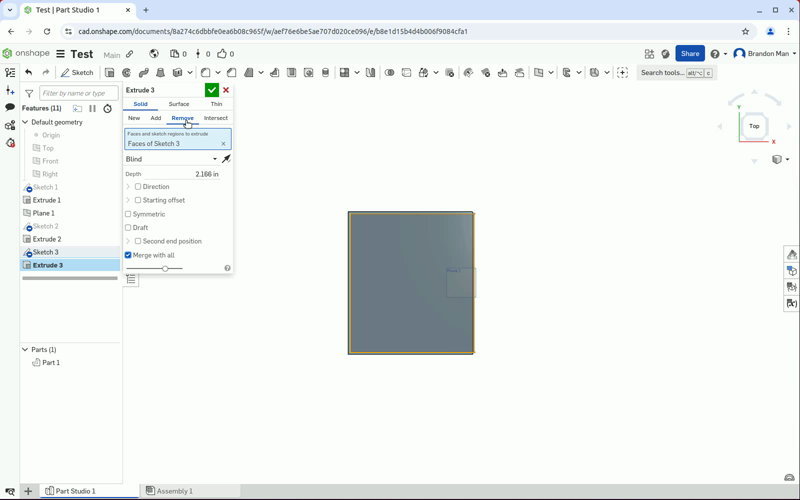
key(enter)
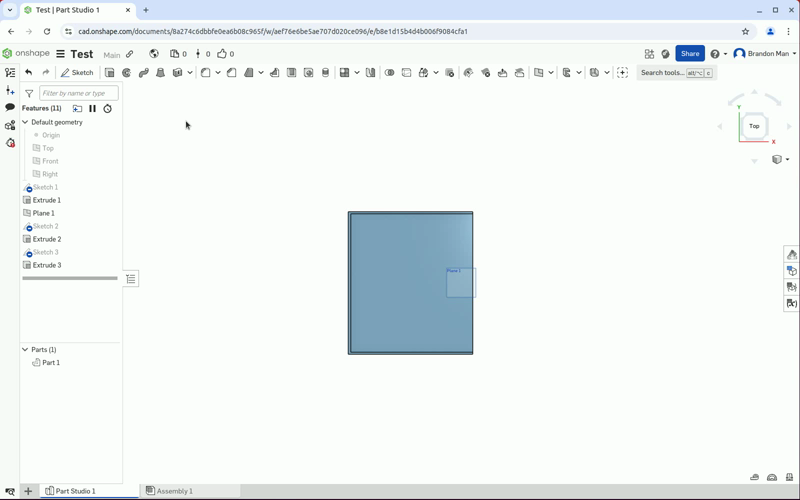
key(shift+h)
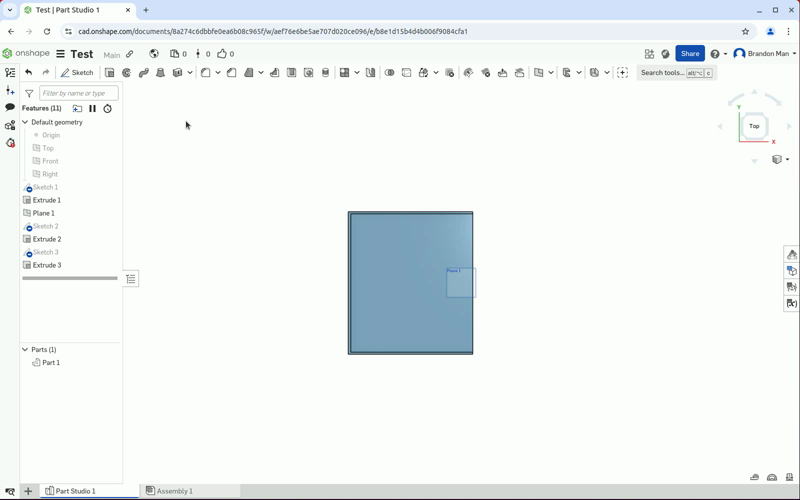
key(shift+h)
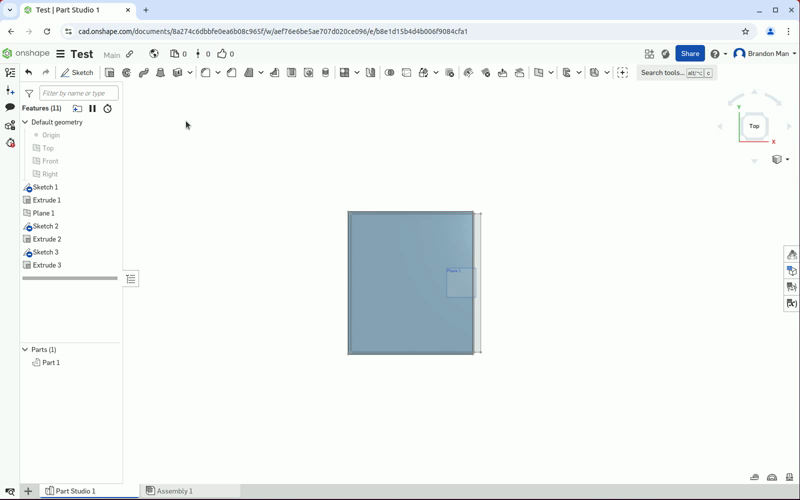
key(shift+7)
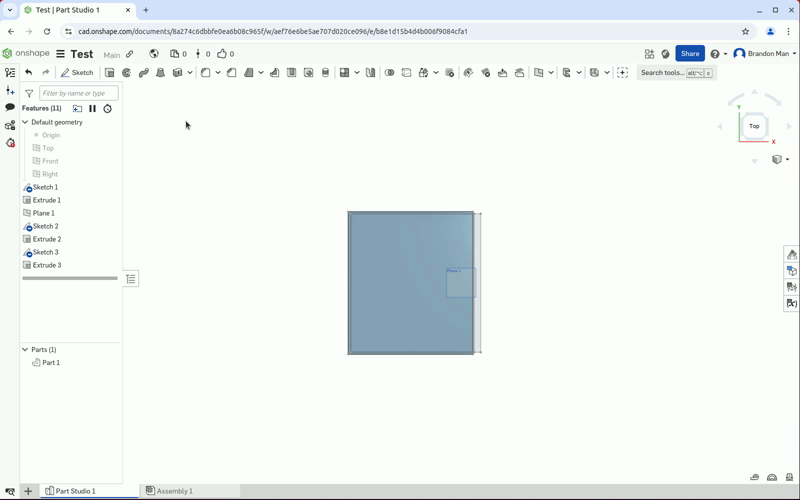
key(up, 3)
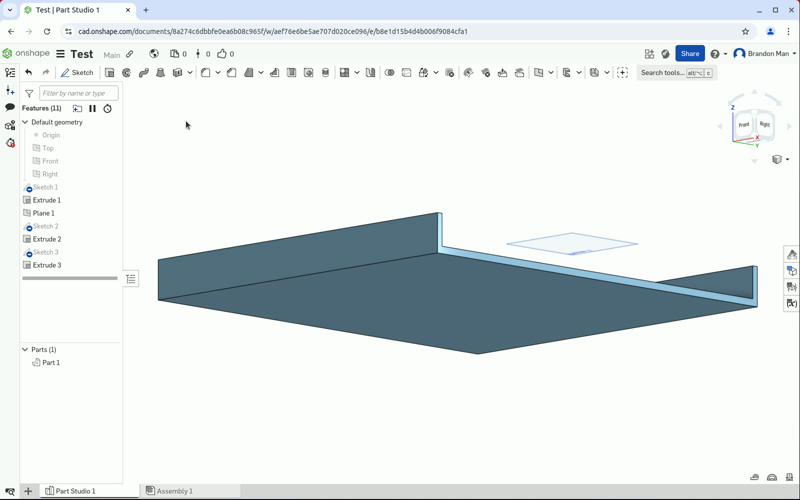
key(left, 3)
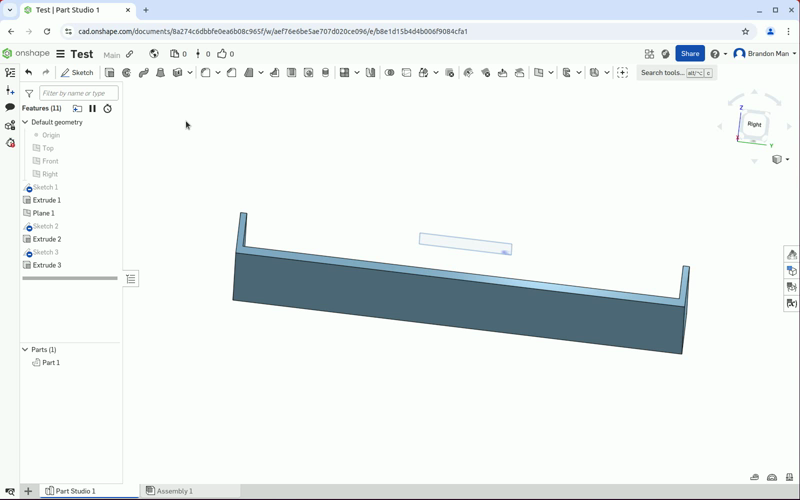
key(right, 3)
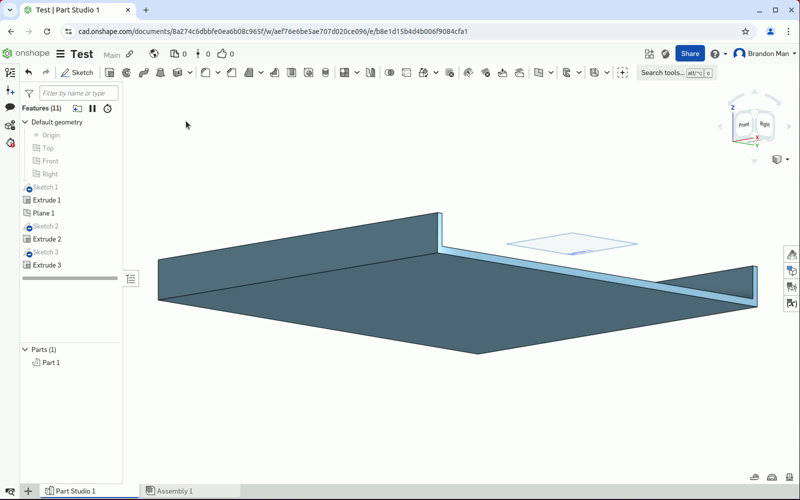
key(down, 3)
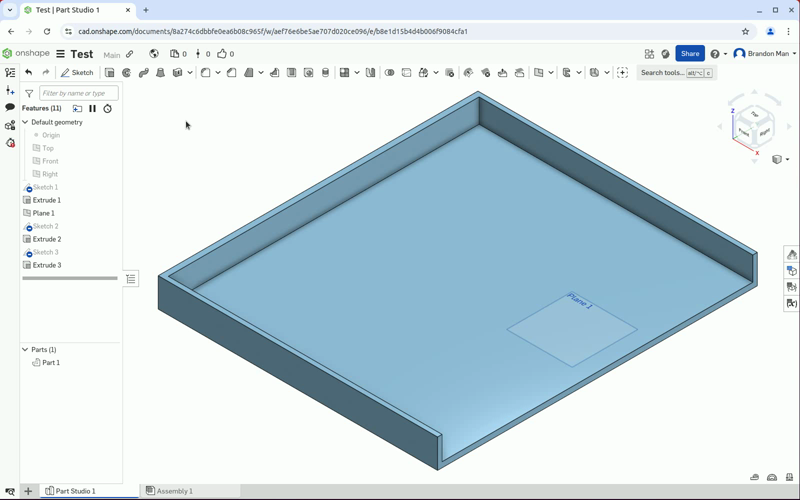
mouse_move(73, 189)
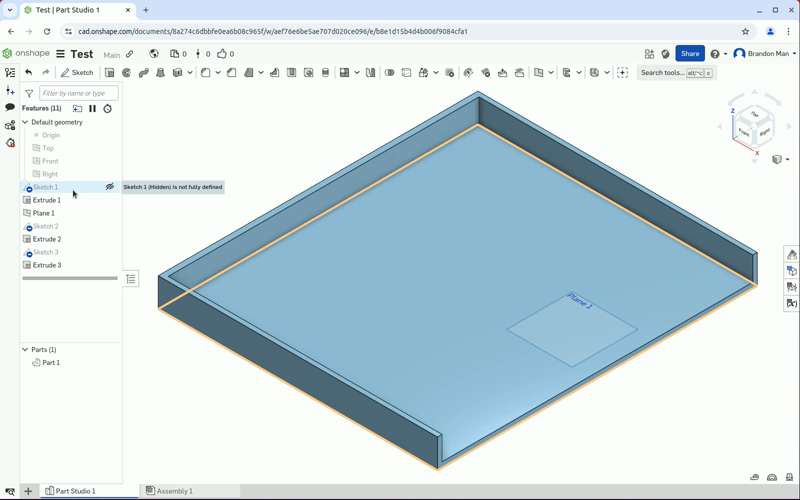
click(73, 189)